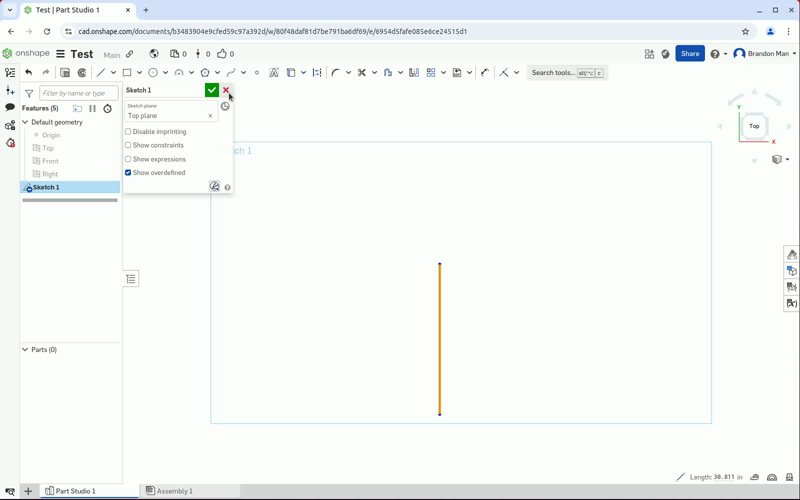
key(shift+h)
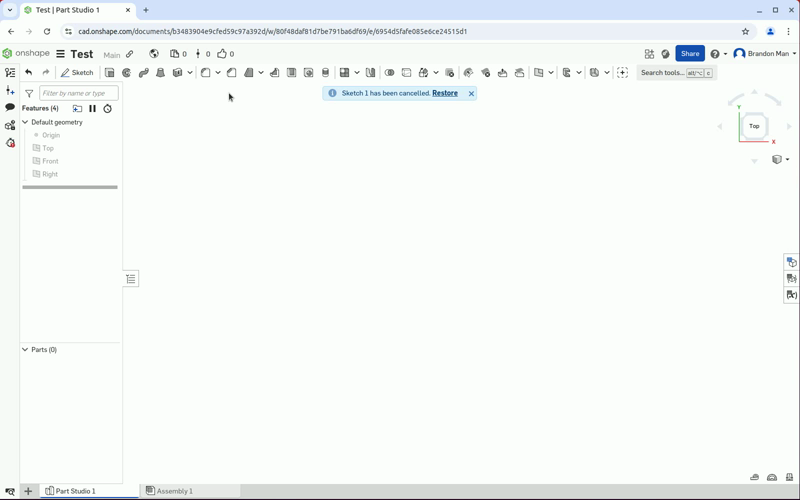
mouse_move(73, 352)
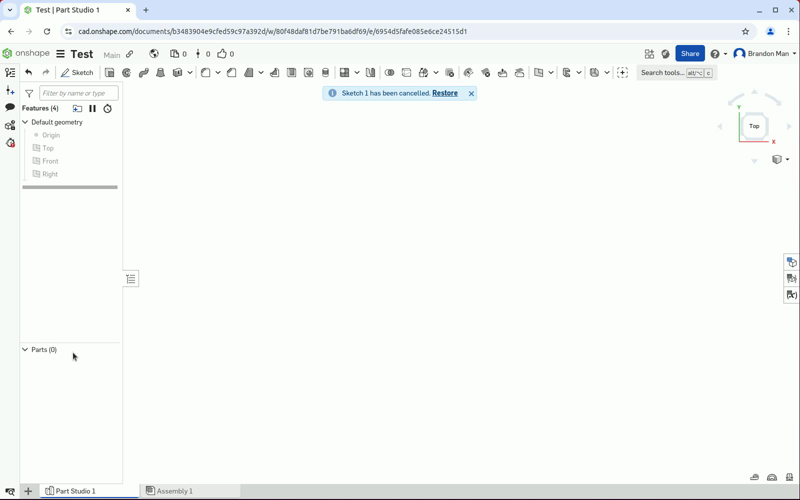
key(y)
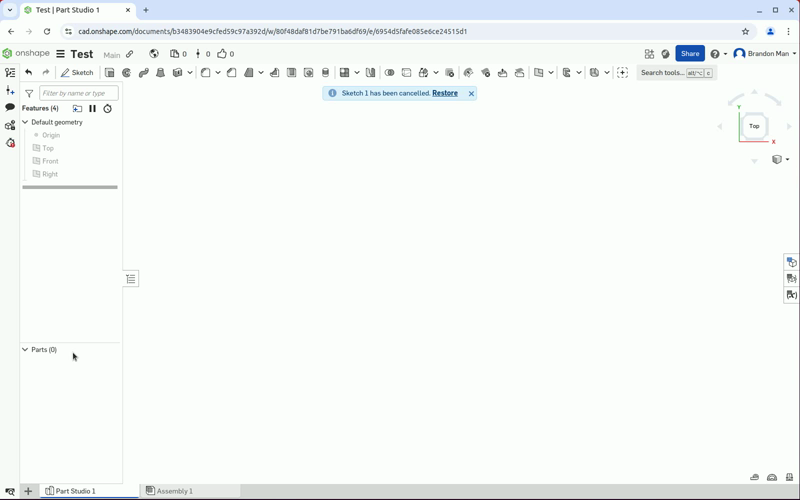
key(shift+p)
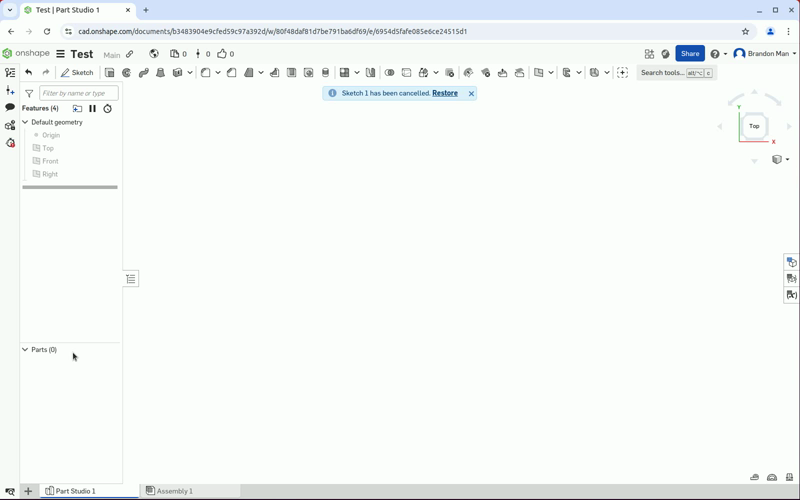
key(space)
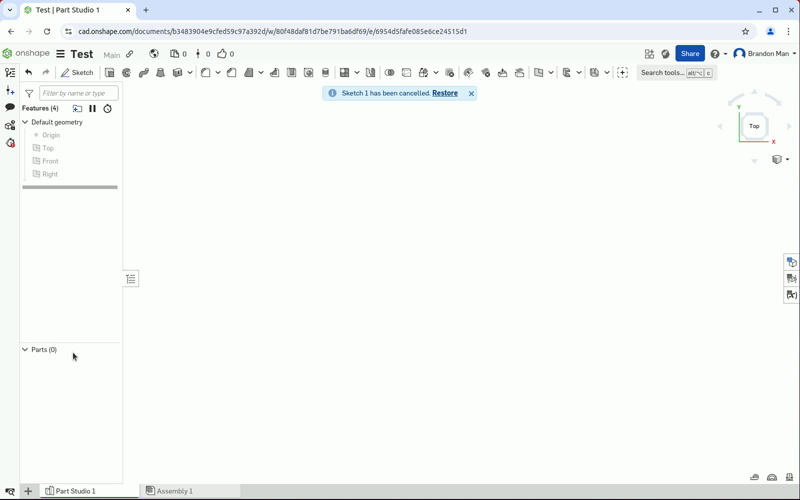
key_down(shift)
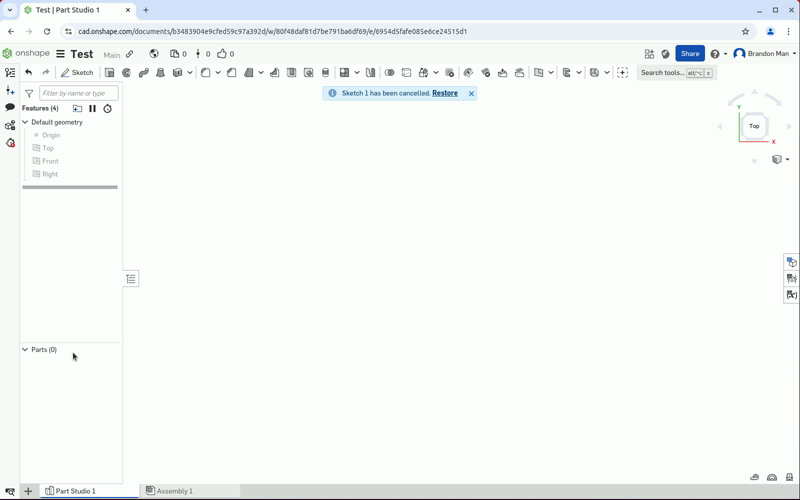
key(up)
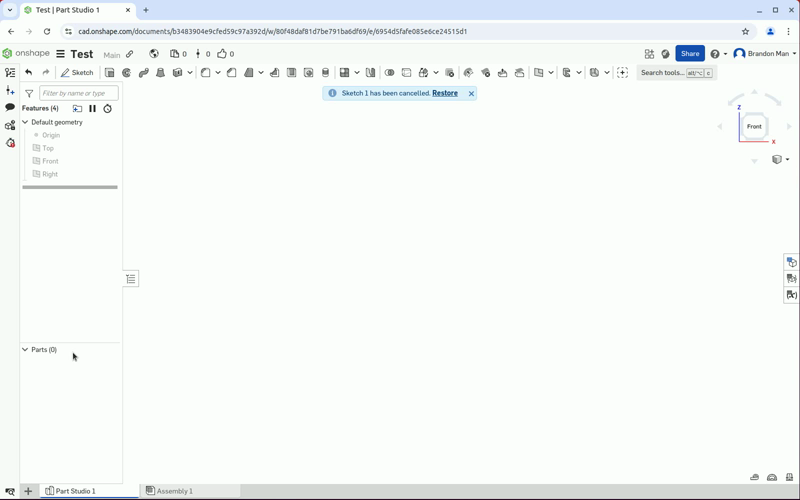
key_up(shift)
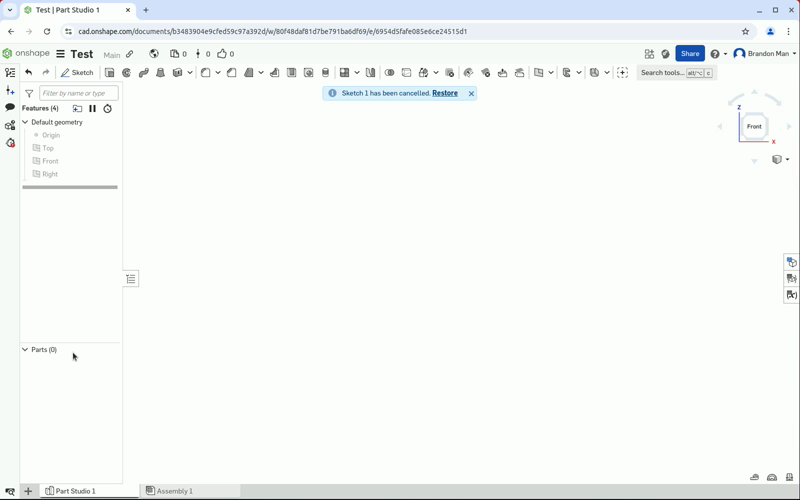
mouse_move(73, 352)
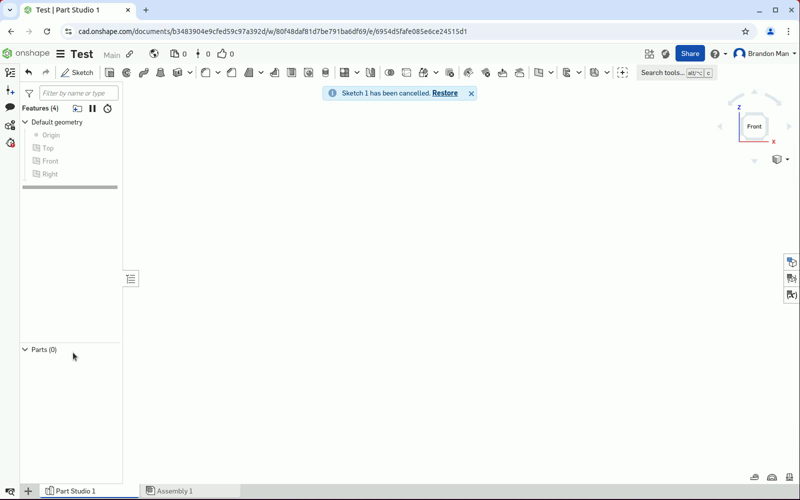
key(shift+y)
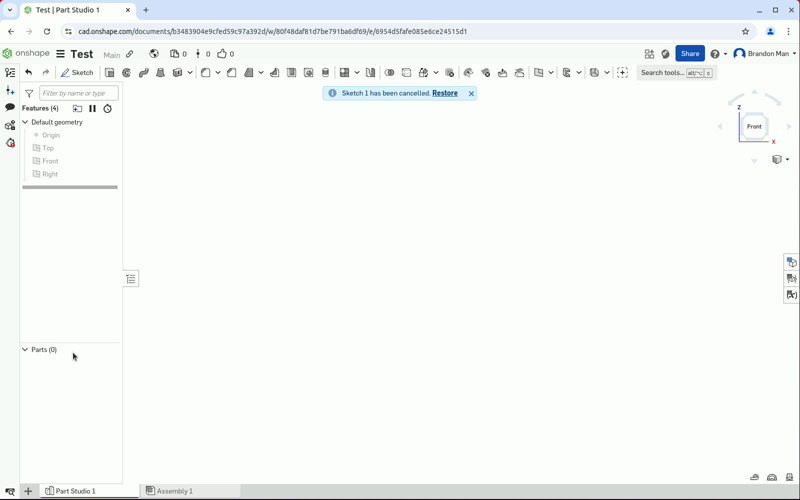
key(shift+s)
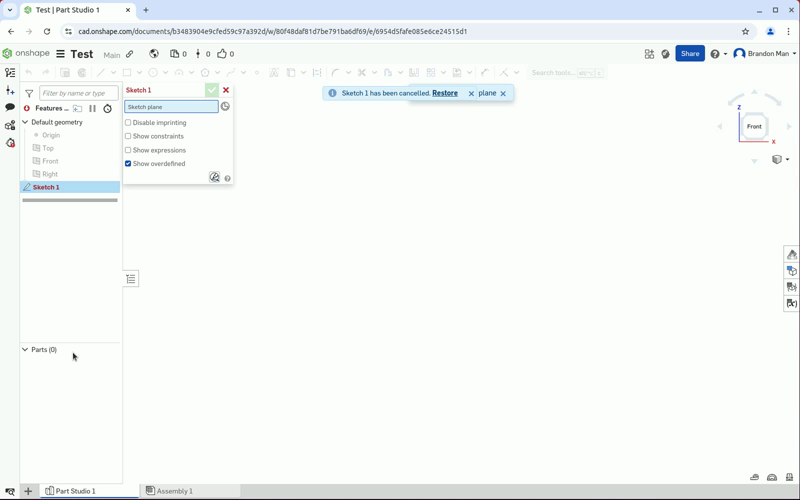
mouse_move(73, 163)
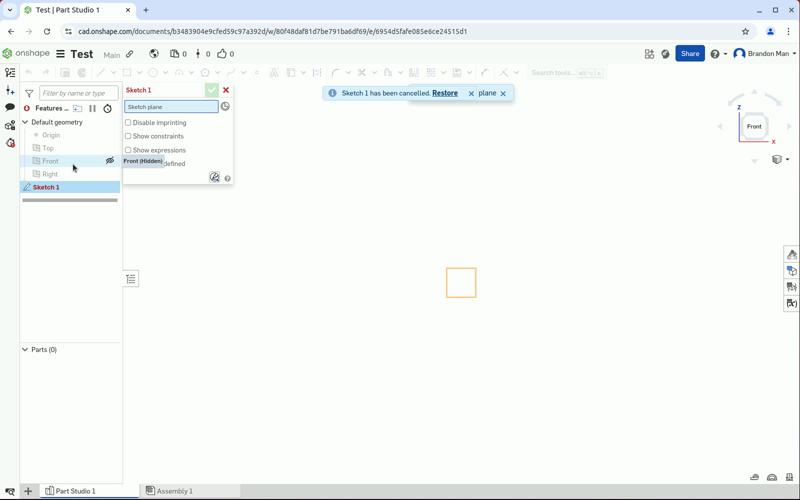
click(73, 163)
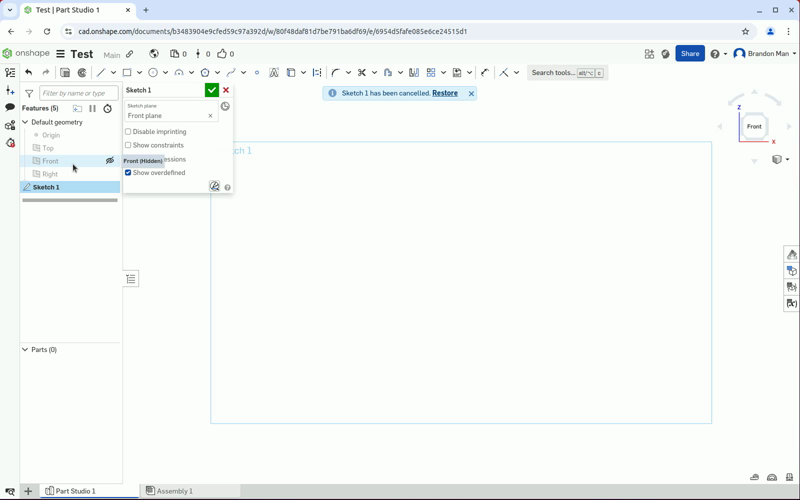
mouse_move(73, 352)
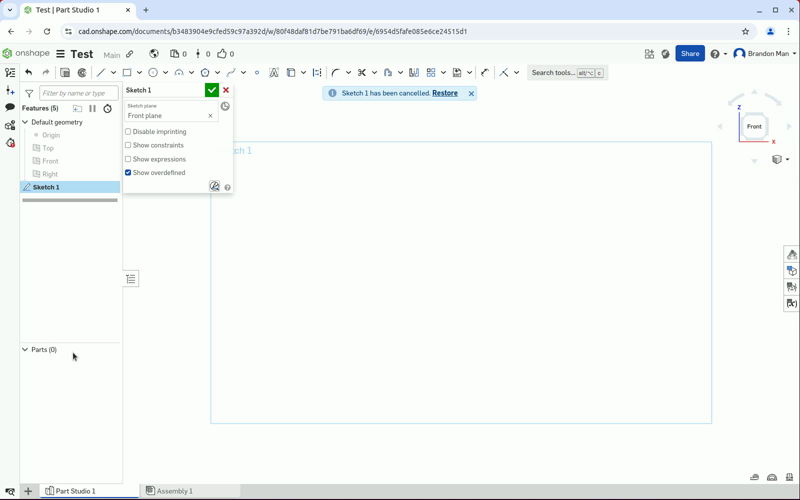
key(y)
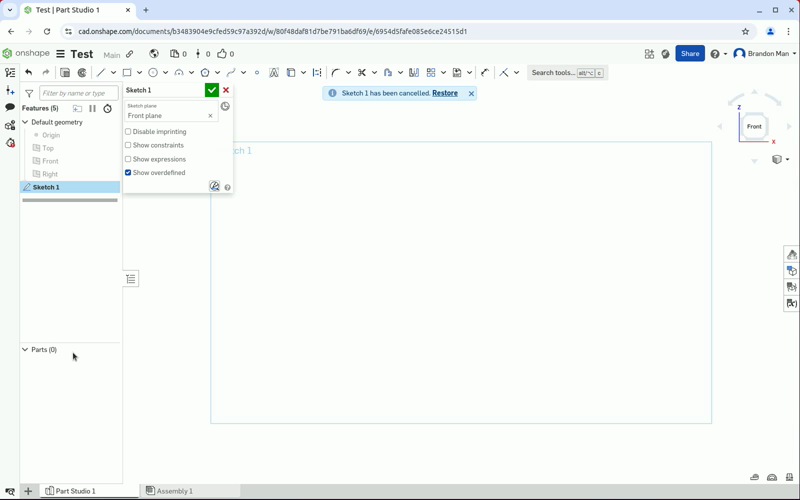
key(l)
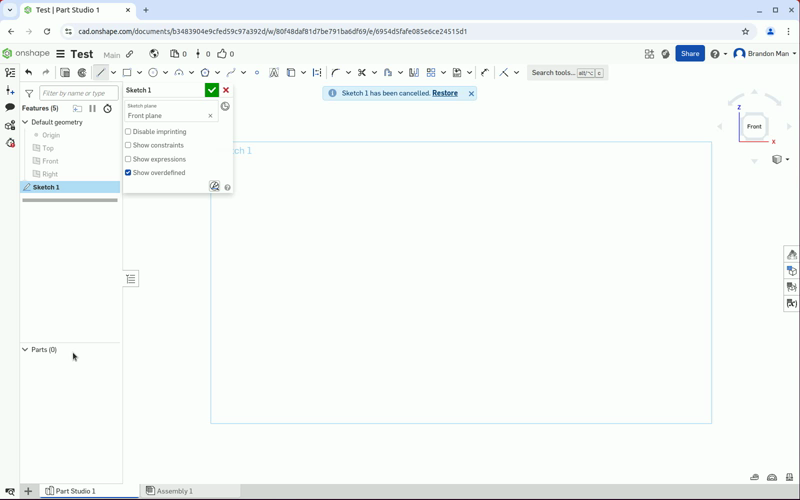
key_down(shift)
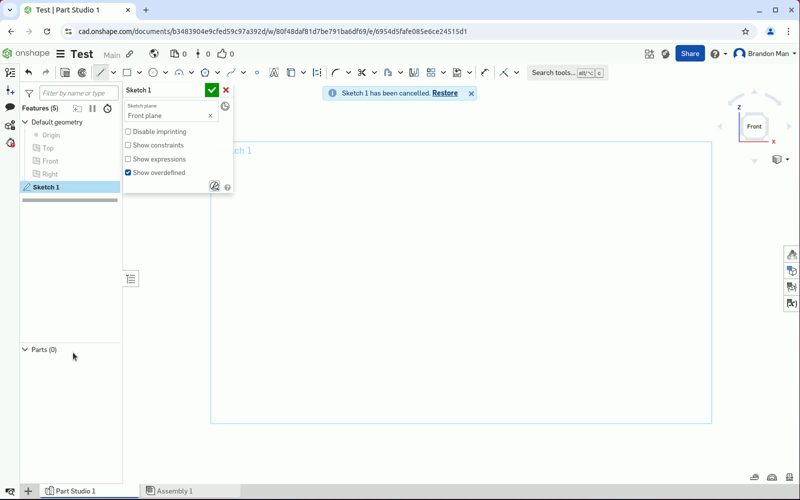
mouse_move(460, 282)
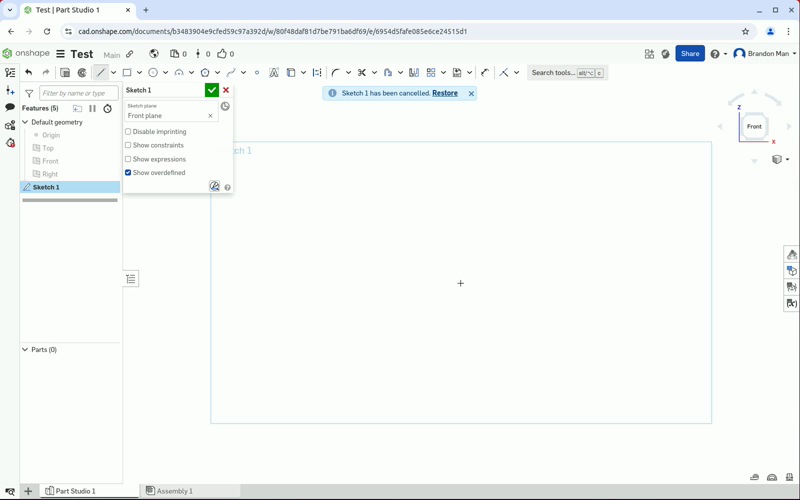
click(460, 282)
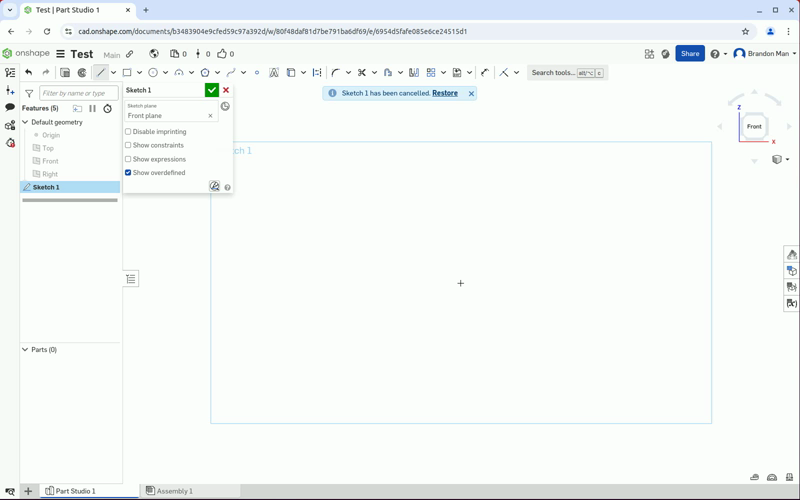
key_up(shift)
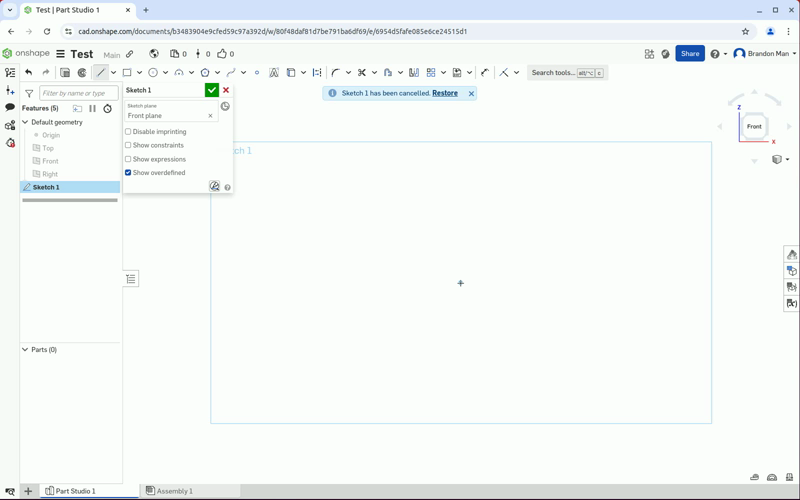
key_down(shift)
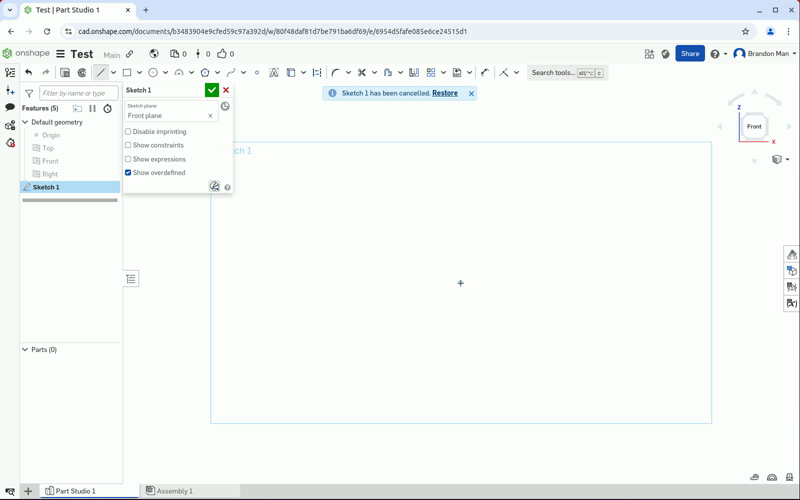
mouse_move(490, 282)
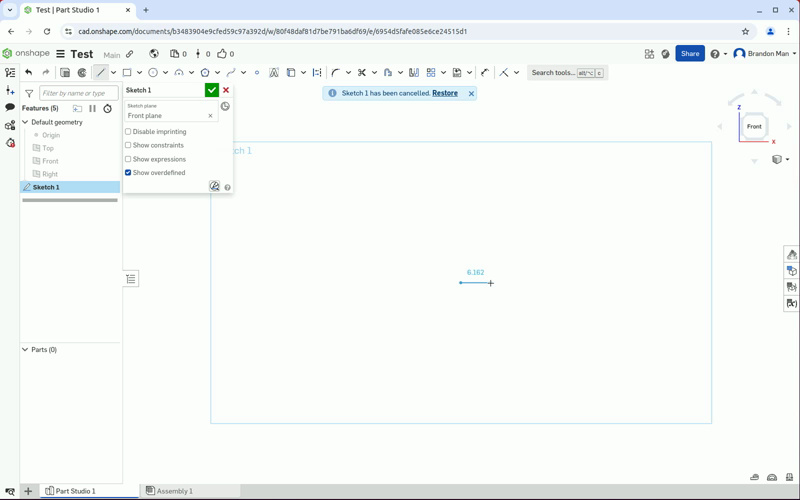
mouse_move(495, 282)
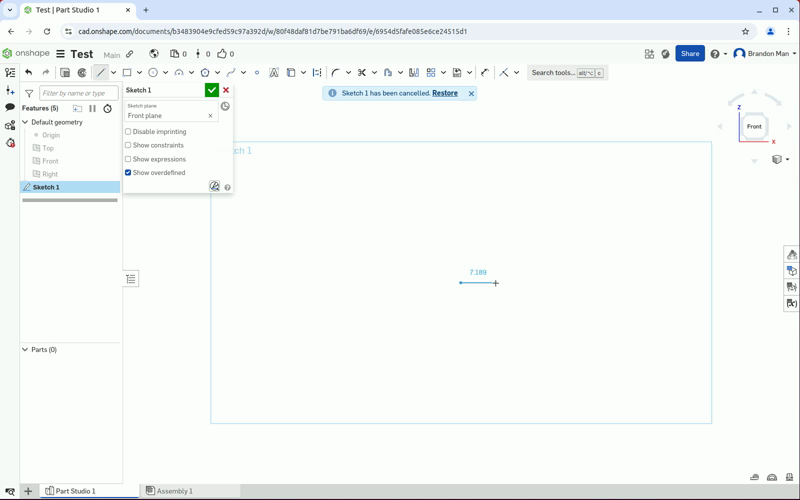
click(495, 282)
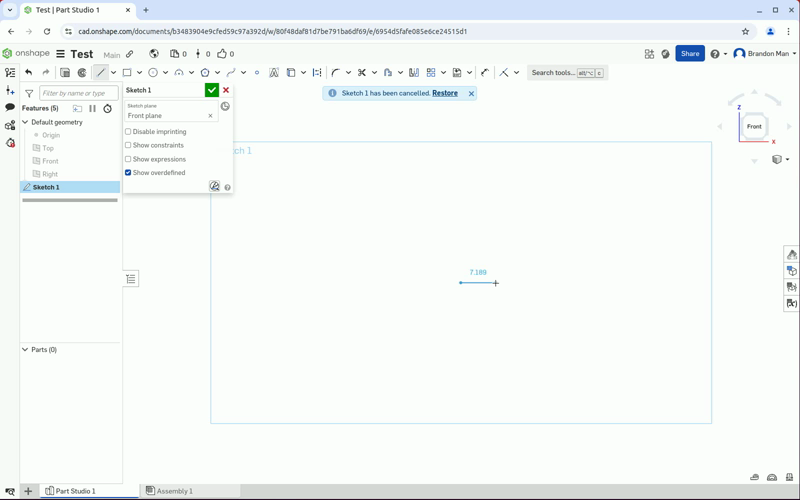
key_up(shift)
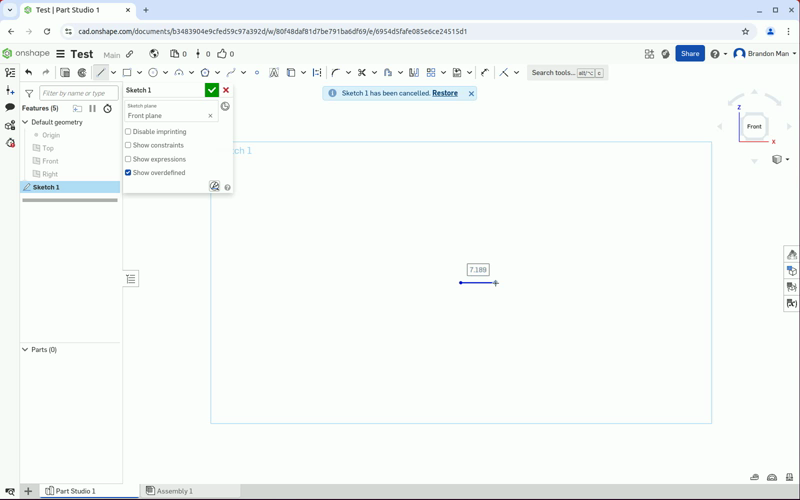
key_down(shift)
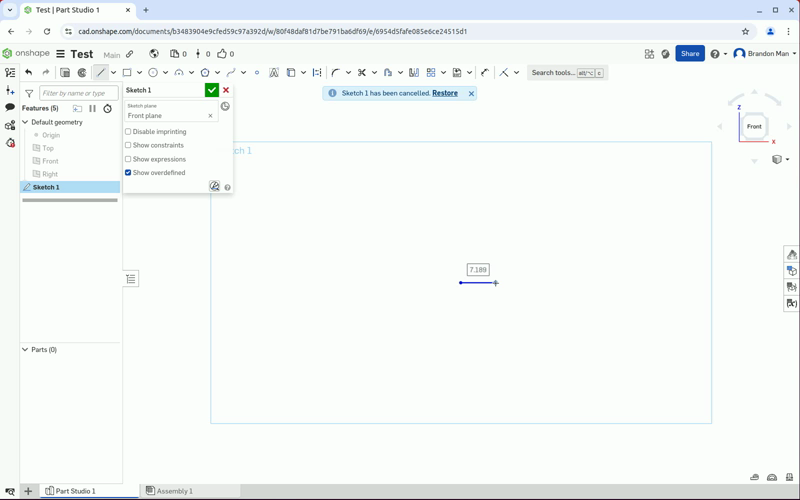
mouse_move(525, 282)
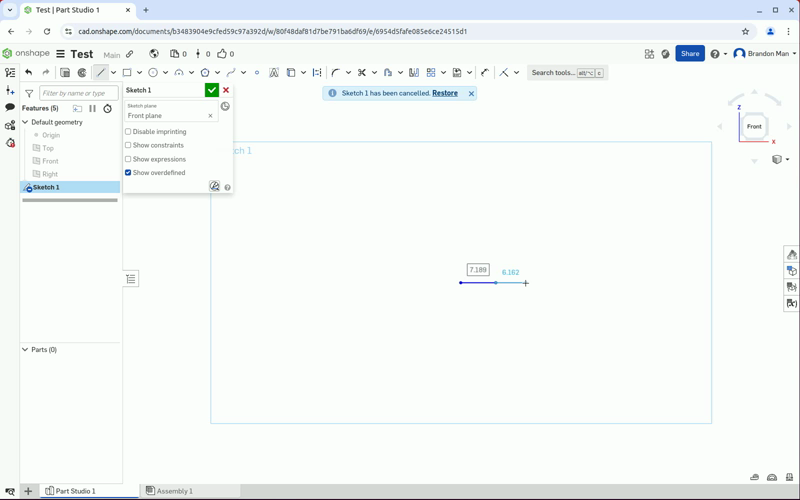
mouse_move(495, 278)
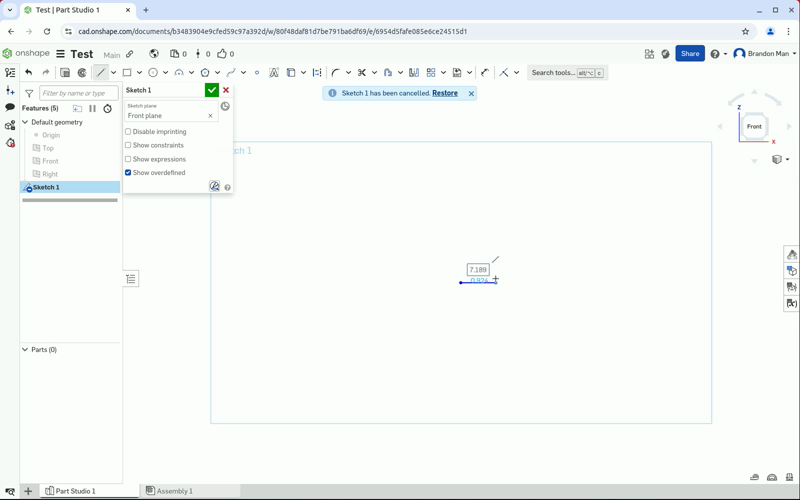
scroll(6)
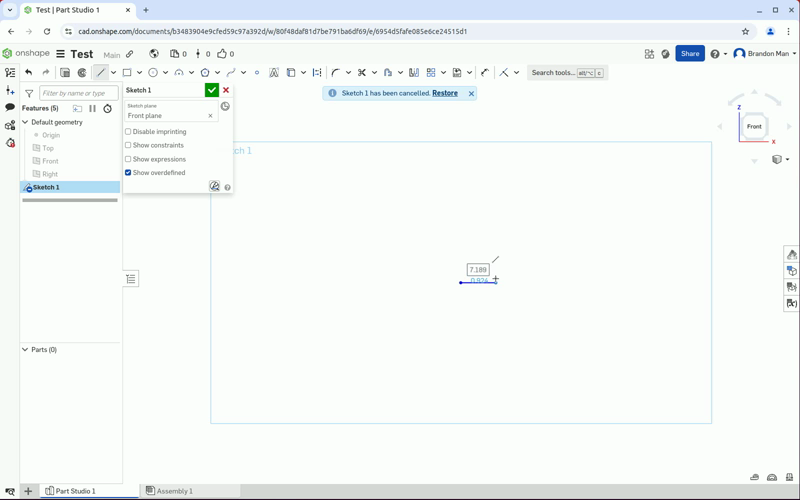
scroll(6)
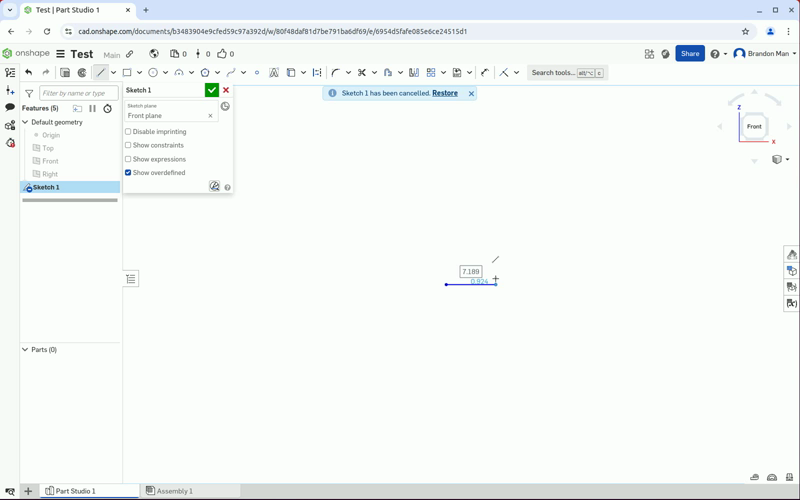
scroll(6)
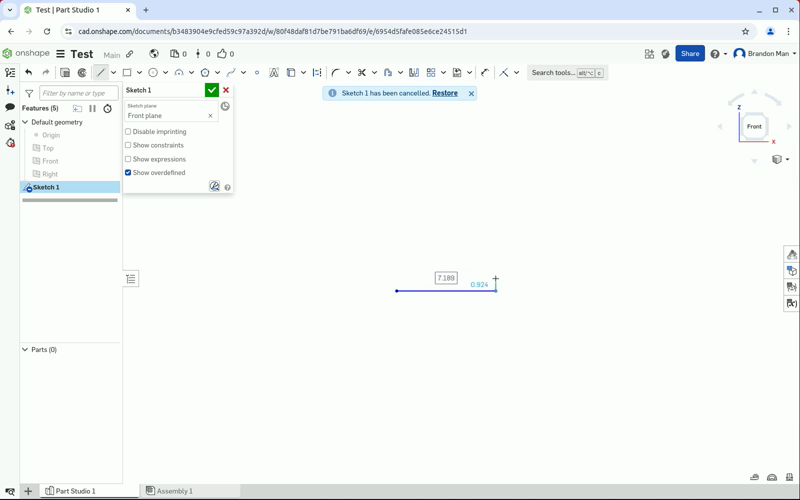
scroll(6)
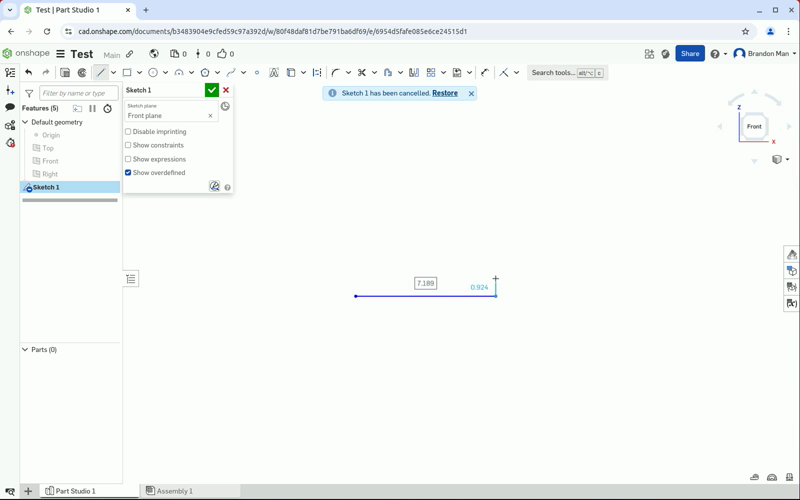
scroll(6)
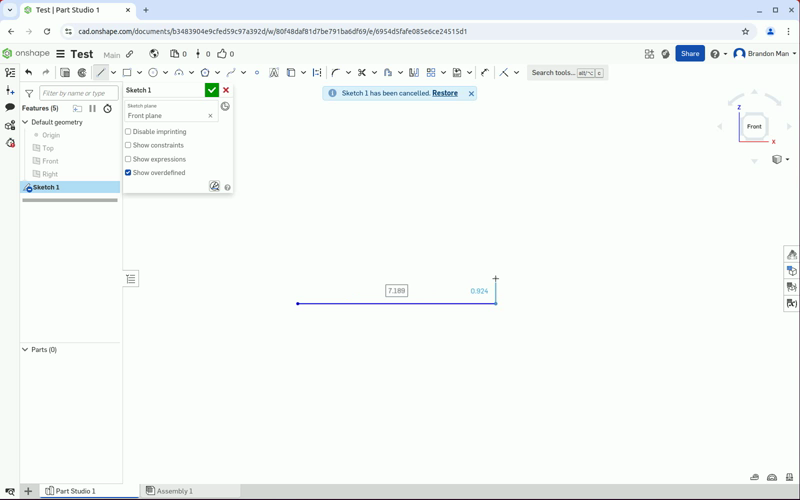
scroll(6)
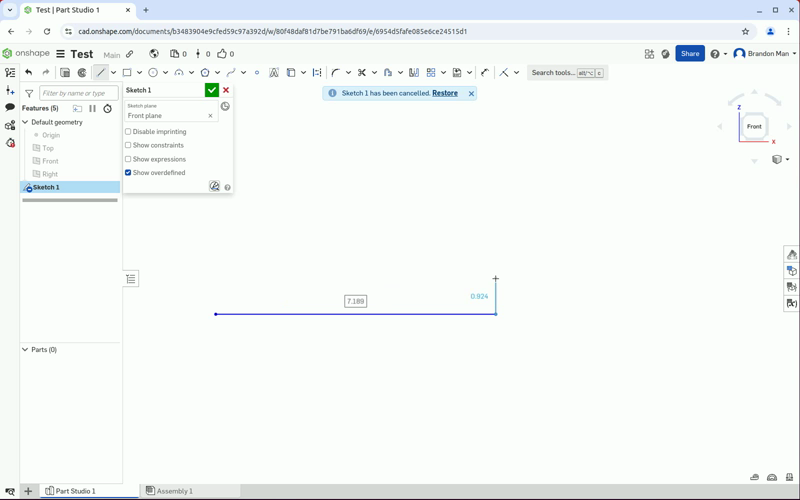
scroll(6)
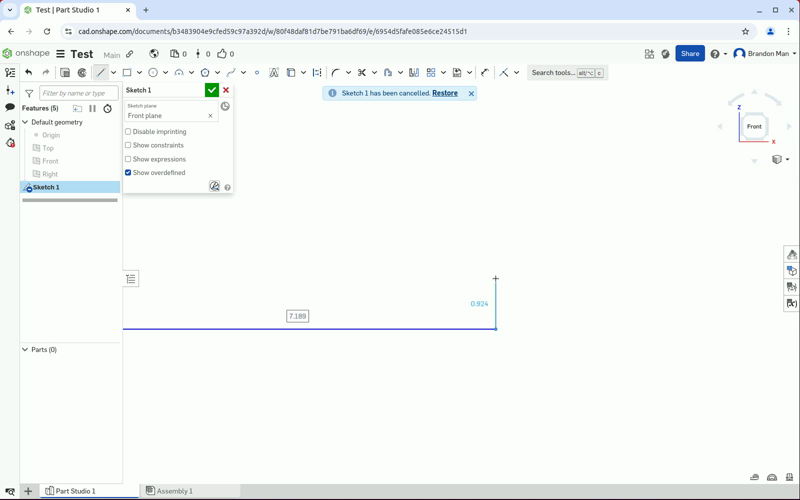
click(495, 278)
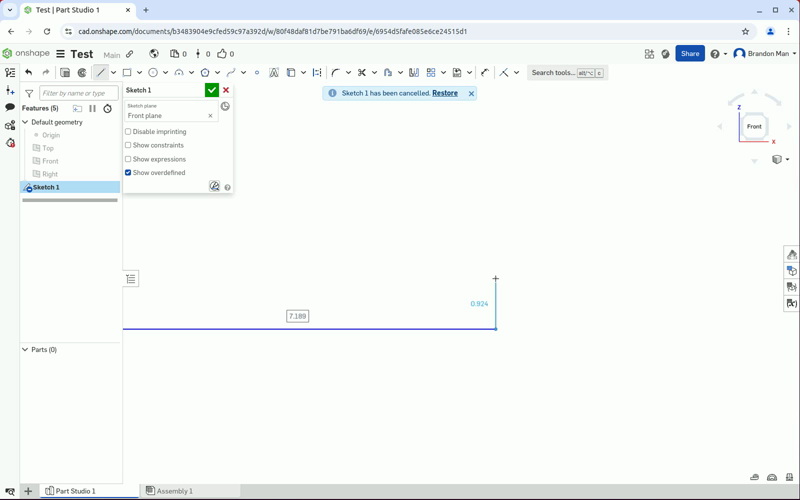
scroll(-6)
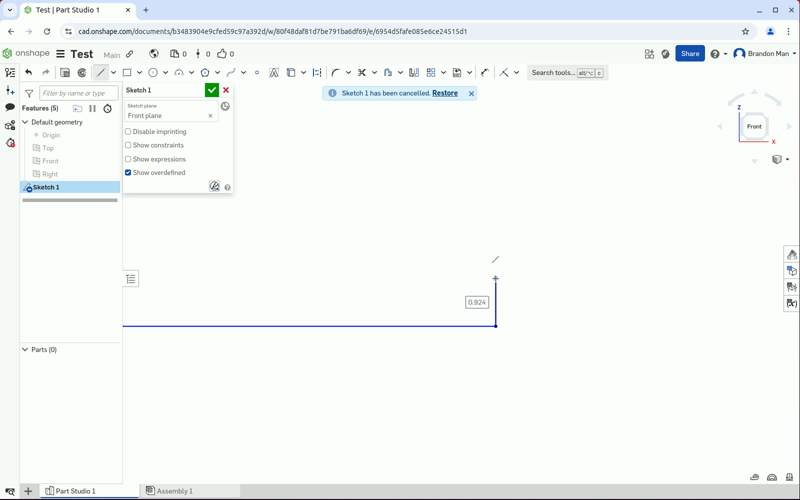
scroll(-6)
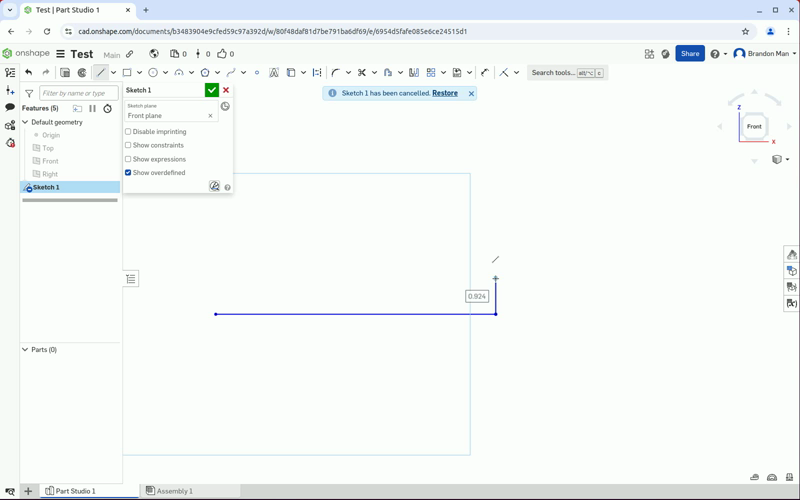
scroll(-6)
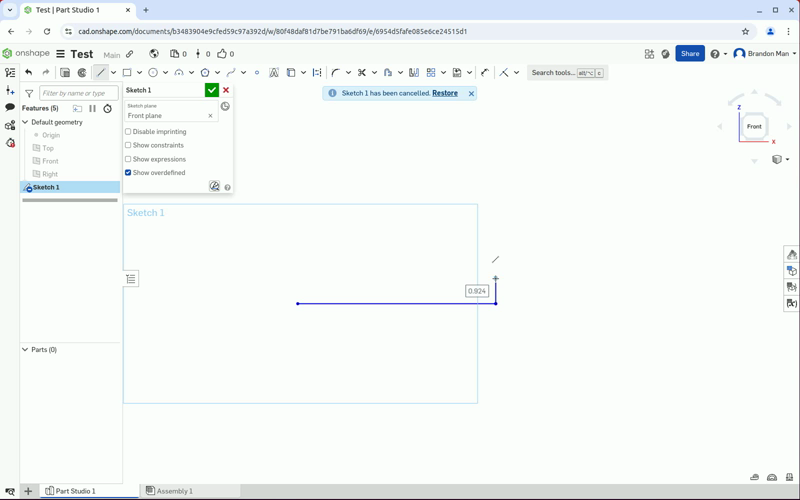
scroll(-6)
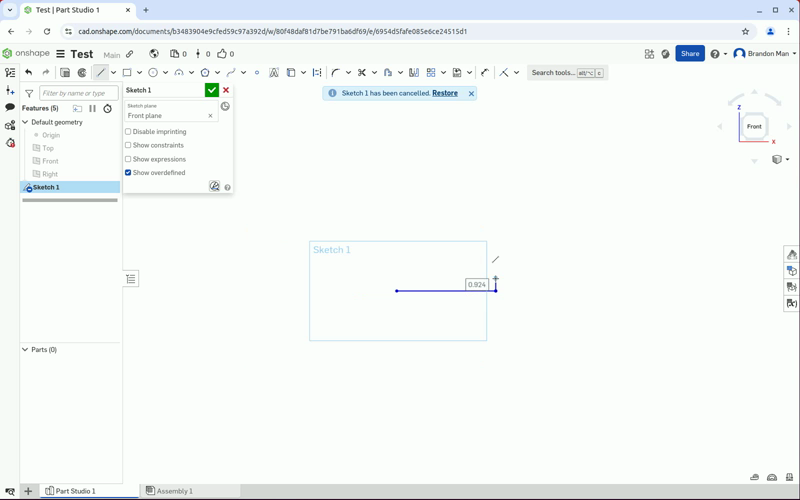
scroll(-6)
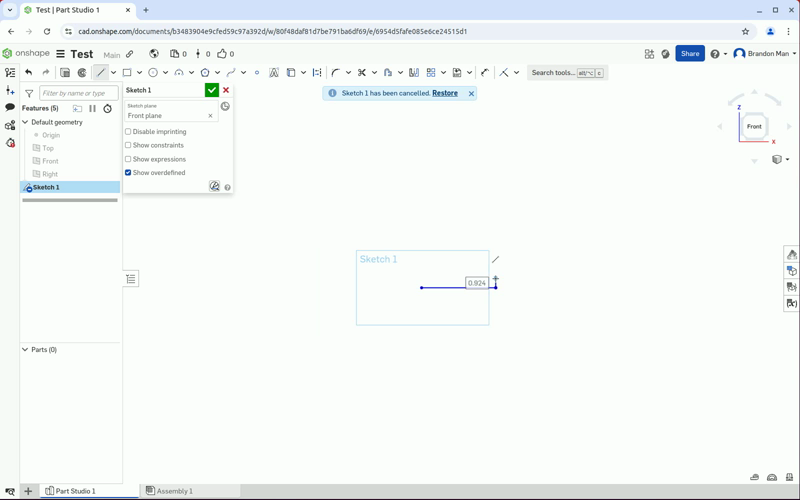
scroll(-6)
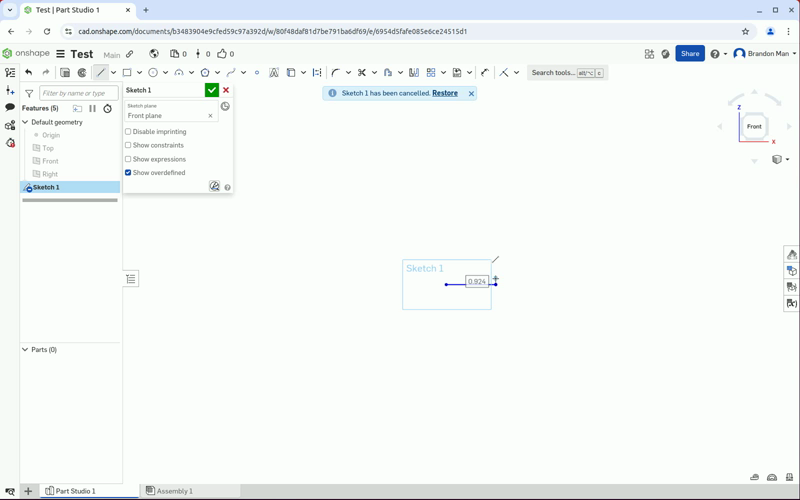
scroll(-6)
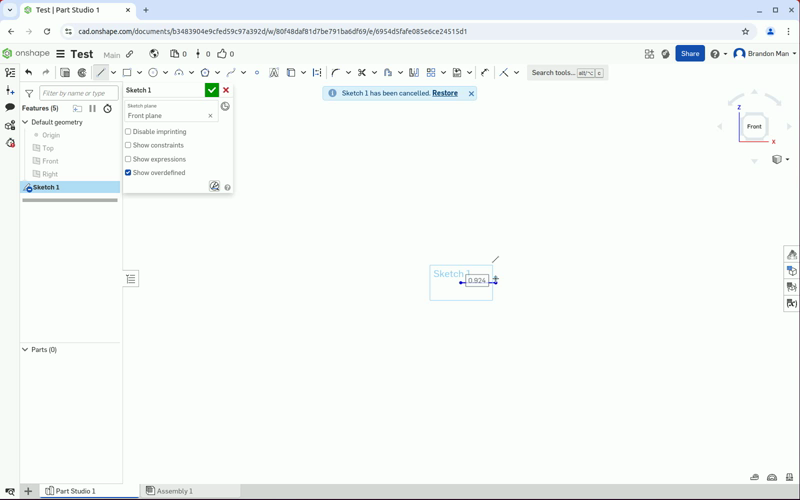
key_up(shift)
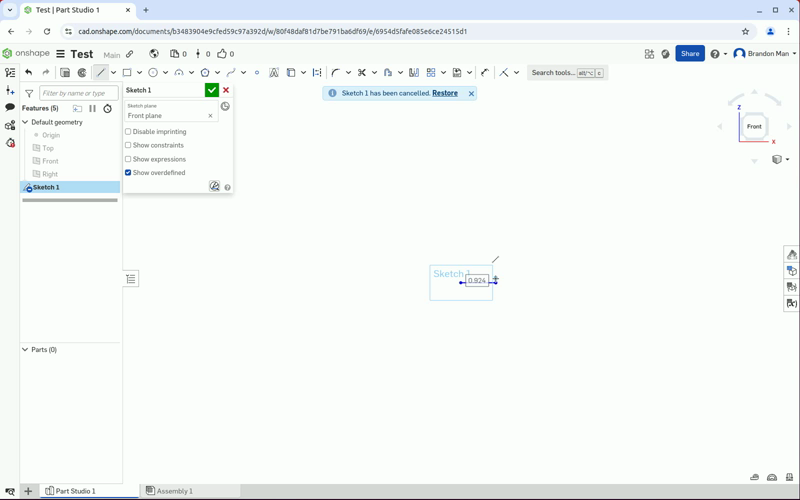
key_down(shift)
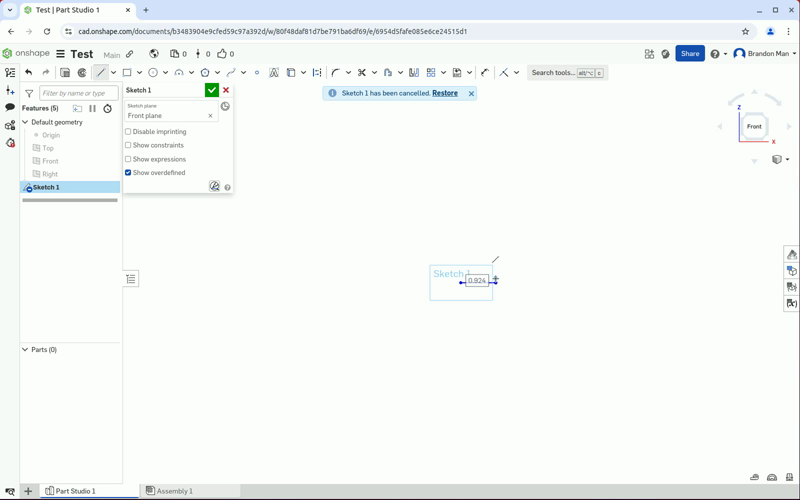
mouse_move(525, 278)
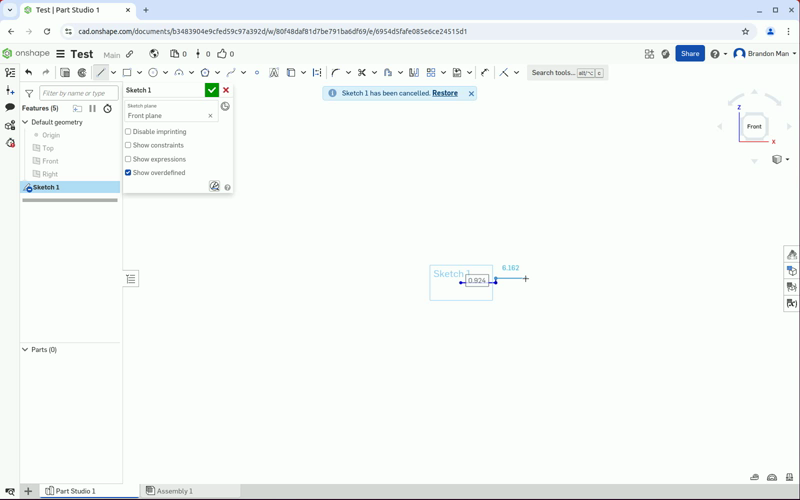
mouse_move(460, 278)
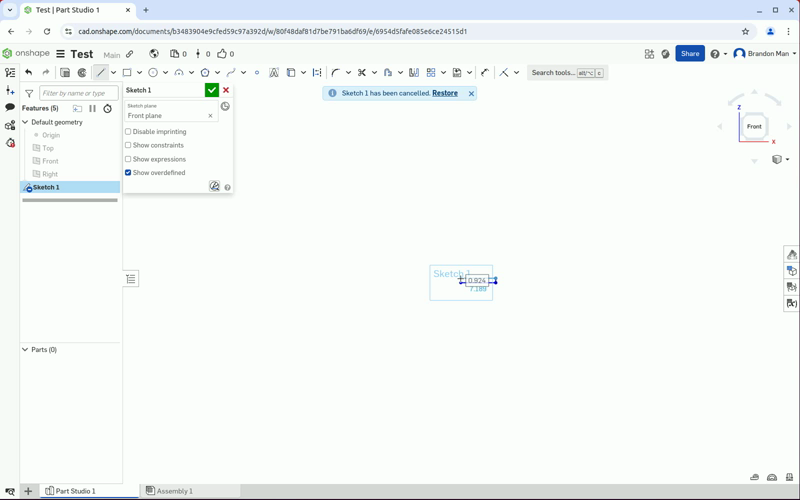
click(460, 278)
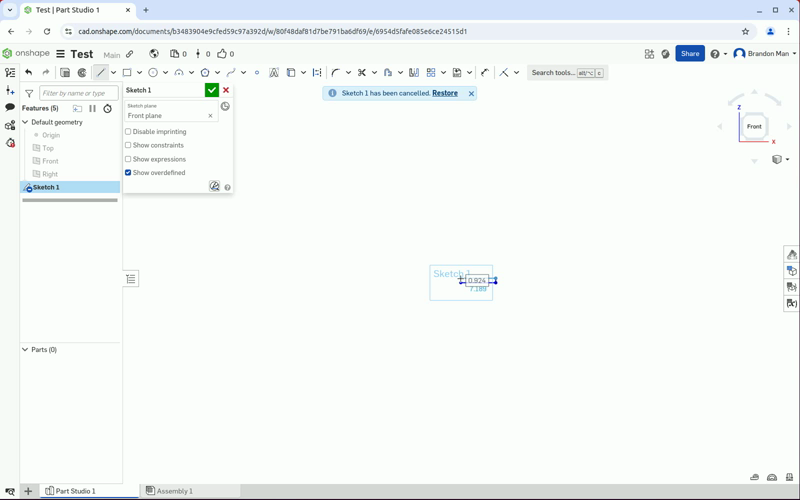
key_up(shift)
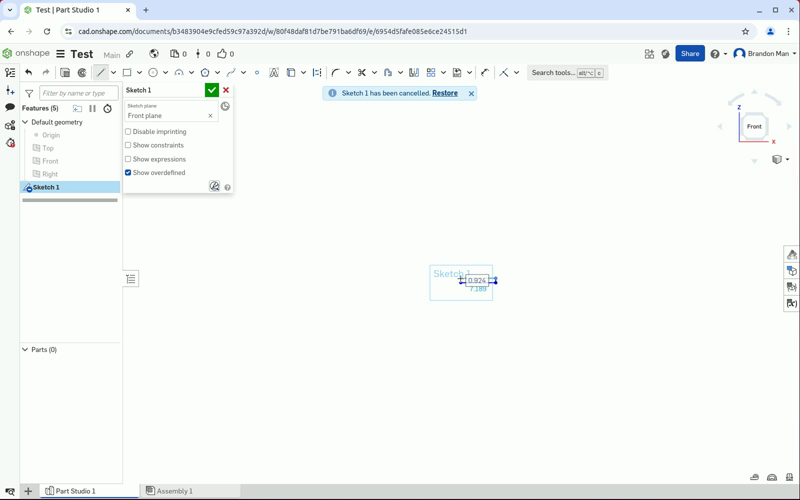
mouse_move(490, 278)
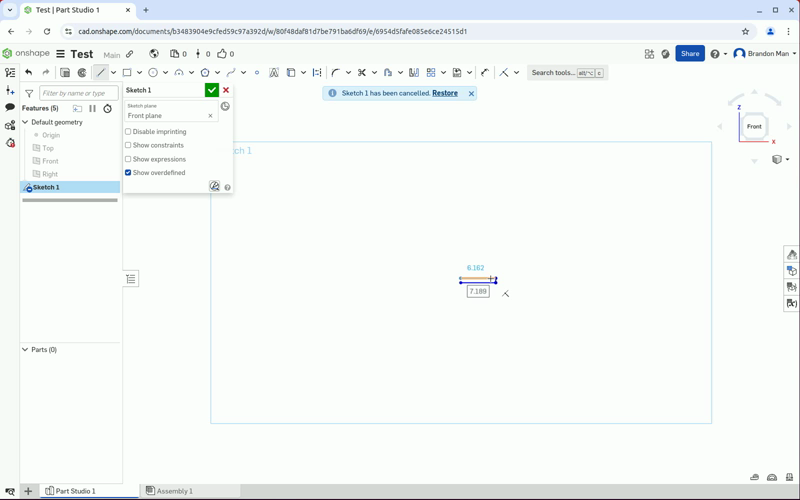
key_down(shift)
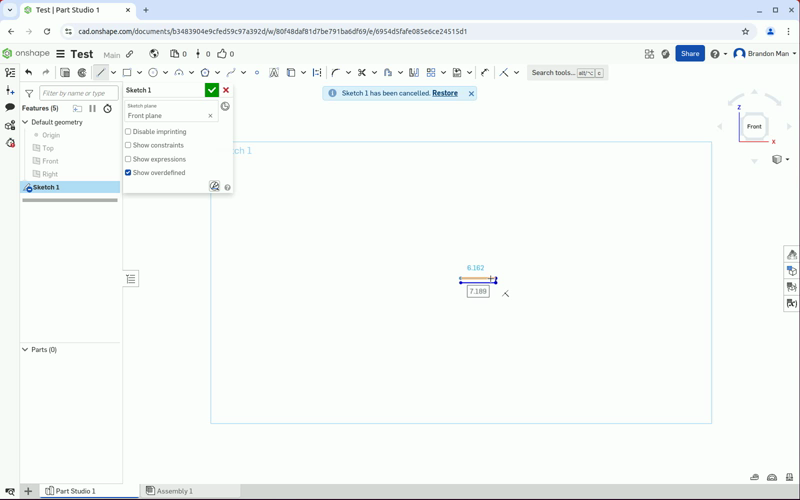
mouse_move(460, 282)
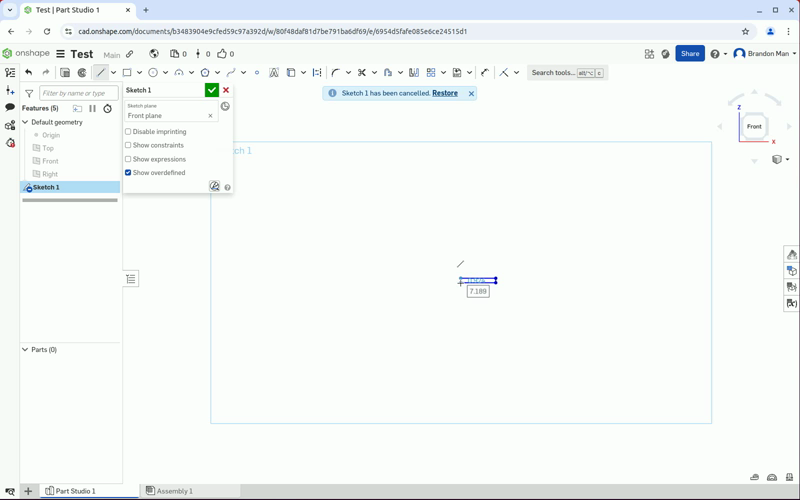
scroll(6)
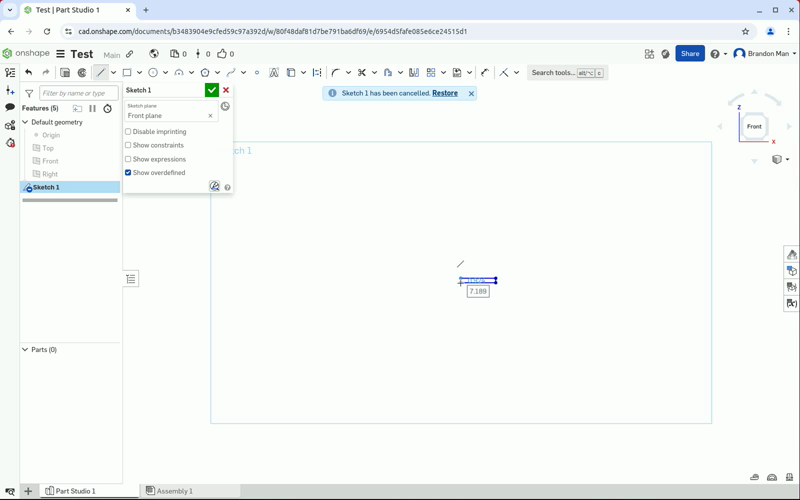
scroll(6)
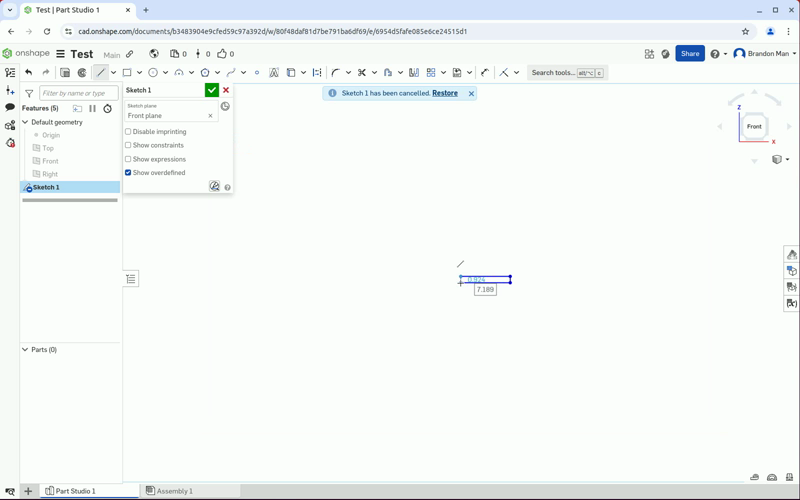
scroll(6)
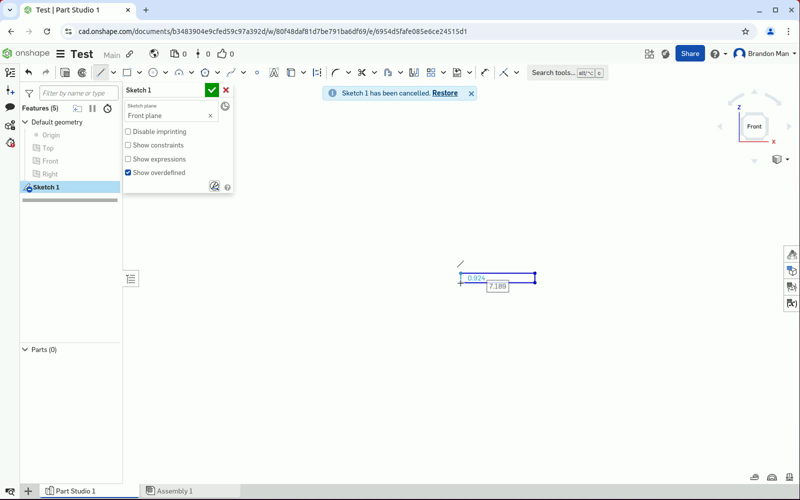
scroll(6)
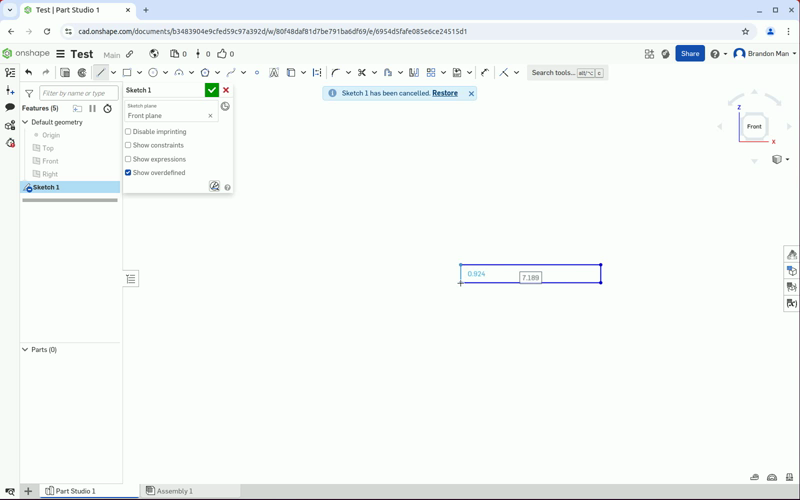
scroll(6)
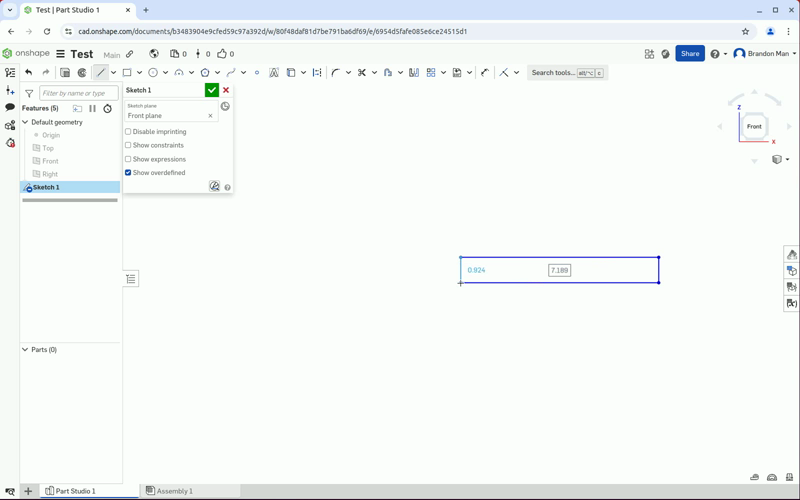
scroll(6)
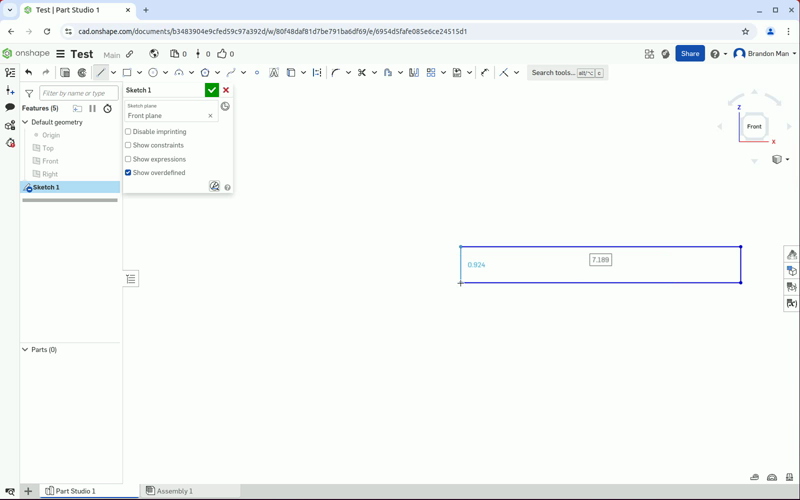
scroll(6)
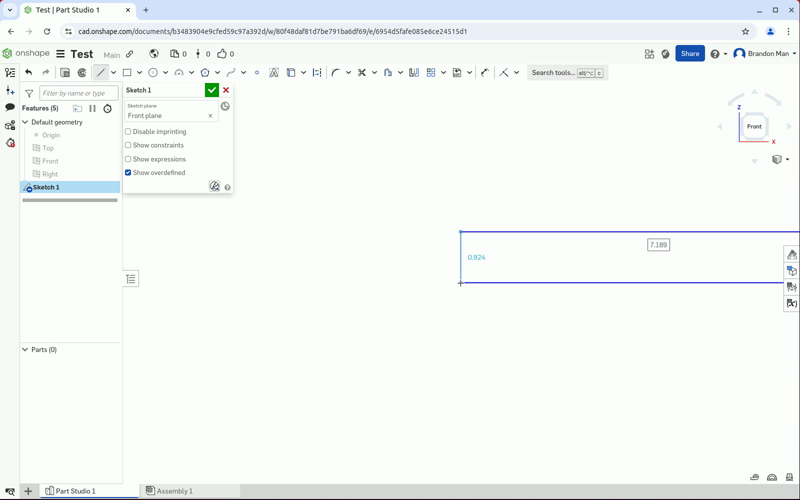
key_up(shift)
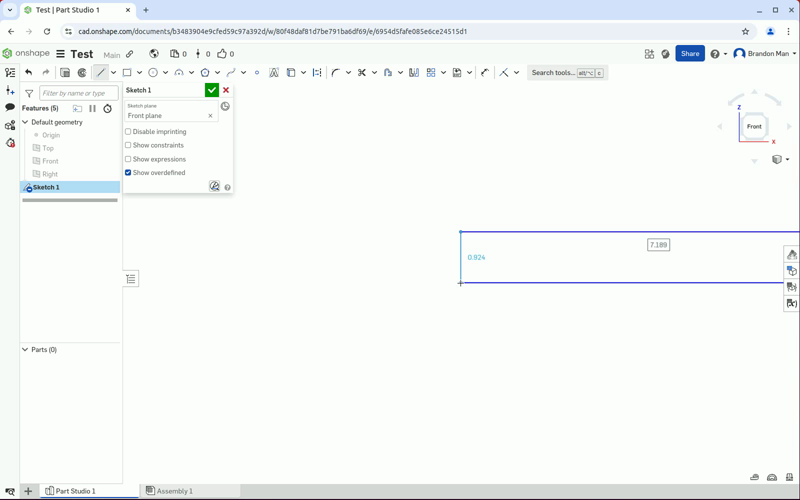
click(460, 282)
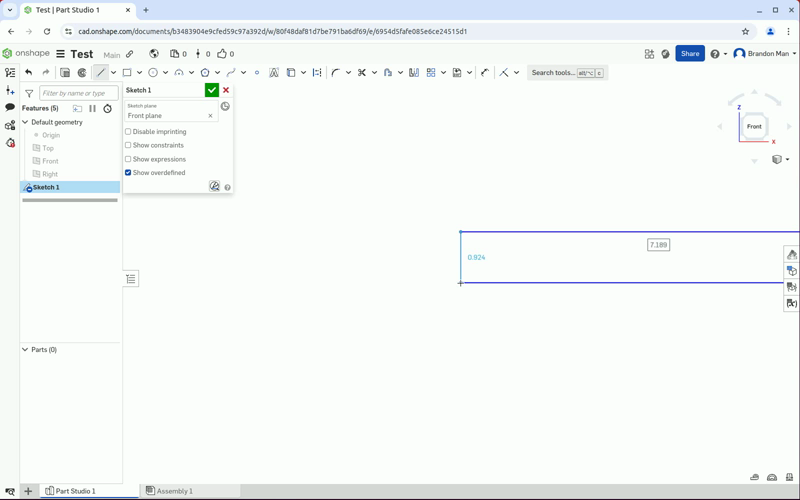
scroll(-6)
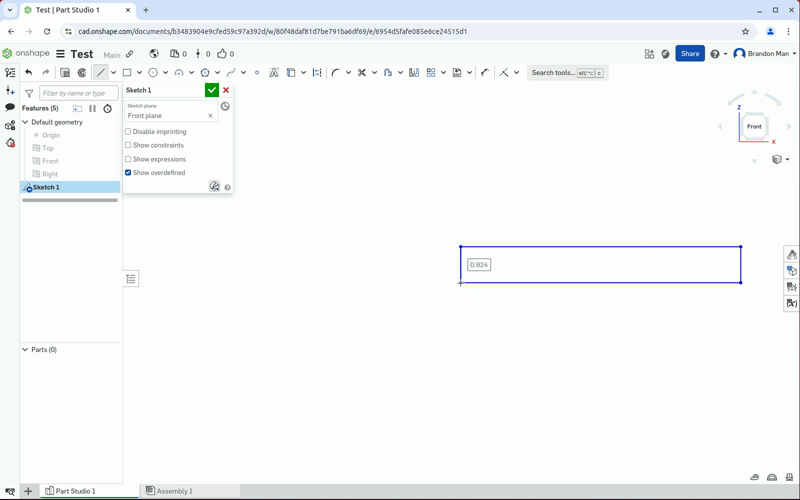
scroll(-6)
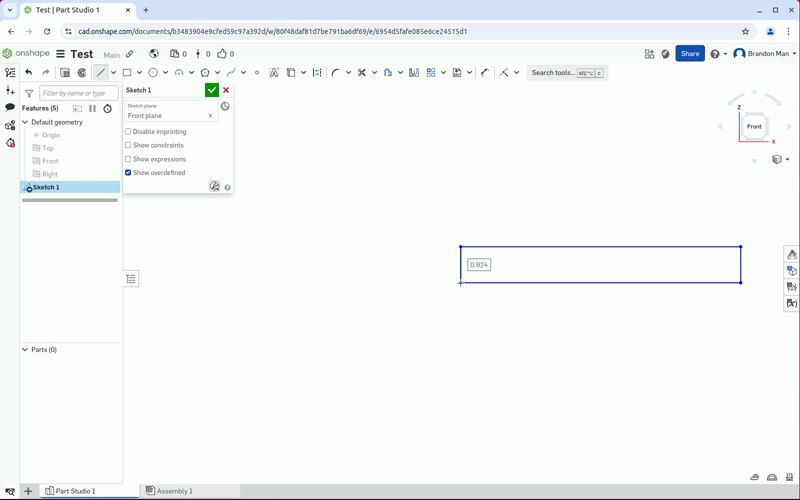
scroll(-6)
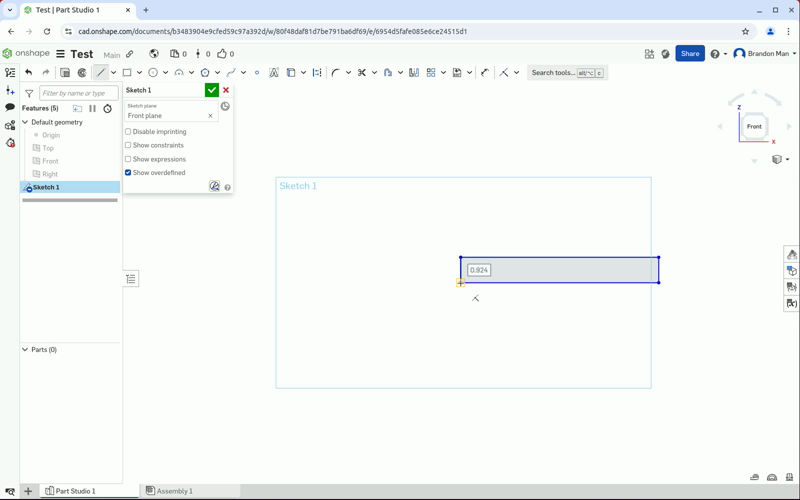
scroll(-6)
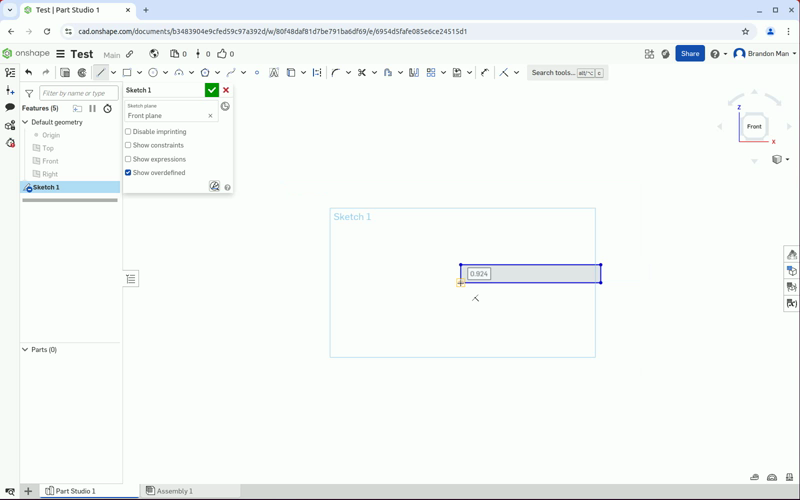
scroll(-6)
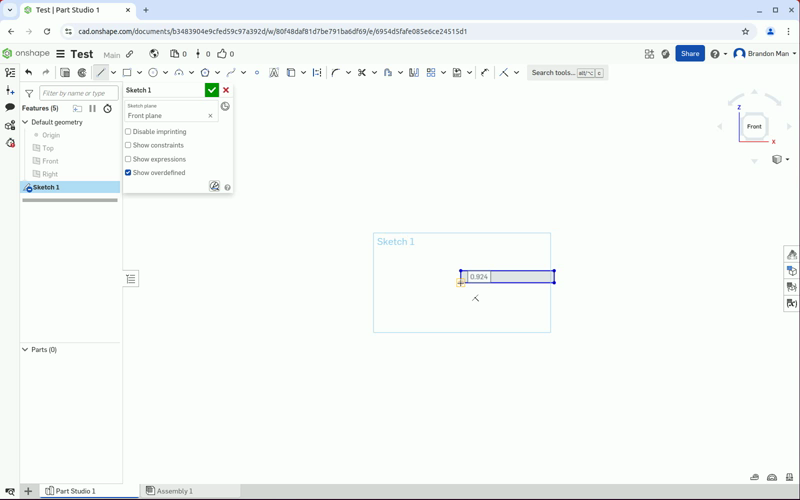
scroll(-6)
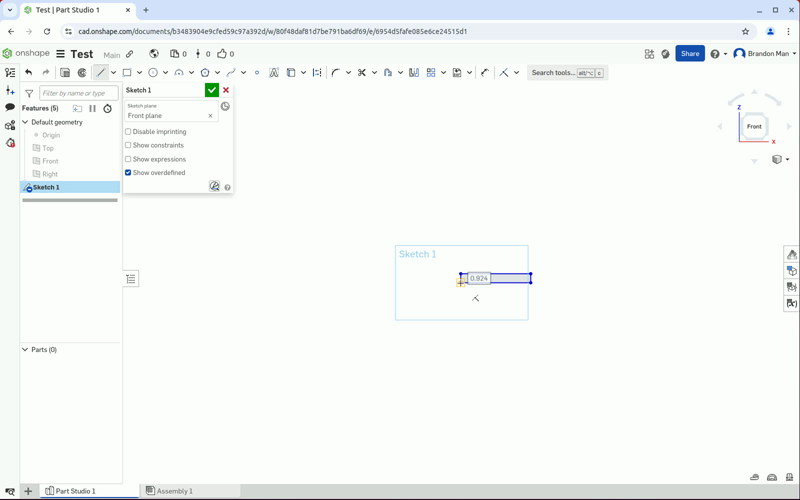
scroll(-6)
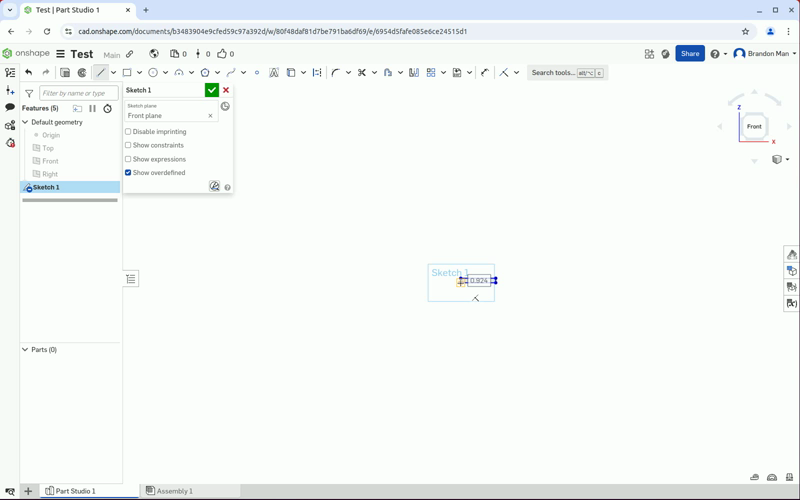
key(esc)
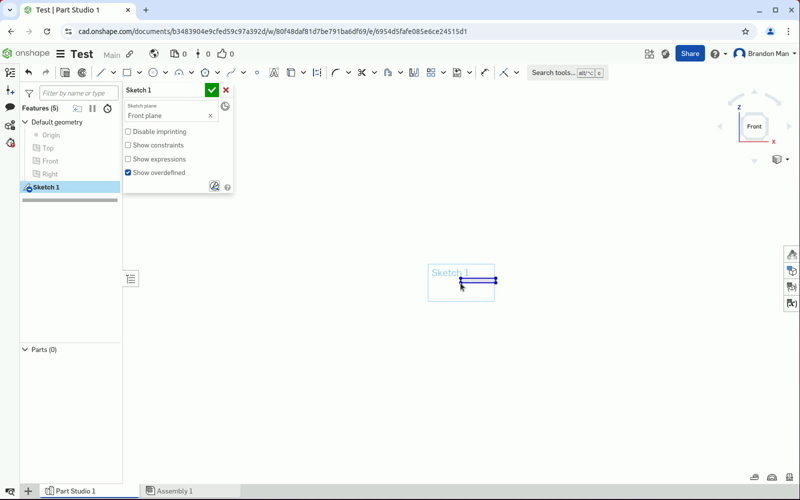
mouse_move(465, 282)
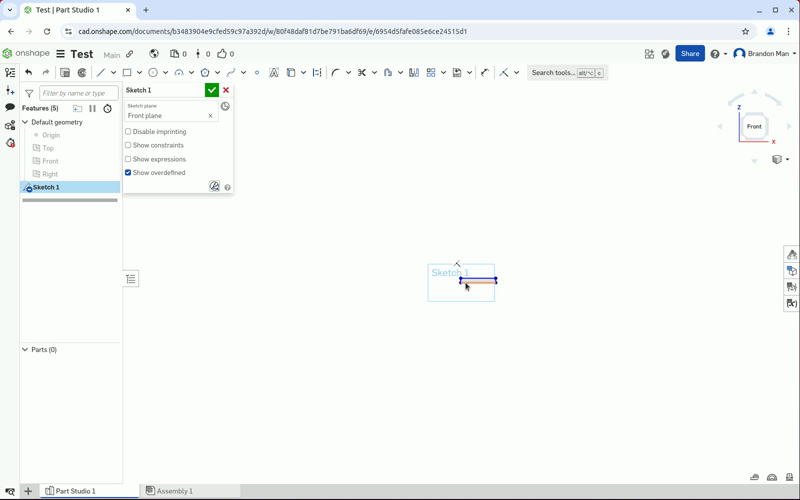
scroll(6)
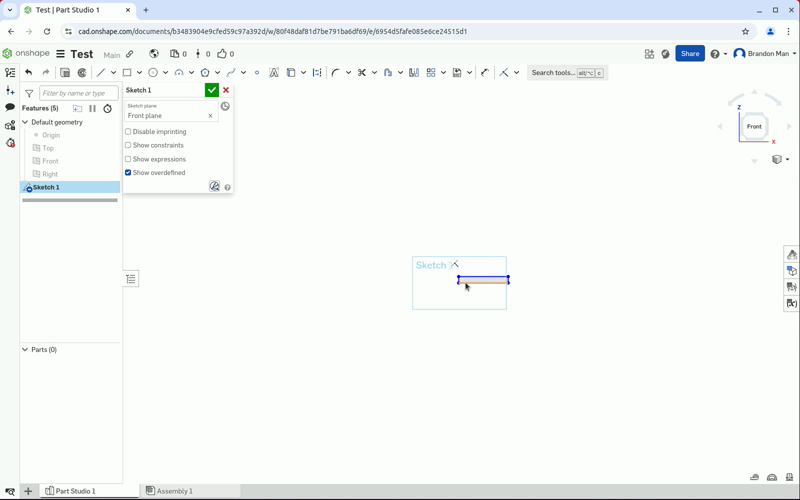
scroll(6)
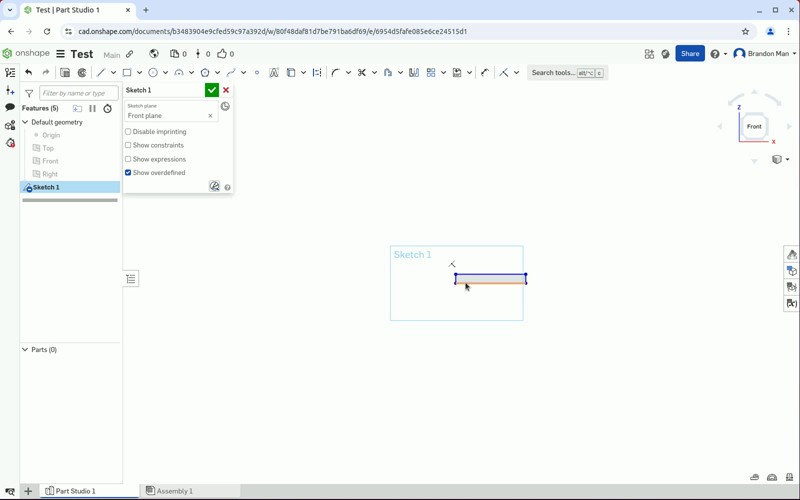
scroll(6)
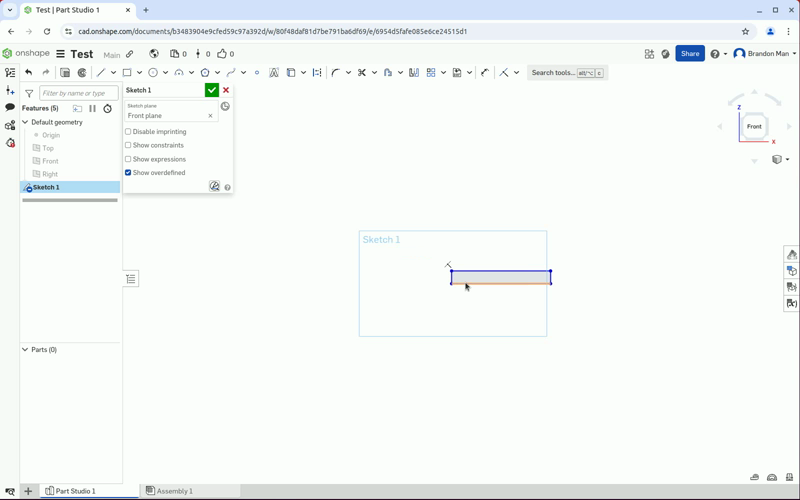
scroll(6)
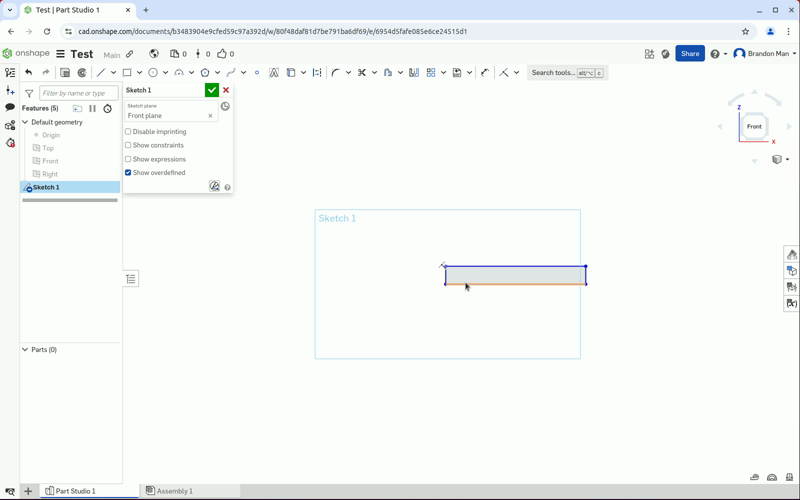
scroll(6)
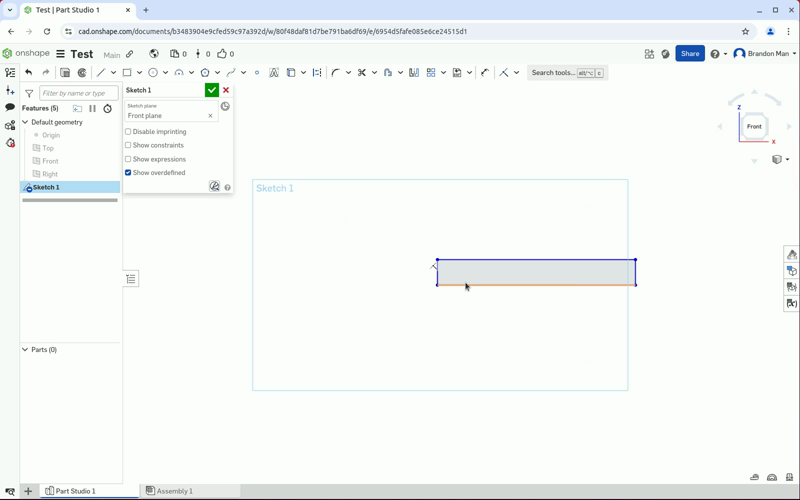
scroll(6)
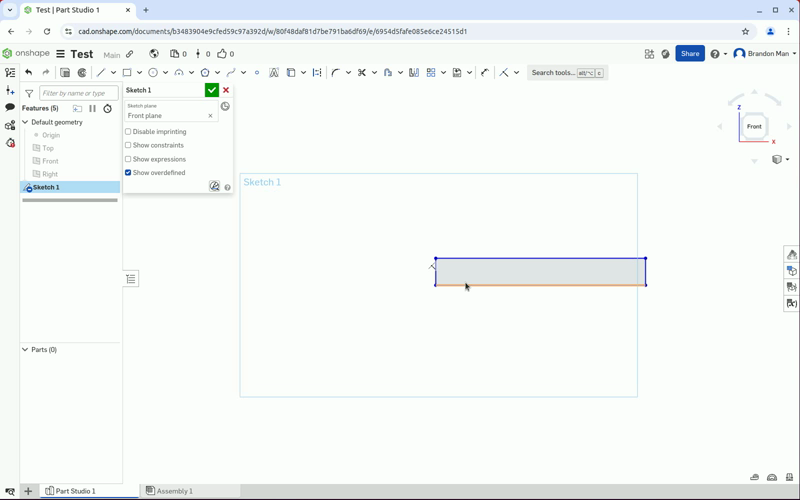
scroll(6)
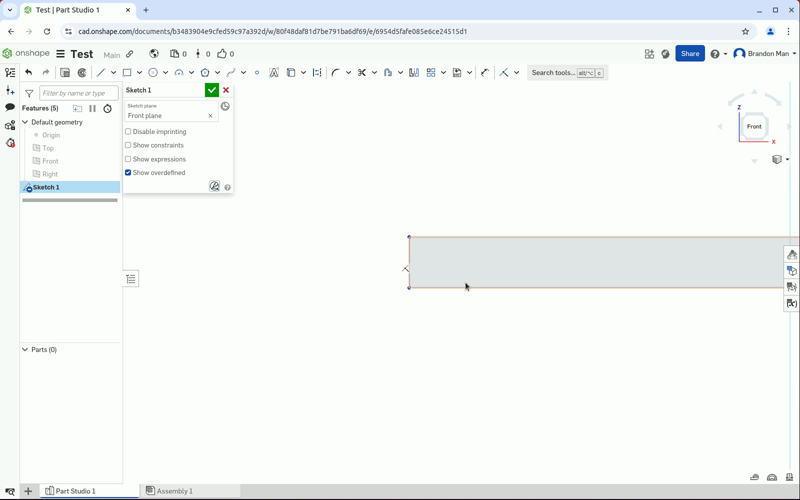
click(465, 282)
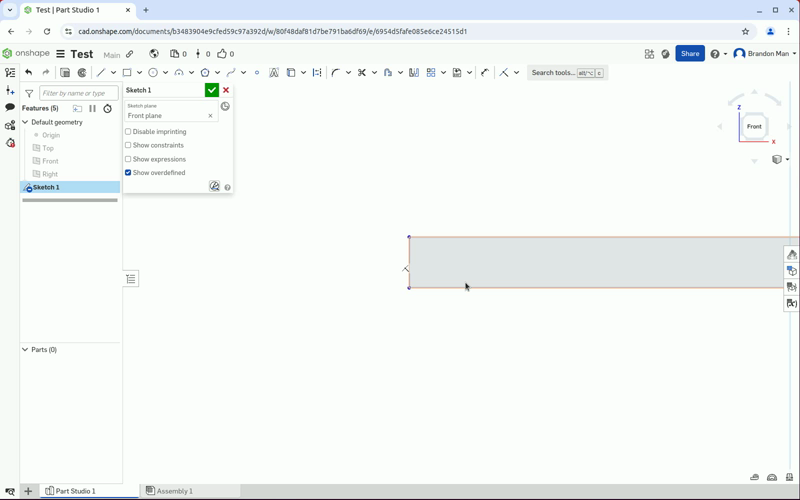
scroll(-6)
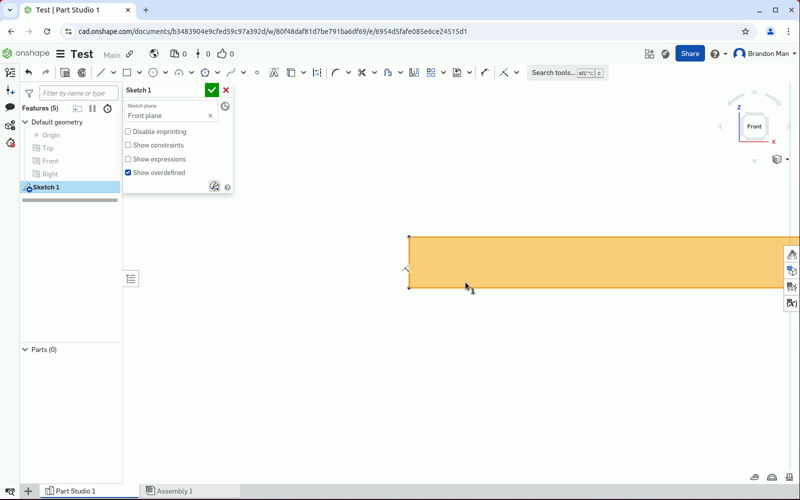
scroll(-6)
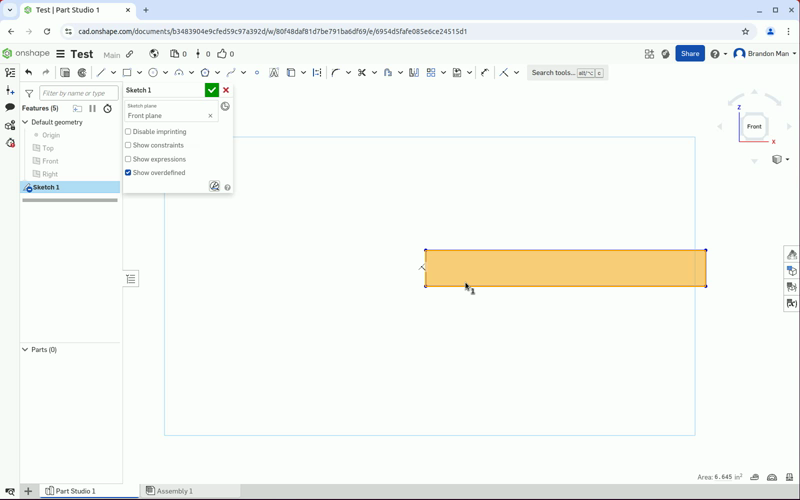
scroll(-6)
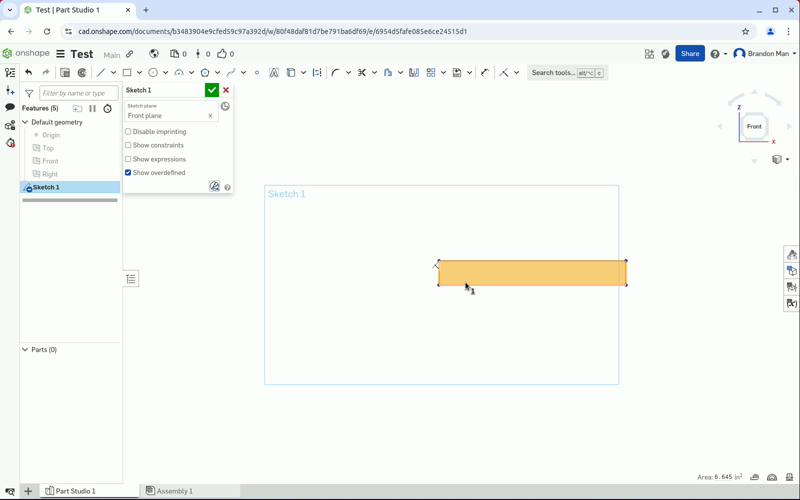
scroll(-6)
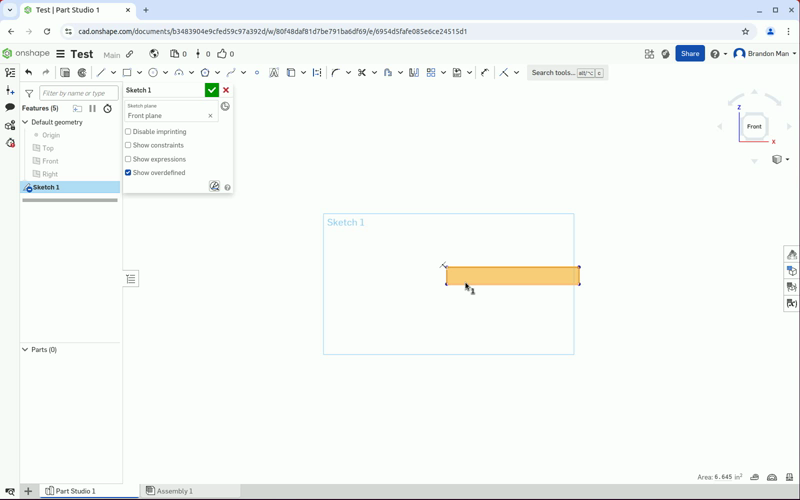
scroll(-6)
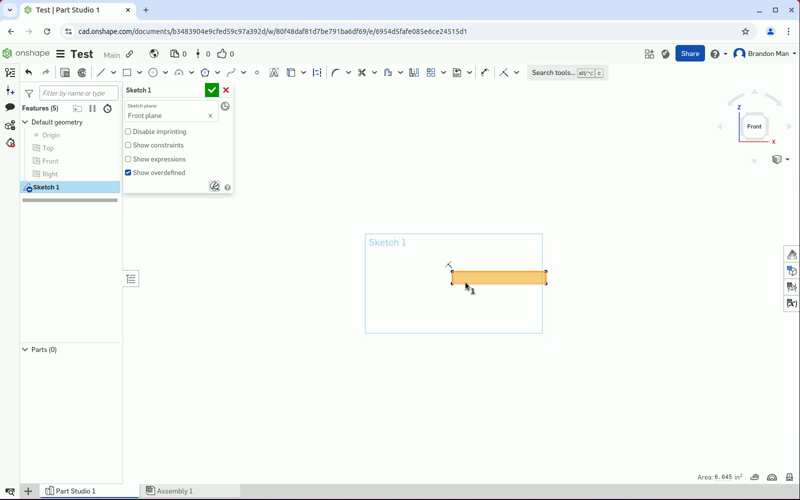
scroll(-6)
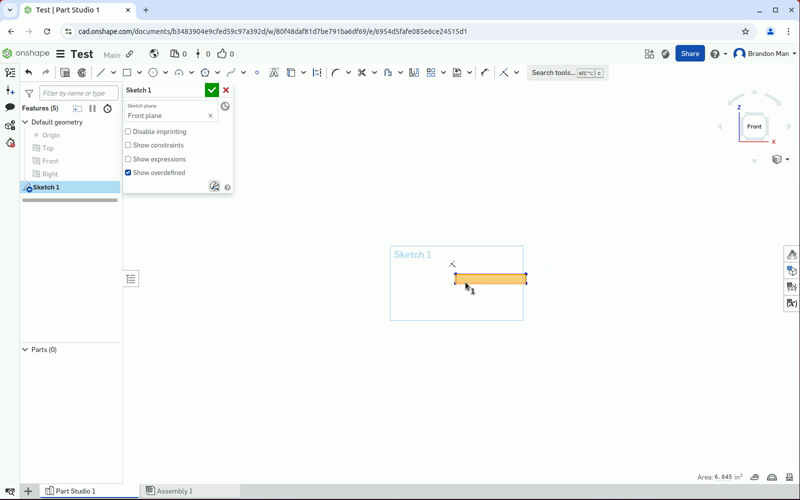
scroll(-6)
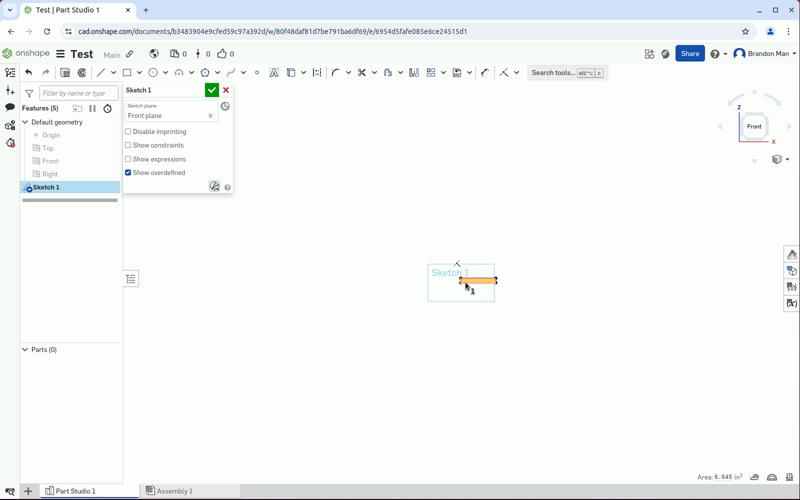
mouse_move(73, 352)
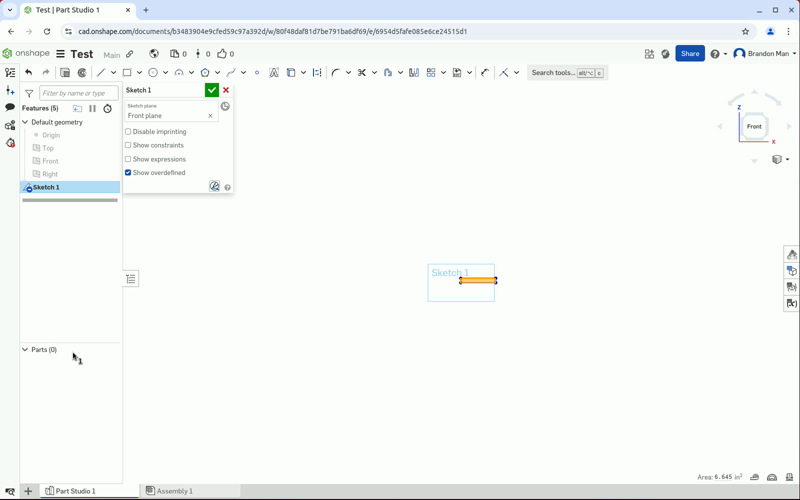
key(shift+y)
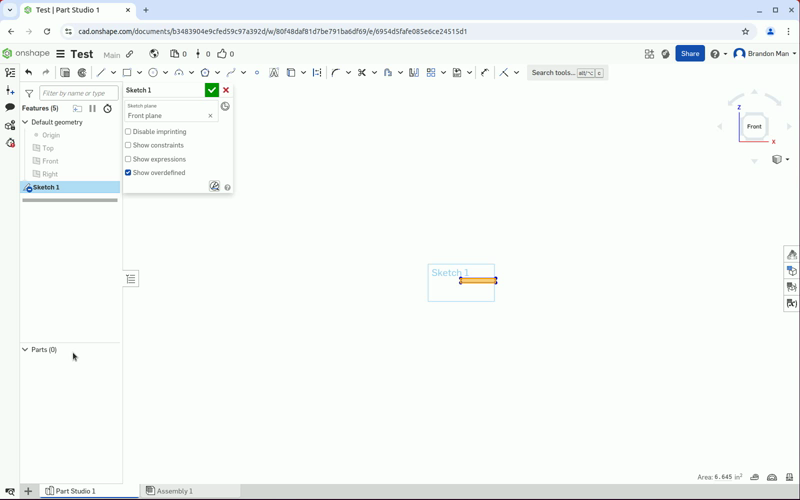
key(shift+e)
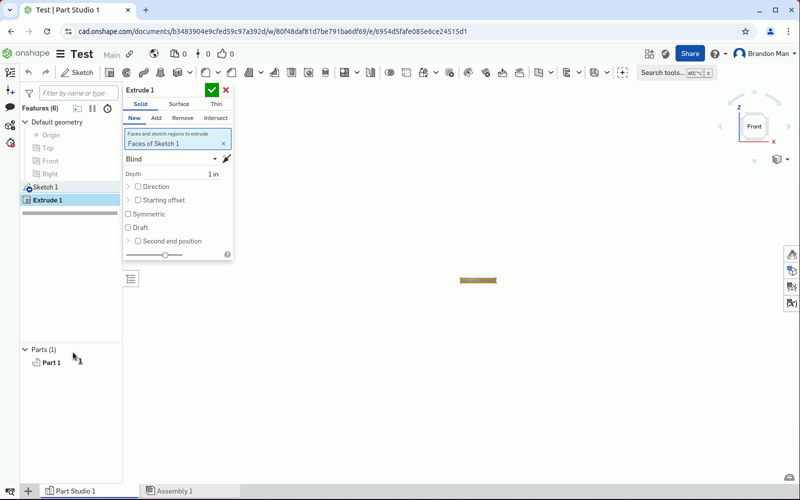
mouse_move(143, 106)
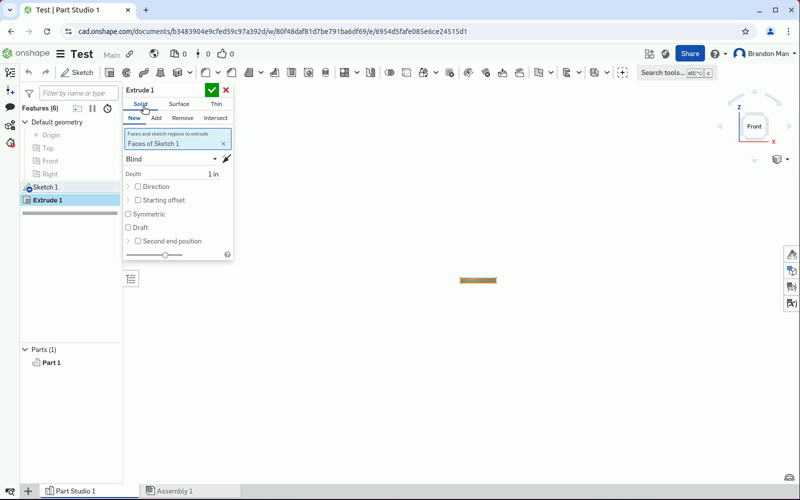
click(143, 106)
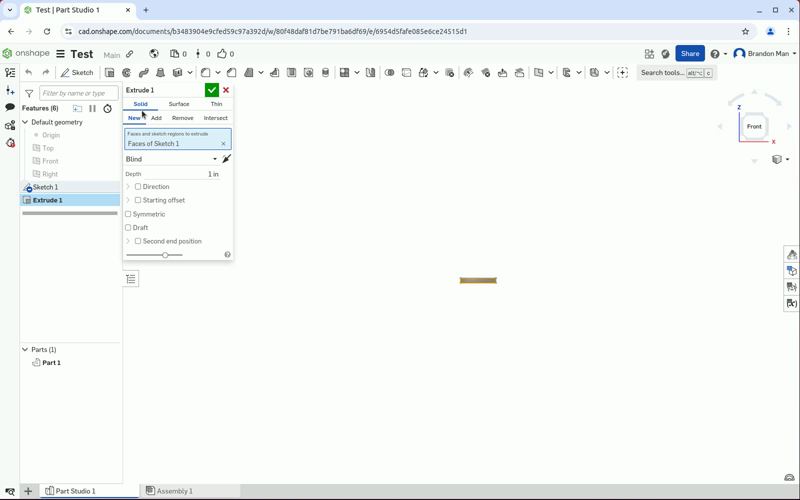
mouse_move(137, 120)
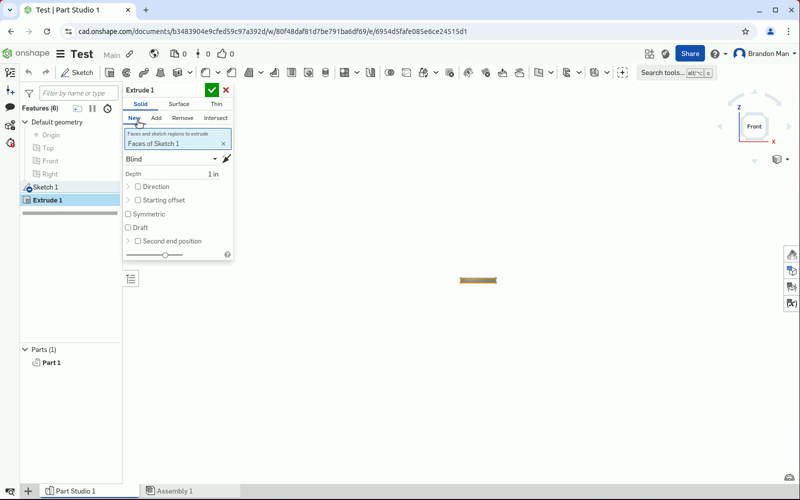
click(137, 120)
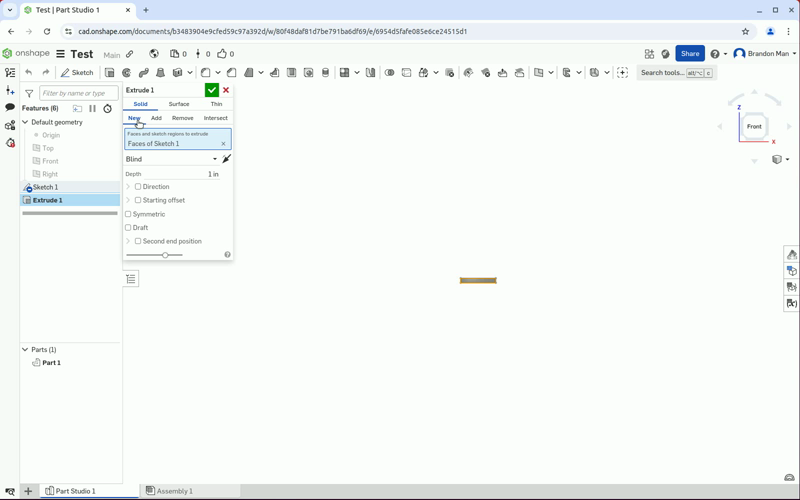
key(tab, 4)
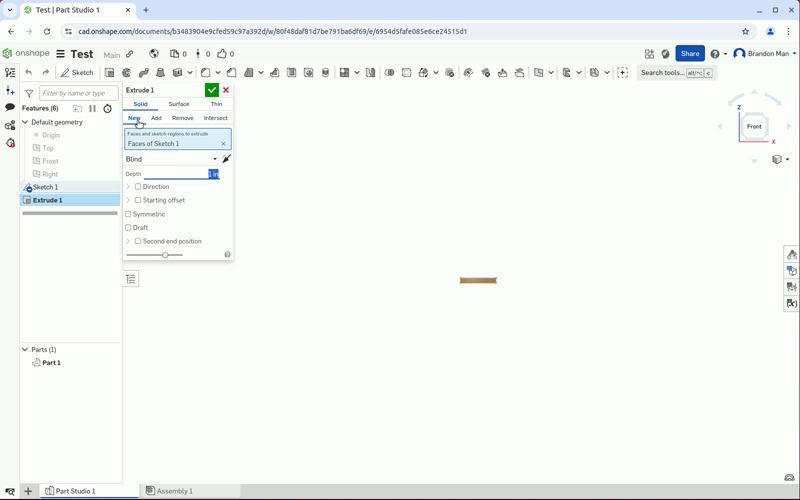
text(23.108)
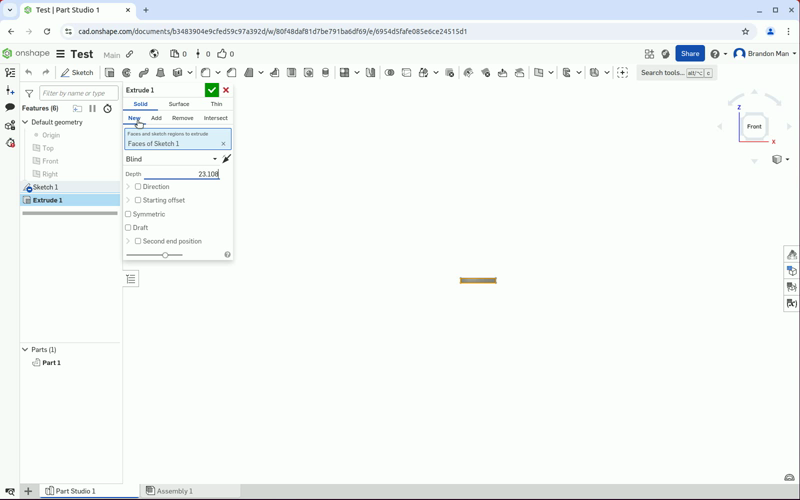
key(enter)
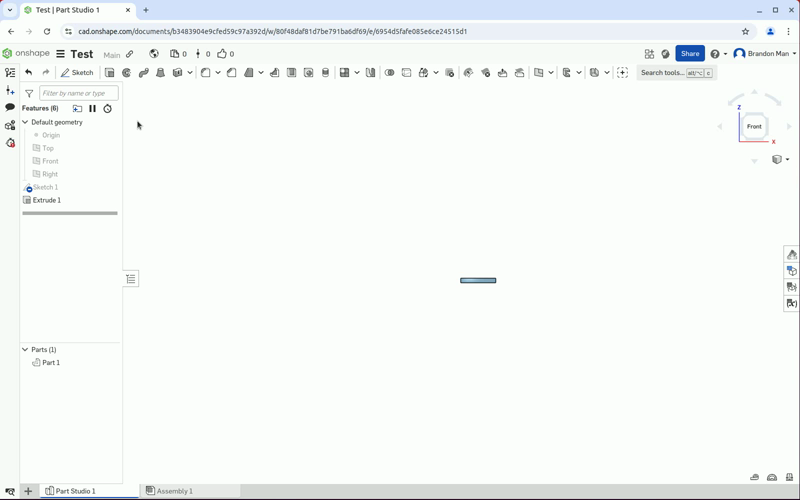
key(shift+h)
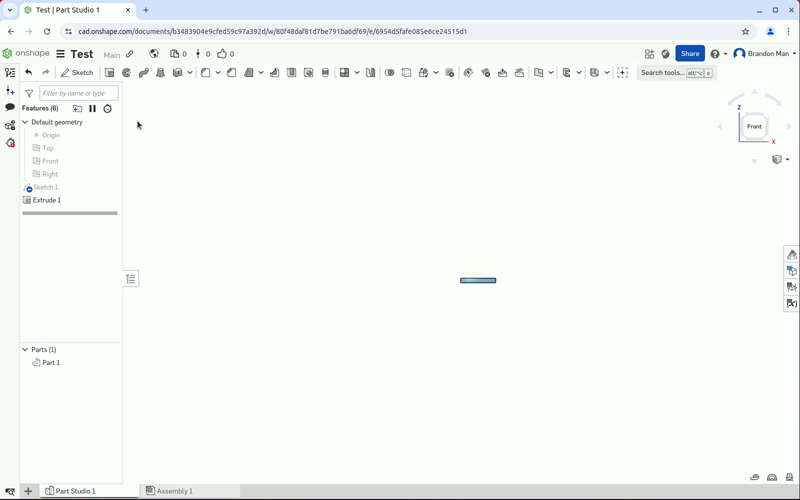
key(shift+h)
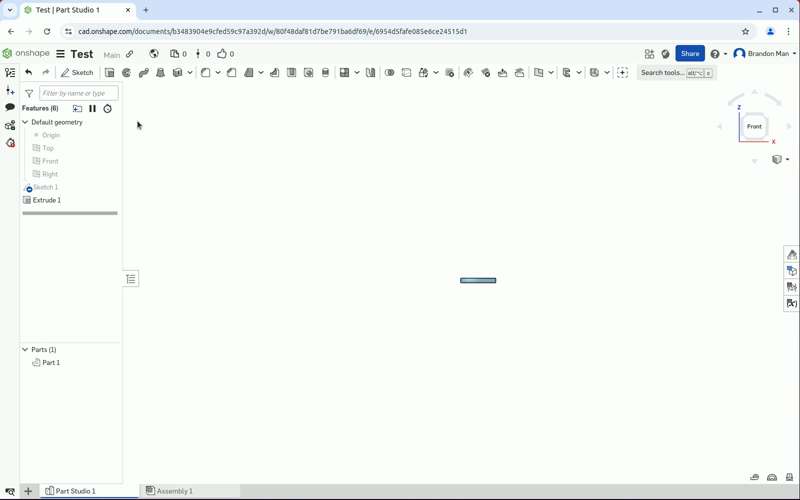
mouse_move(73, 189)
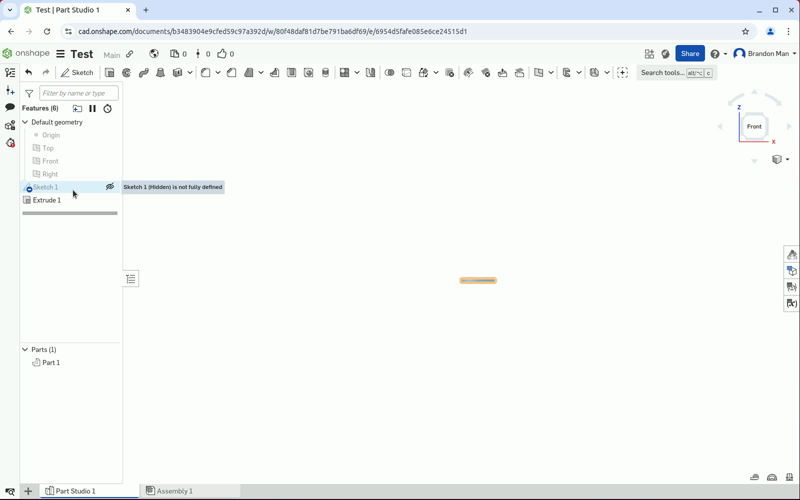
click(73, 189)
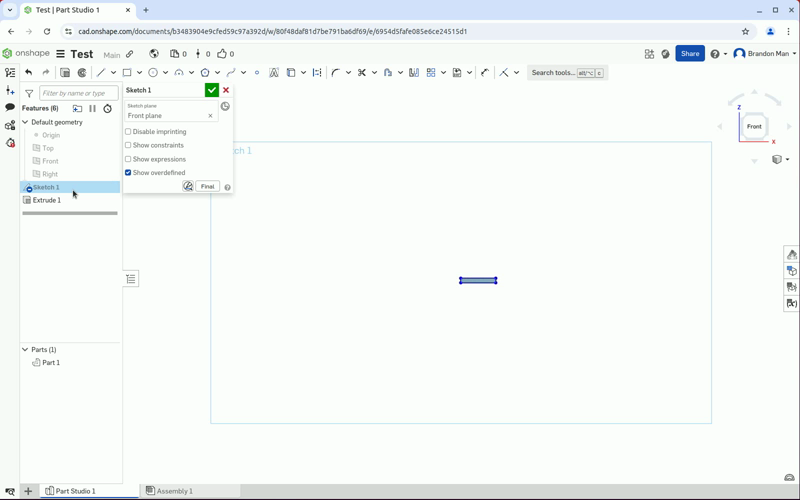
mouse_move(229, 92)
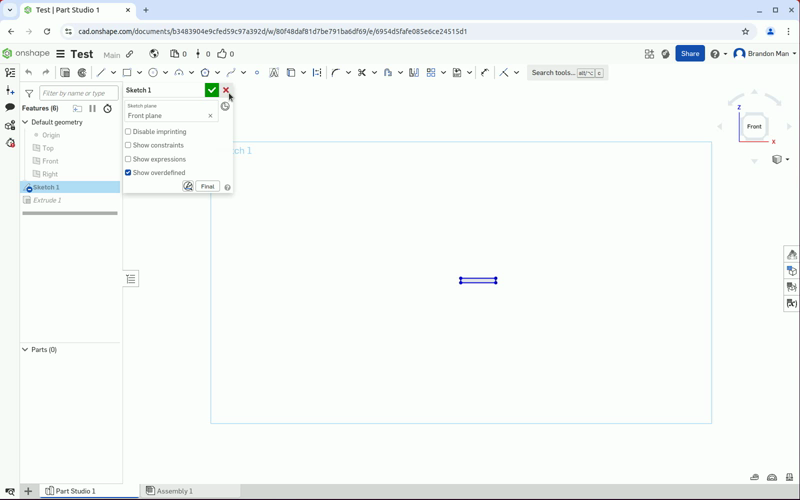
click(229, 92)
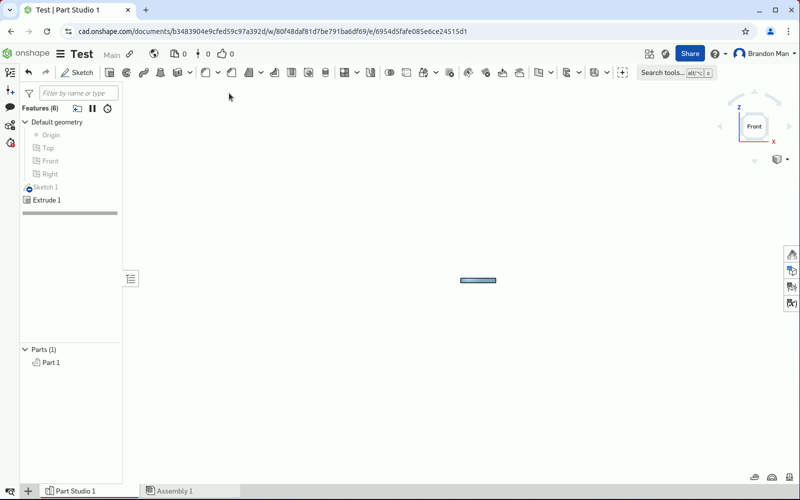
mouse_move(73, 352)
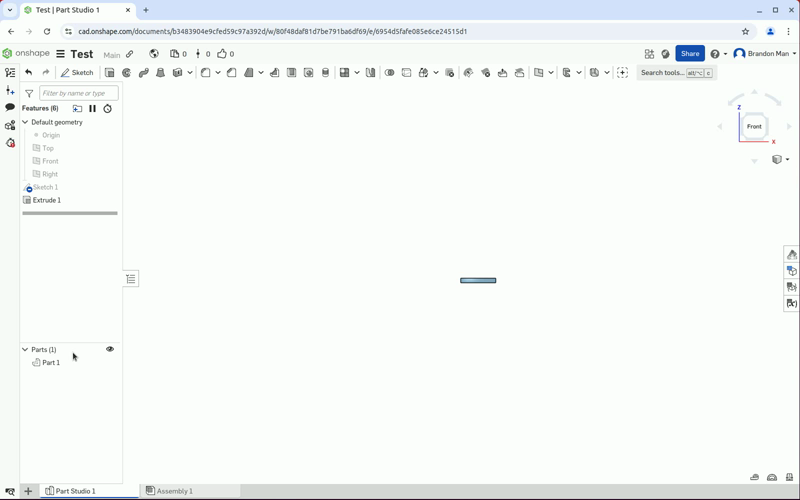
key(y)
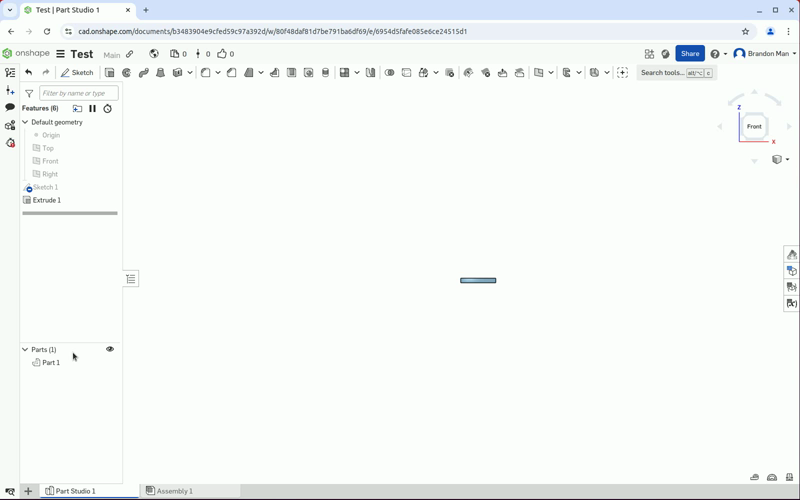
key(shift+p)
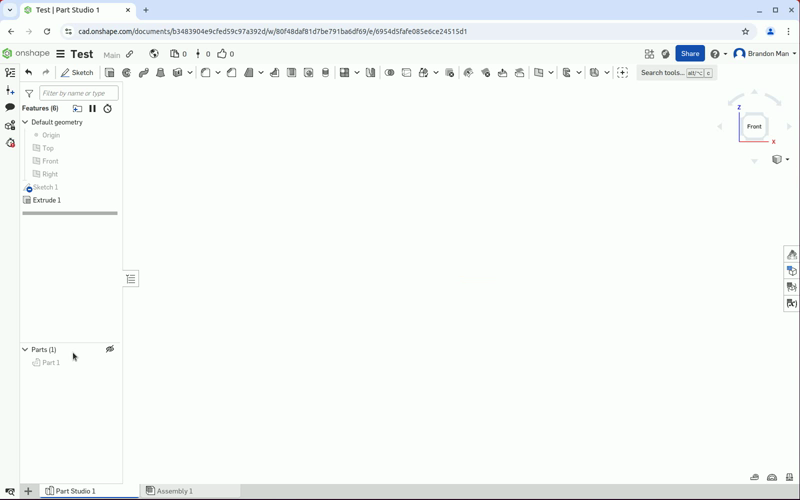
key(space)
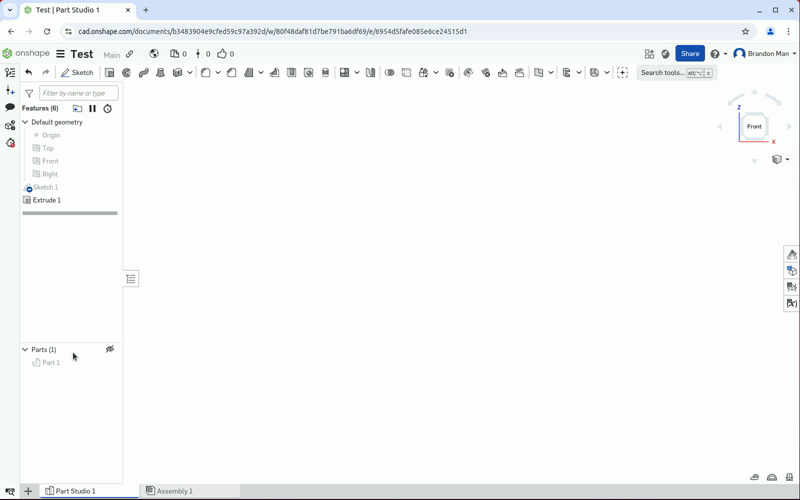
key_down(shift)
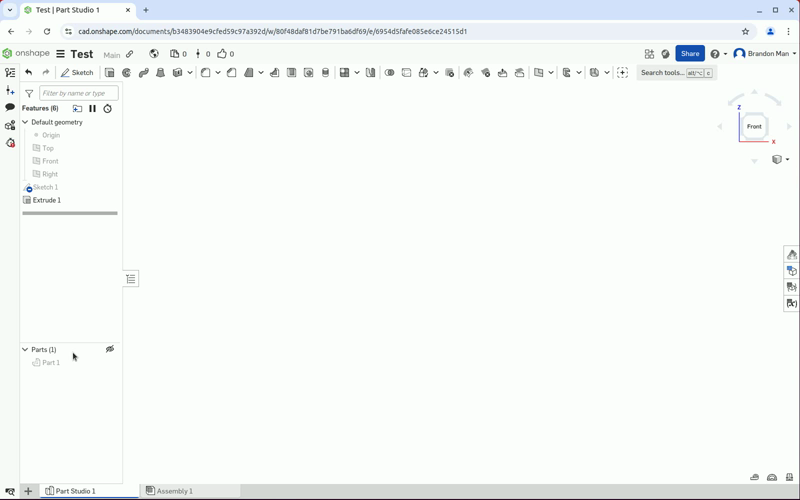
key(down)
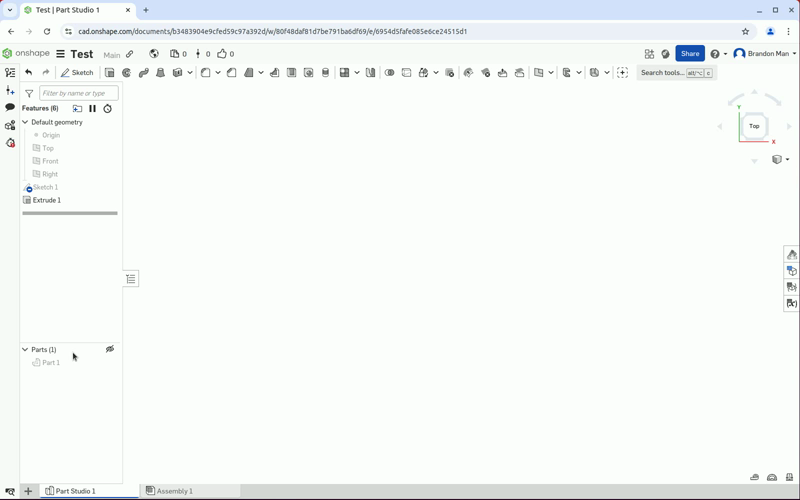
key_up(shift)
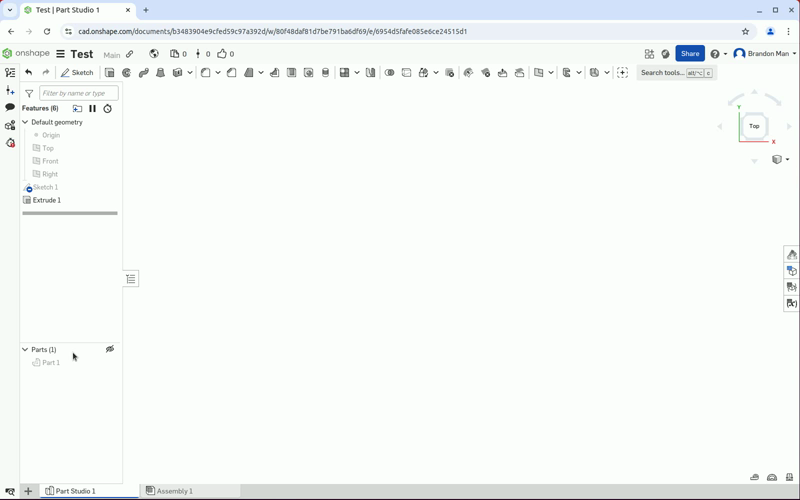
mouse_move(73, 352)
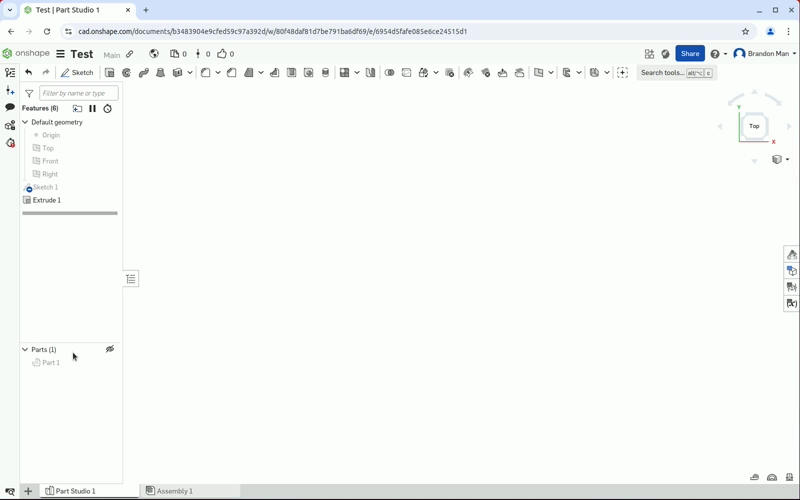
key(shift+y)
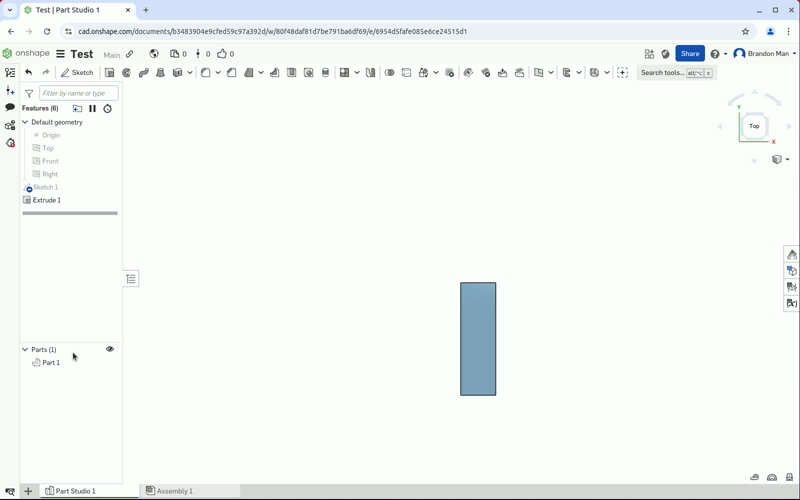
mouse_move(541, 75)
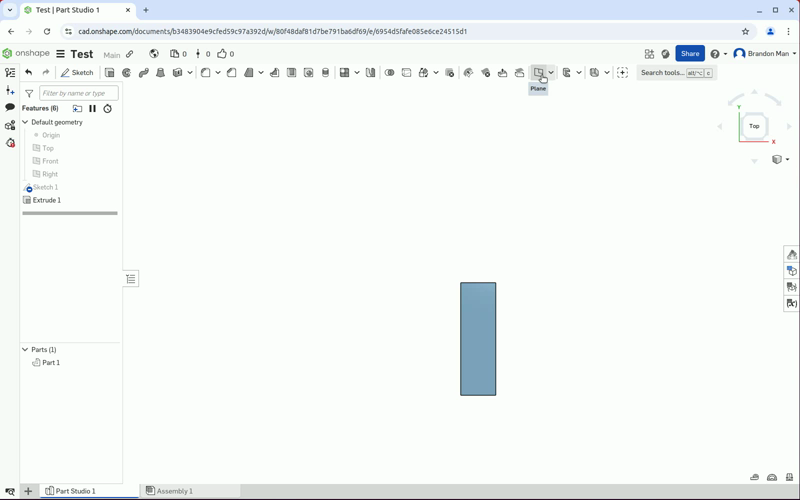
click(541, 75)
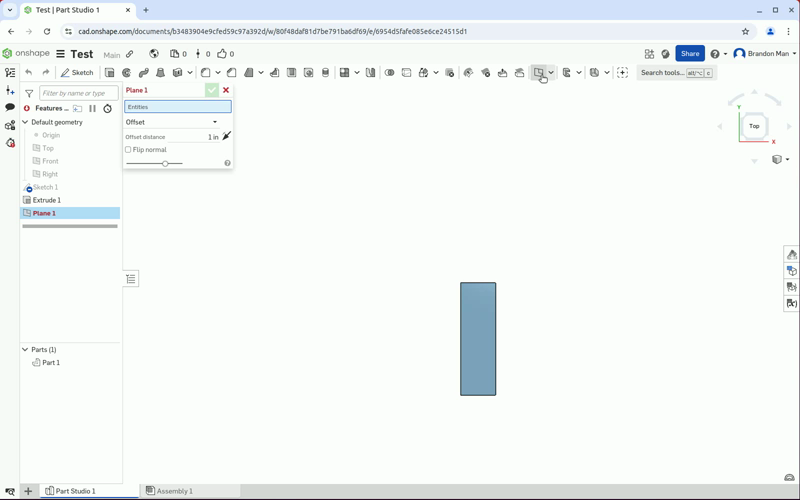
mouse_move(73, 150)
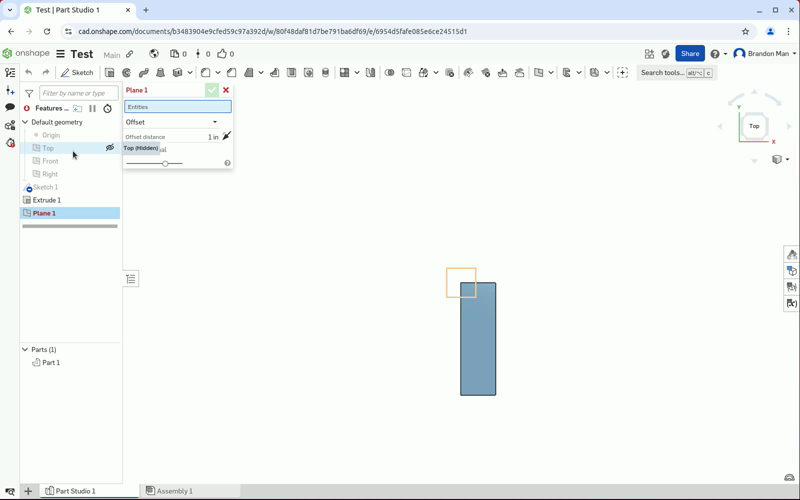
click(73, 150)
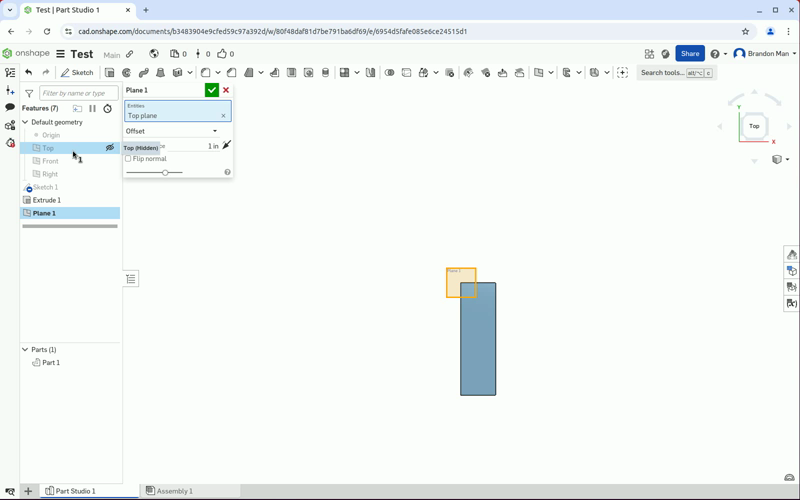
key(tab, 2)
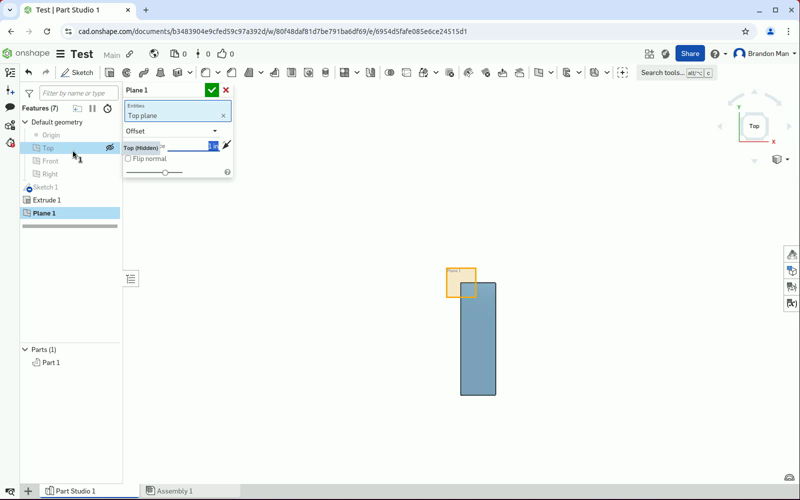
text(0.955)
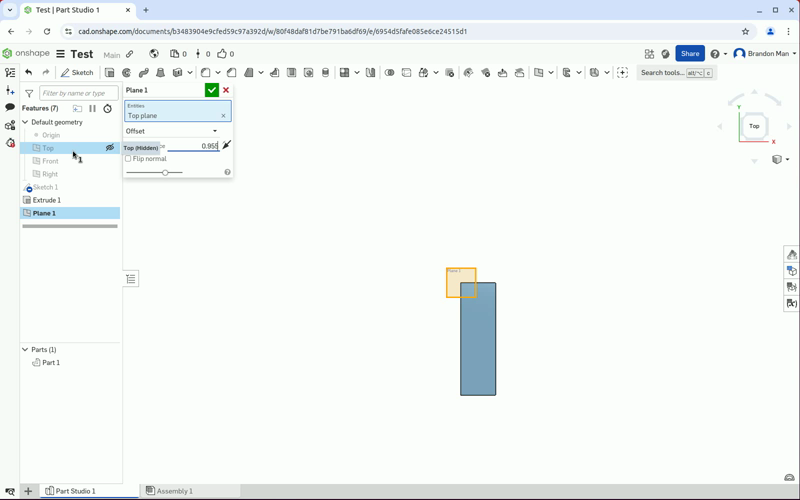
key(enter, 2)
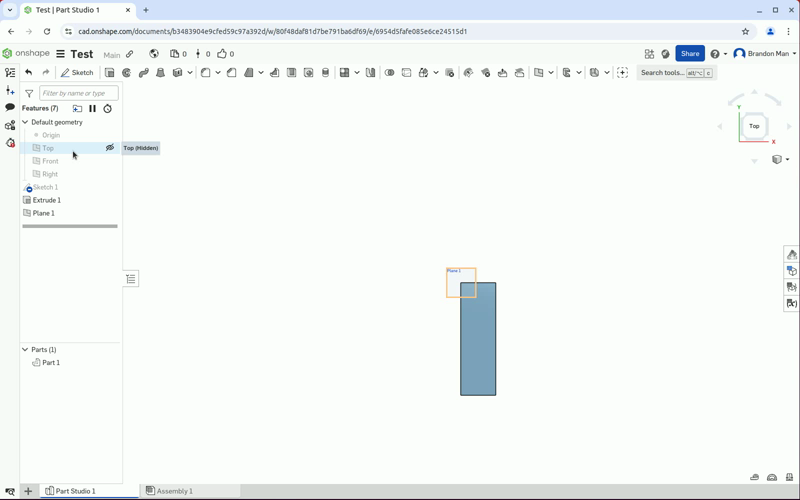
key(shift+s)
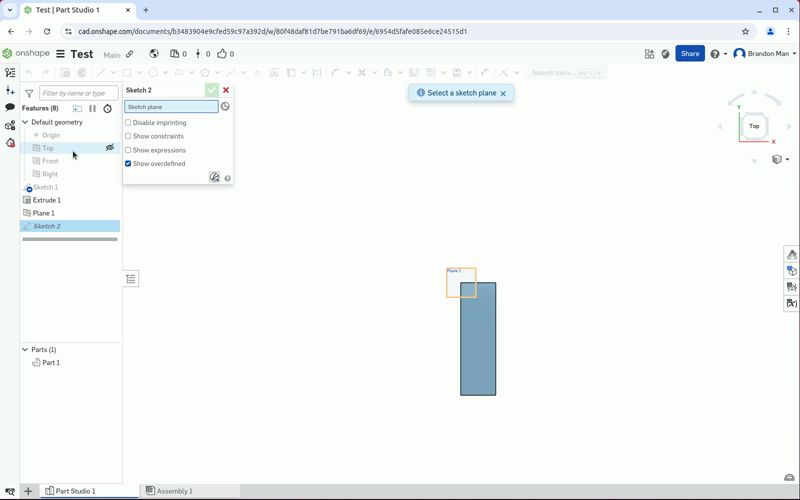
mouse_move(73, 215)
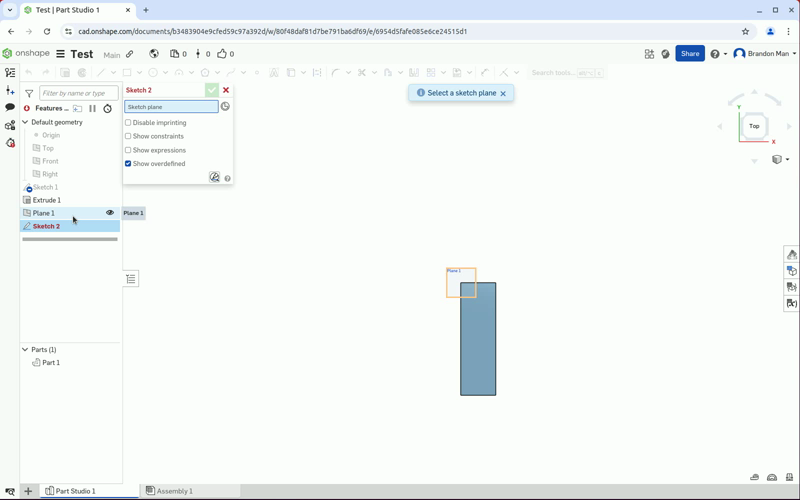
click(73, 215)
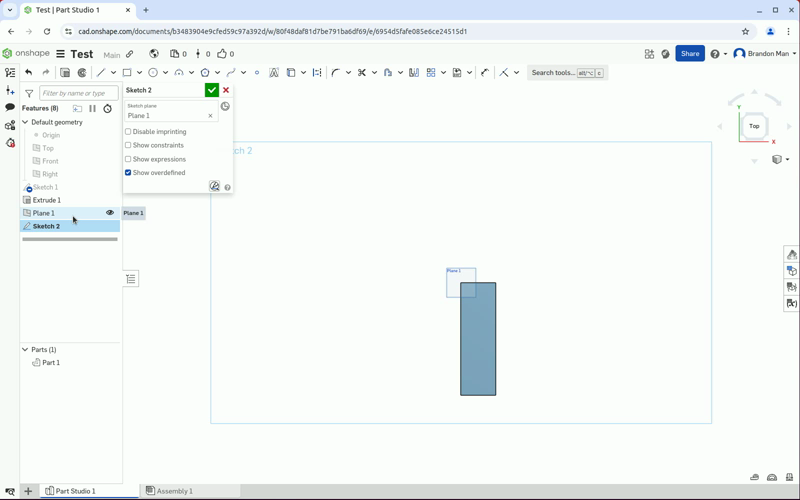
mouse_move(73, 352)
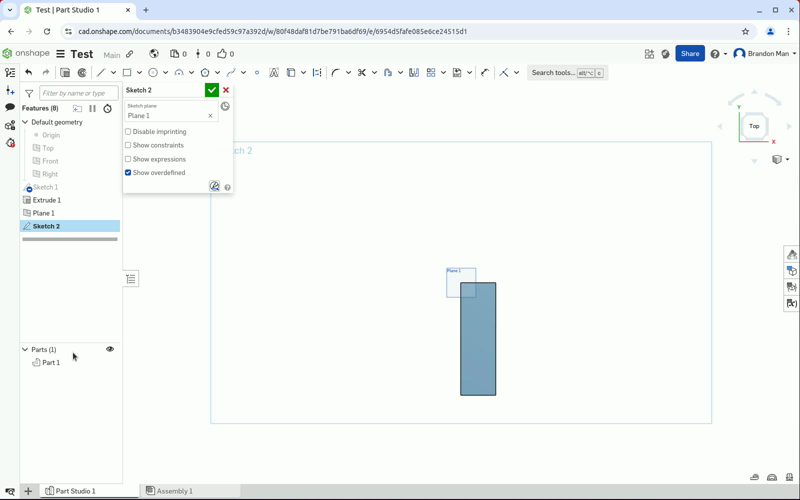
key(y)
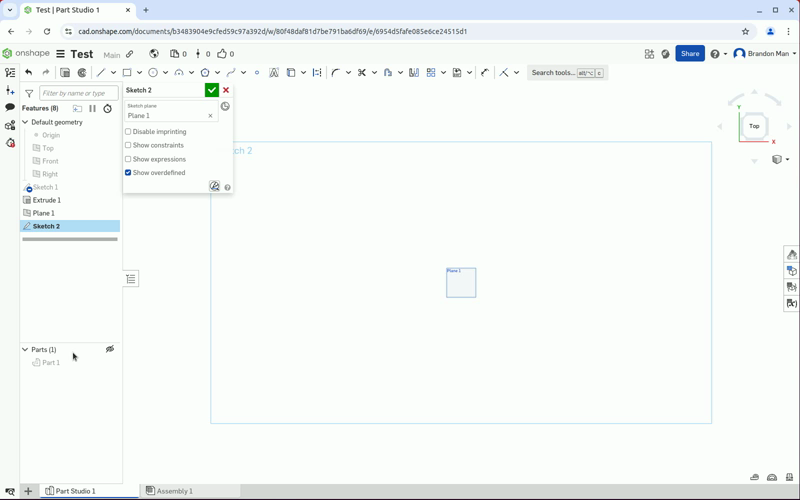
key(l)
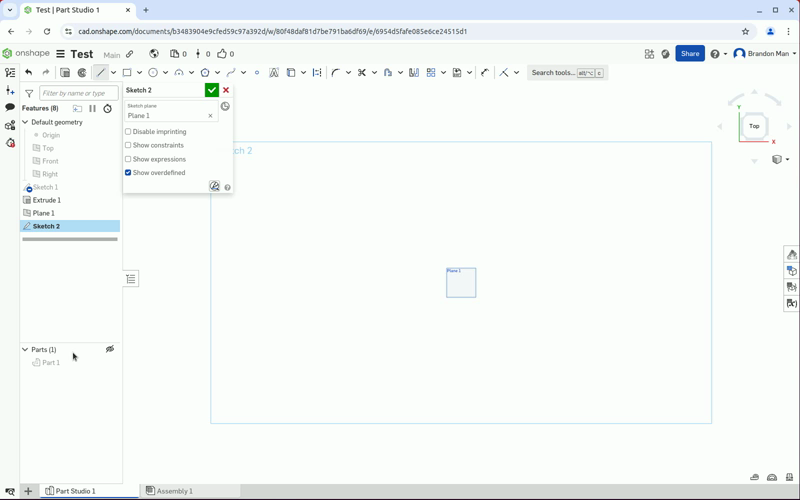
key_down(shift)
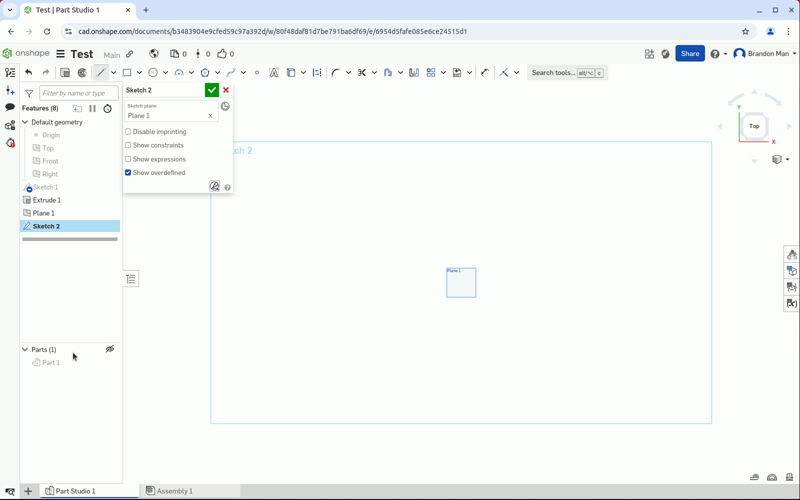
mouse_move(489, 395)
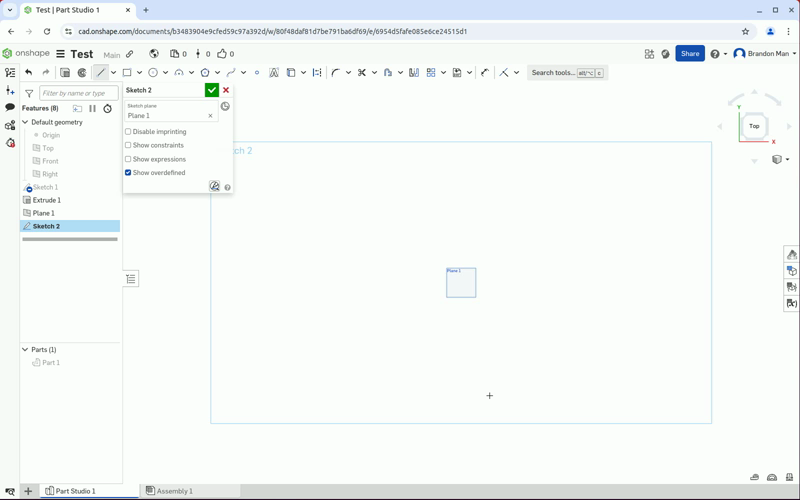
click(489, 395)
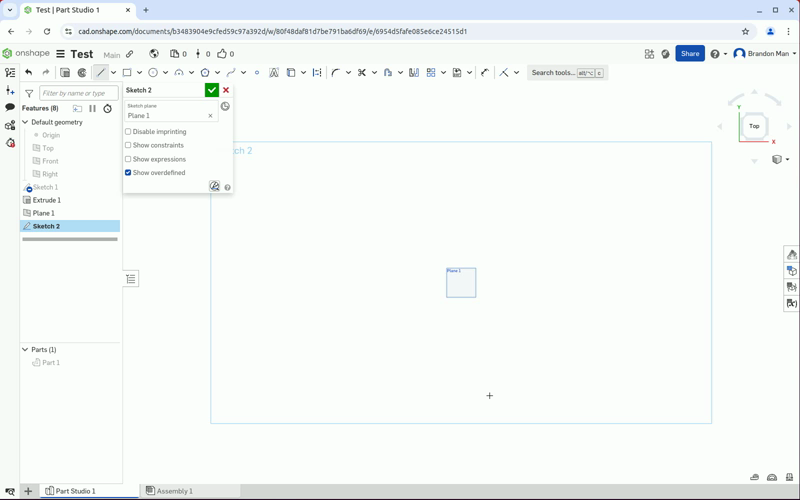
key_up(shift)
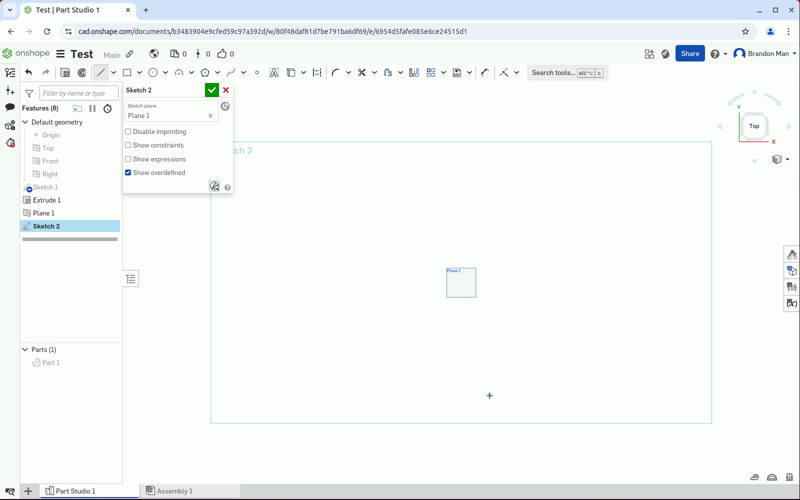
key_down(shift)
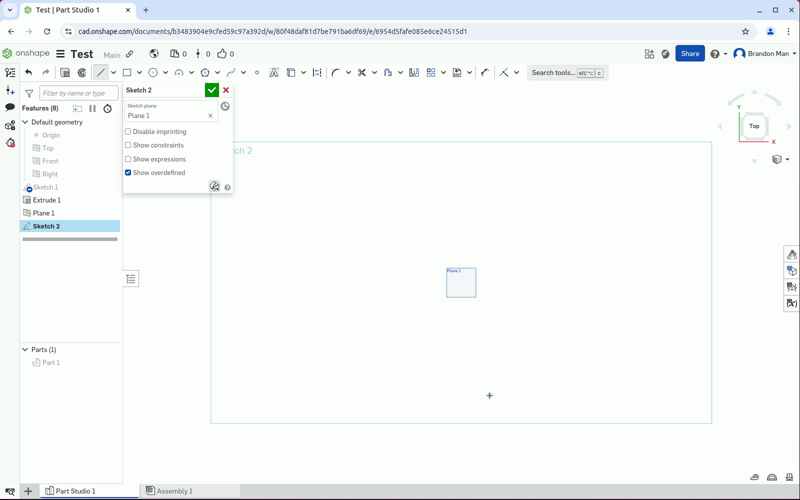
mouse_move(519, 395)
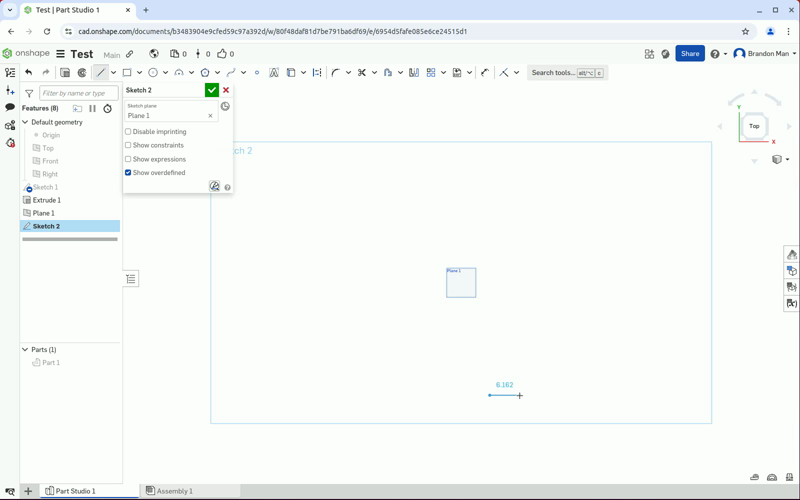
mouse_move(494, 395)
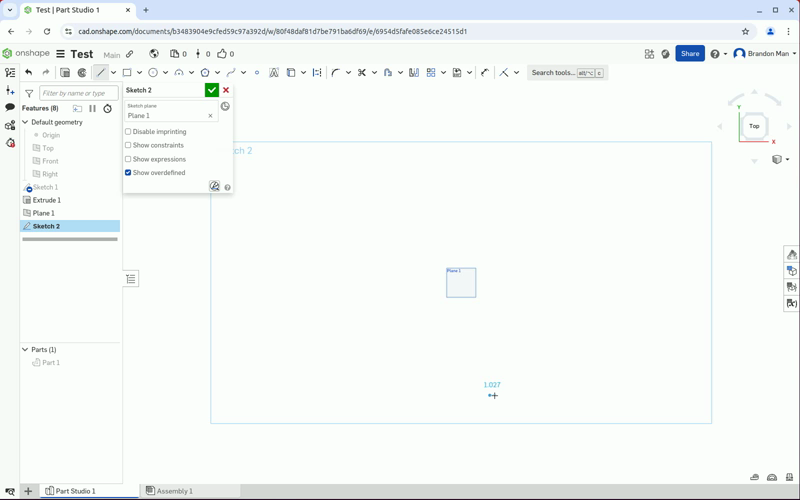
scroll(6)
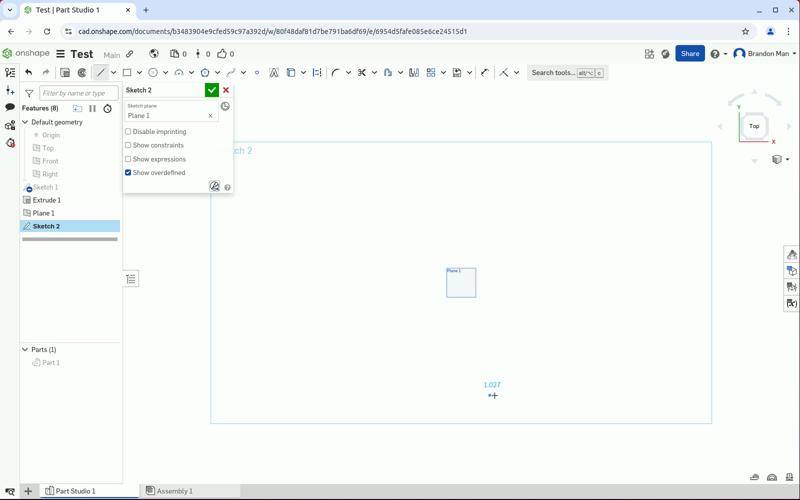
scroll(6)
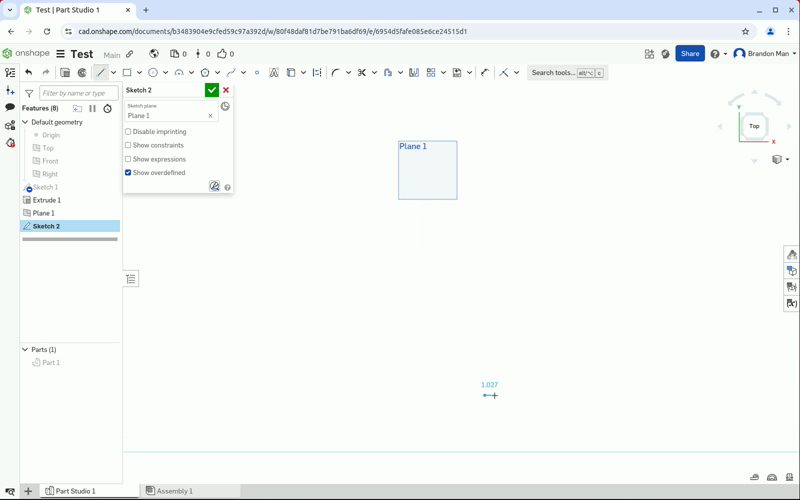
scroll(6)
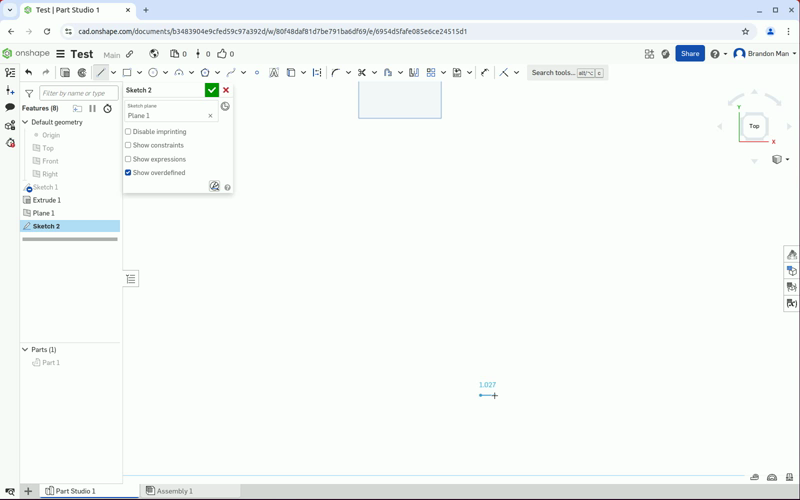
scroll(6)
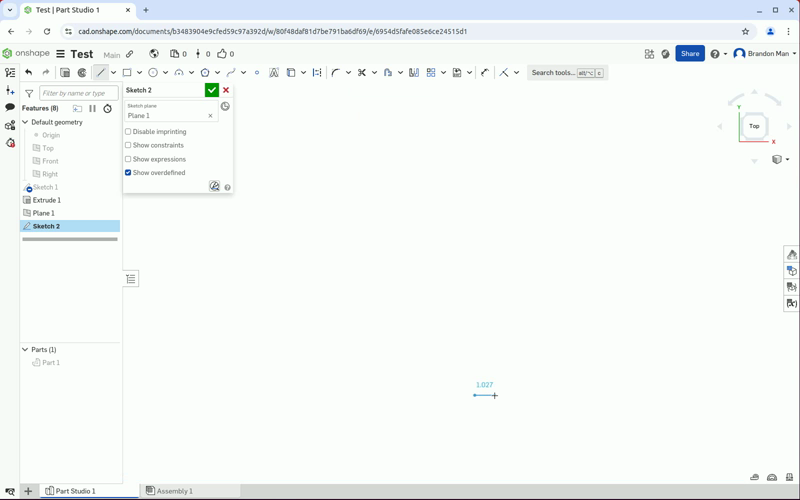
scroll(6)
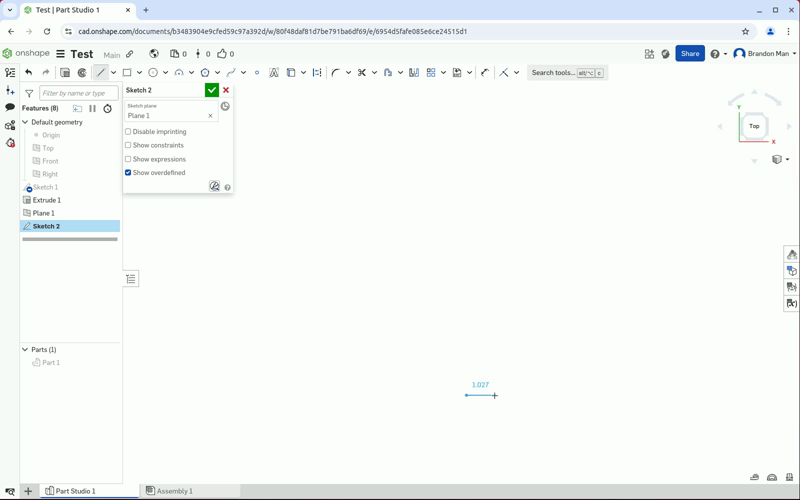
scroll(6)
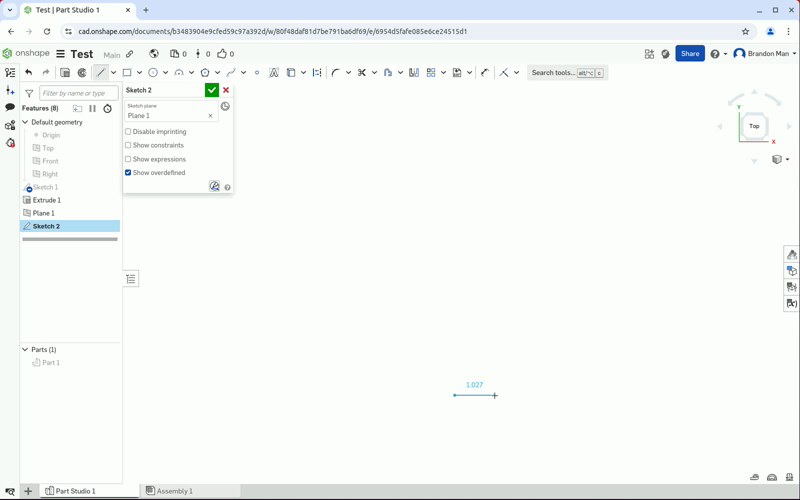
scroll(6)
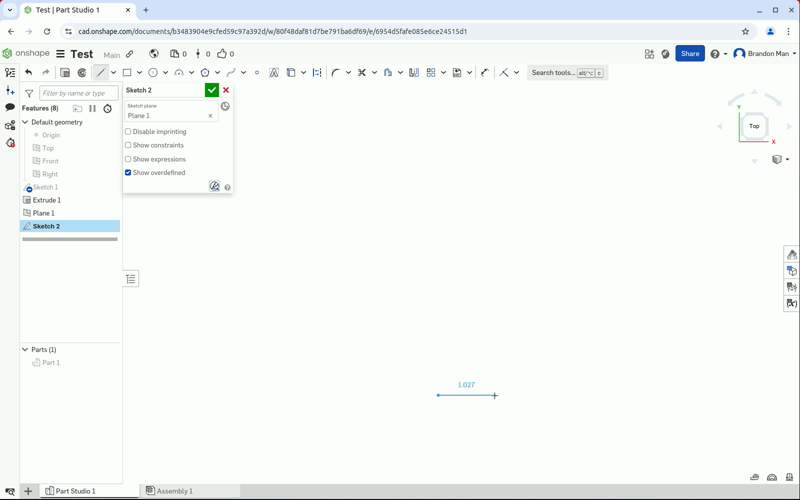
click(494, 395)
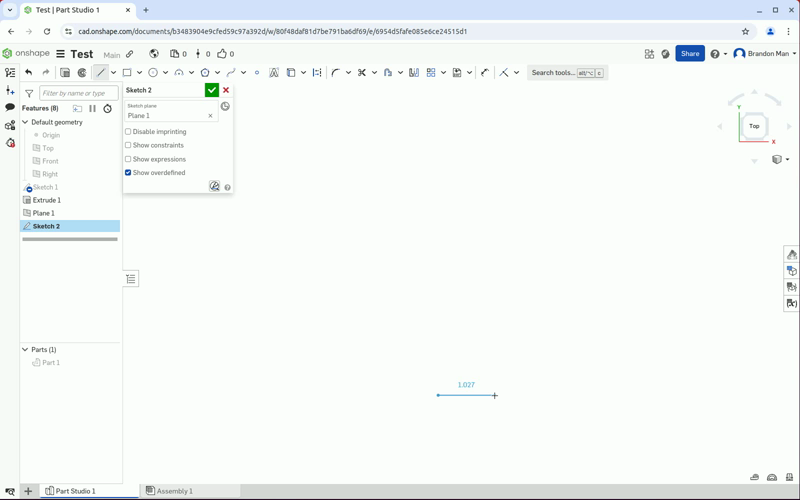
scroll(-6)
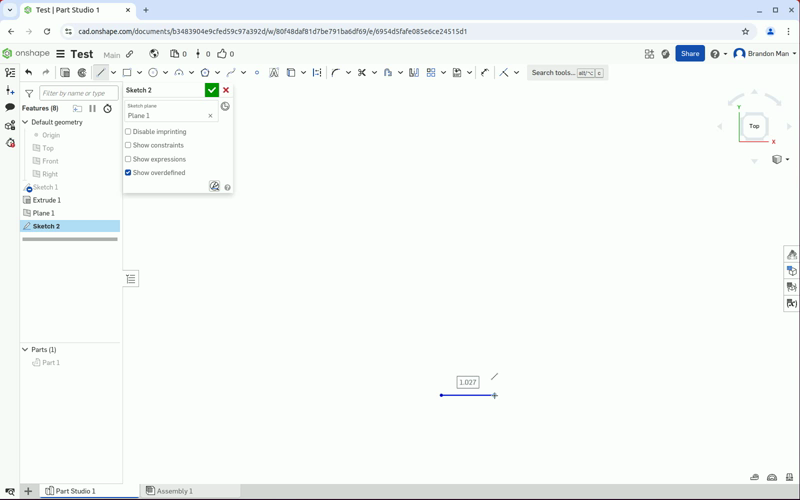
scroll(-6)
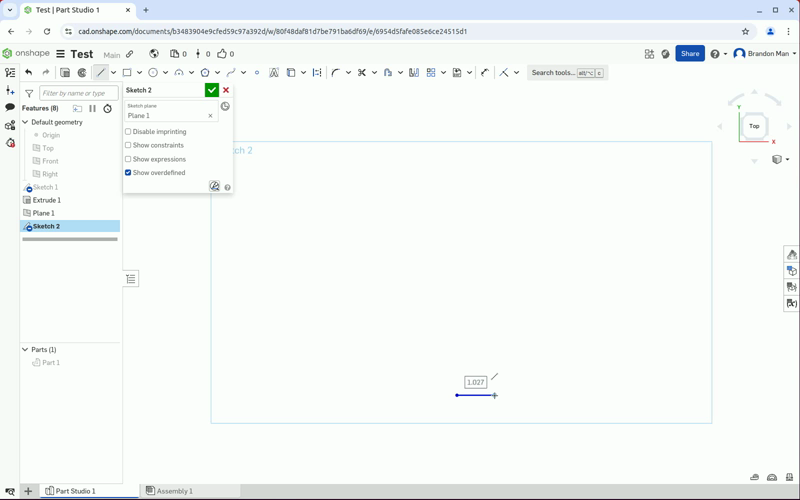
scroll(-6)
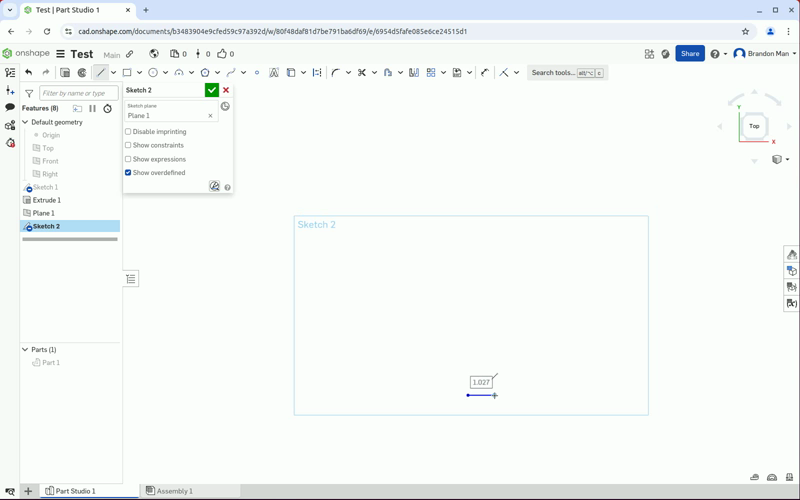
scroll(-6)
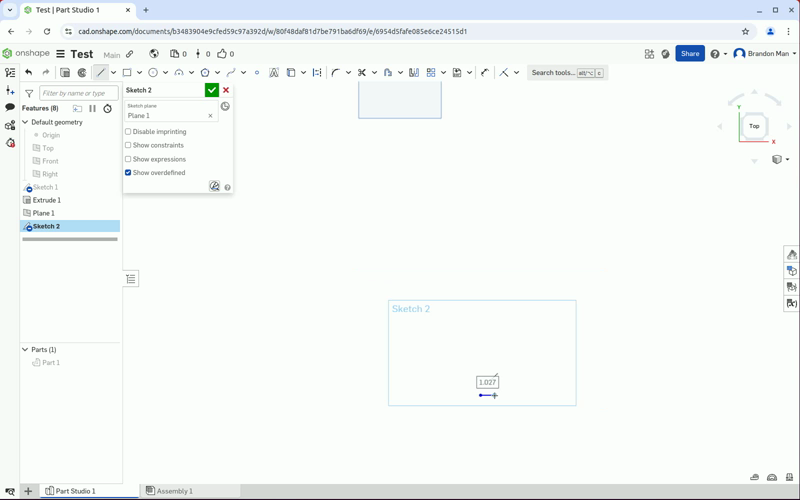
scroll(-6)
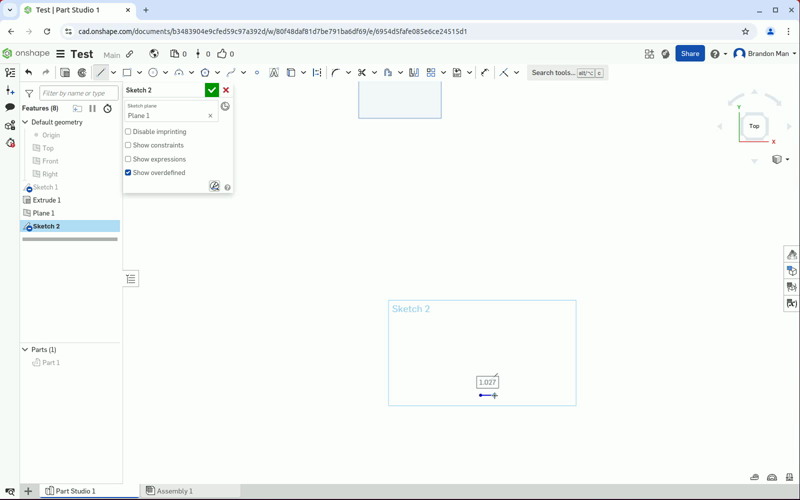
scroll(-6)
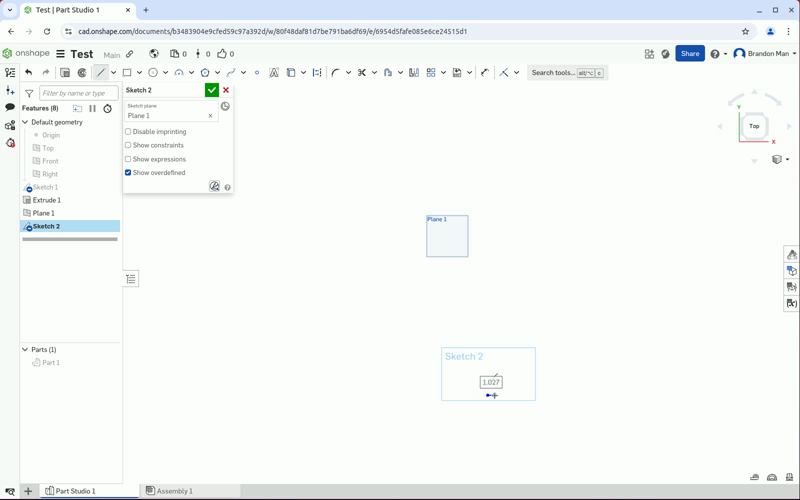
scroll(-6)
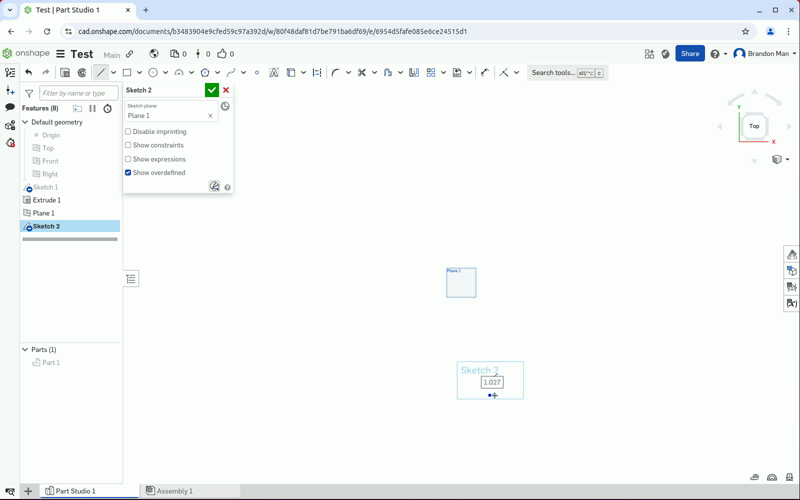
key_up(shift)
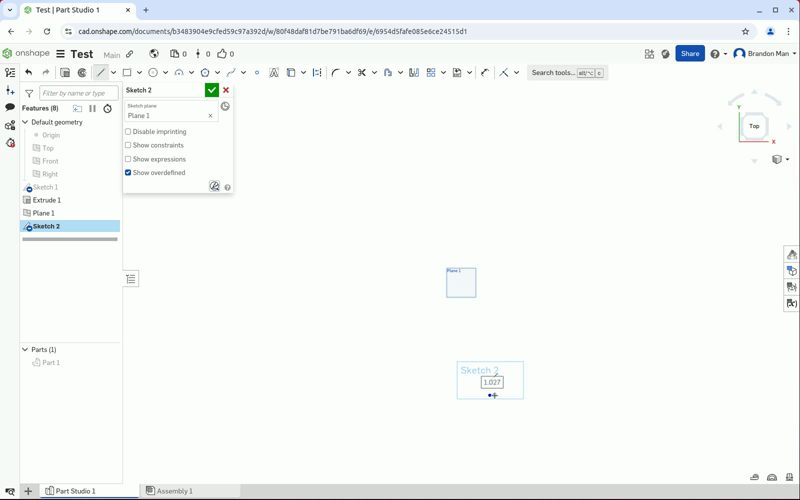
key_down(shift)
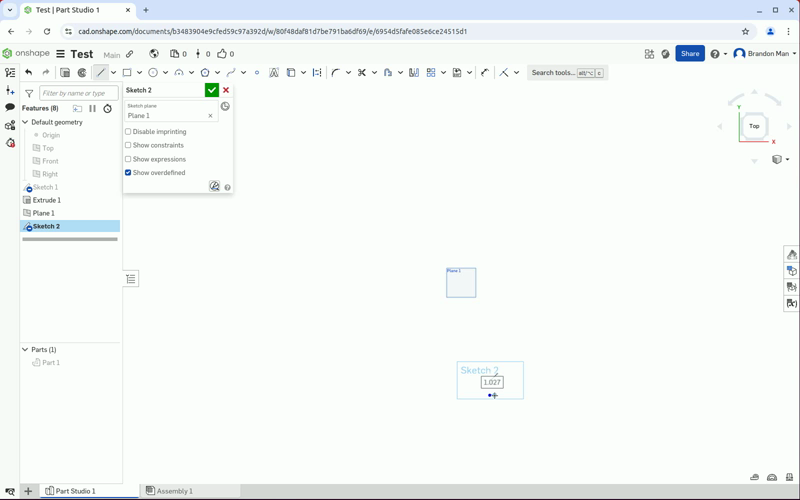
mouse_move(494, 282)
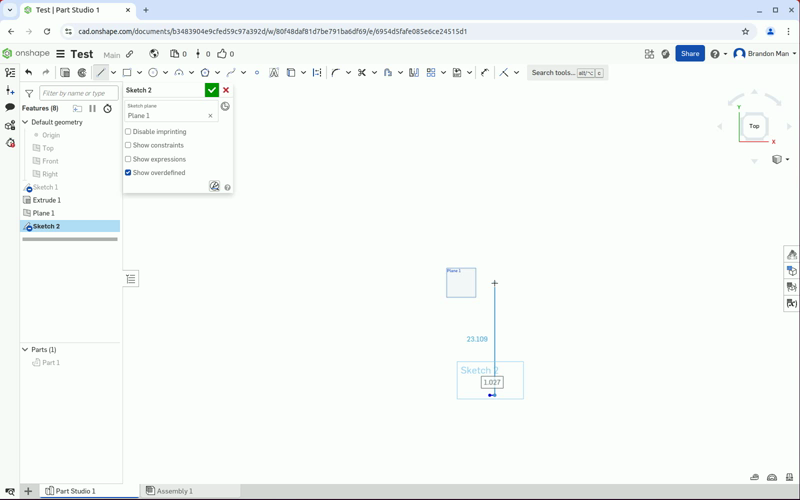
click(494, 282)
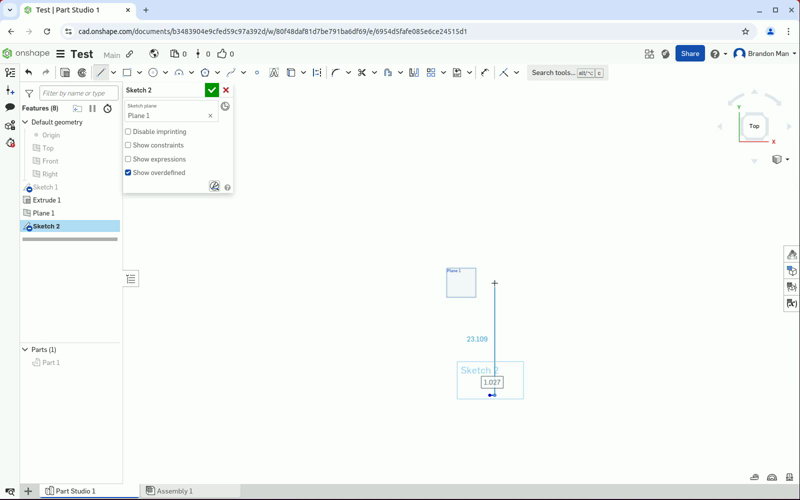
key_up(shift)
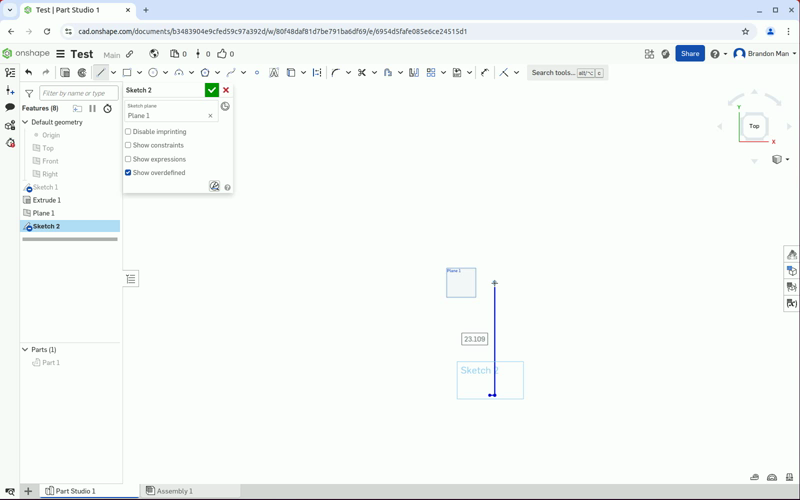
key_down(shift)
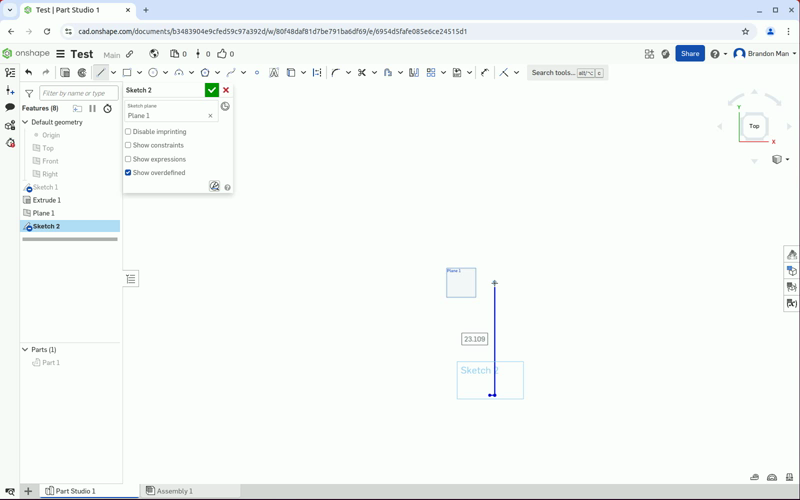
mouse_move(524, 282)
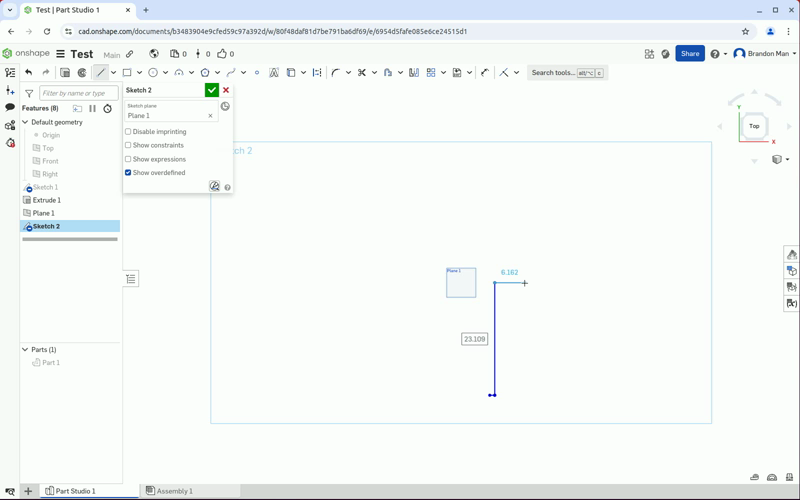
mouse_move(489, 282)
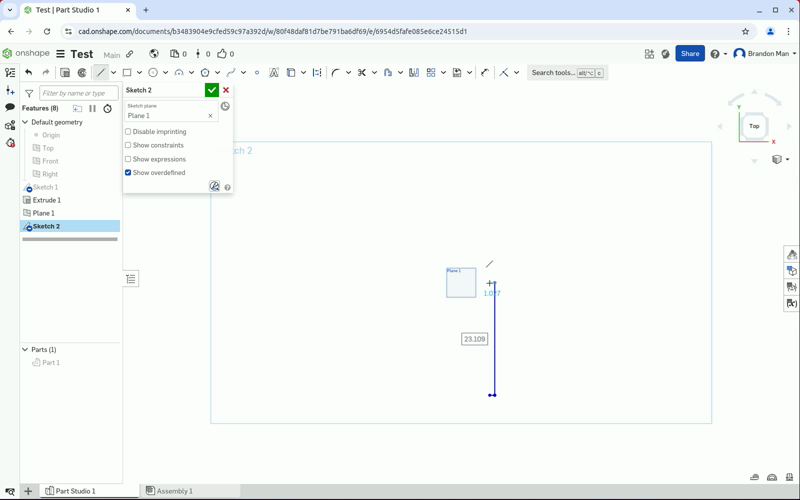
scroll(6)
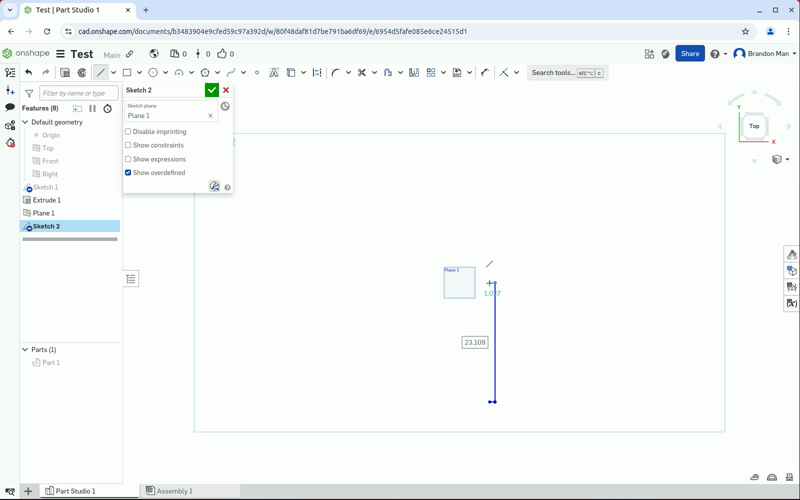
scroll(6)
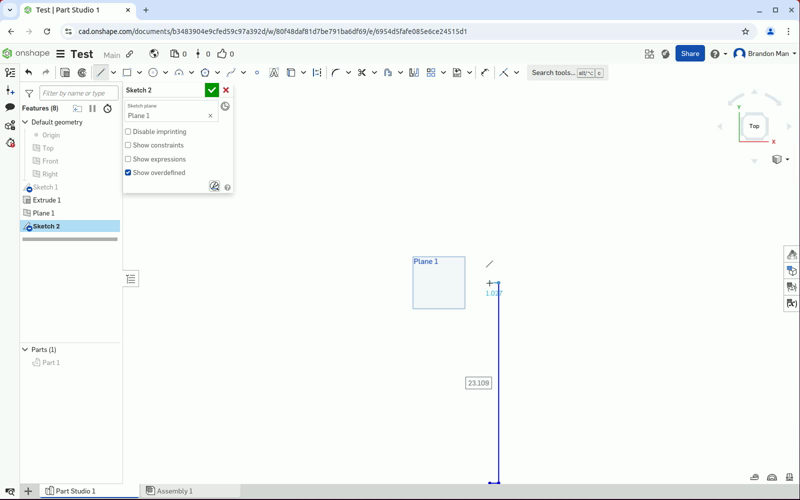
scroll(6)
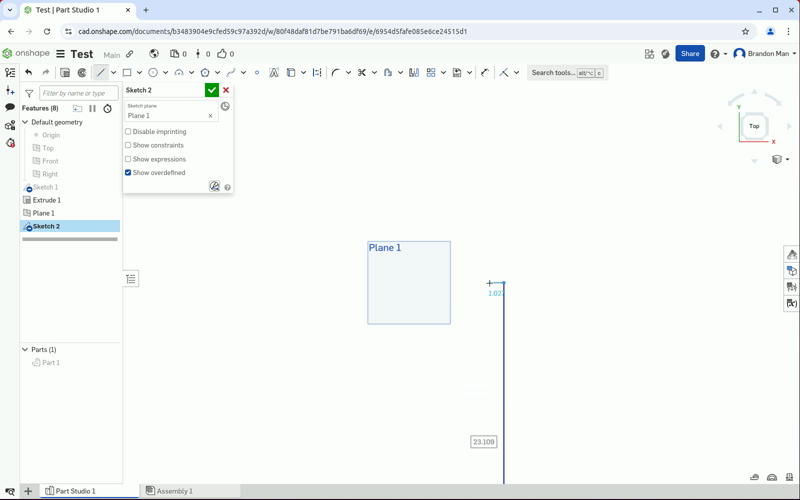
scroll(6)
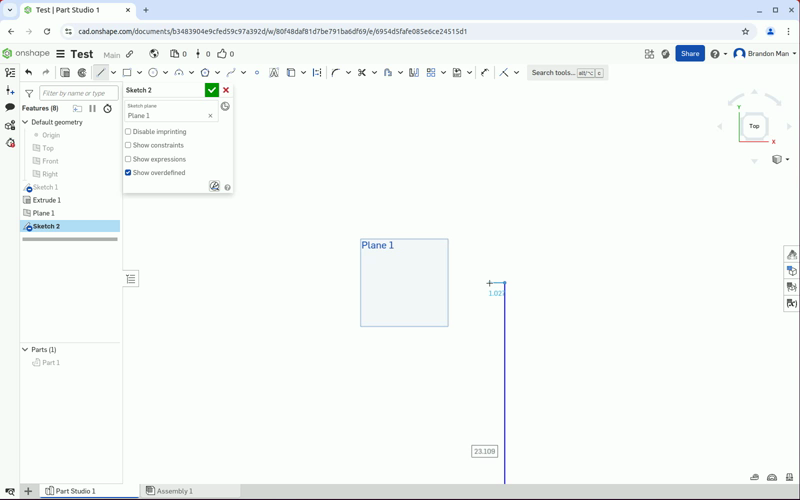
scroll(6)
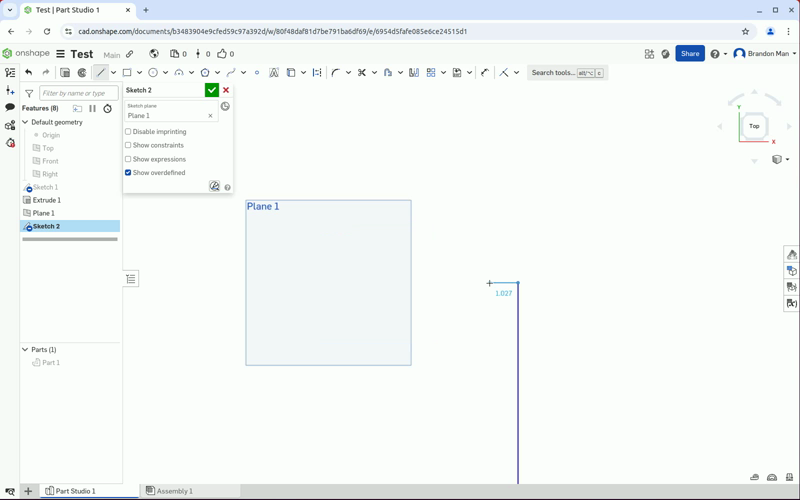
scroll(6)
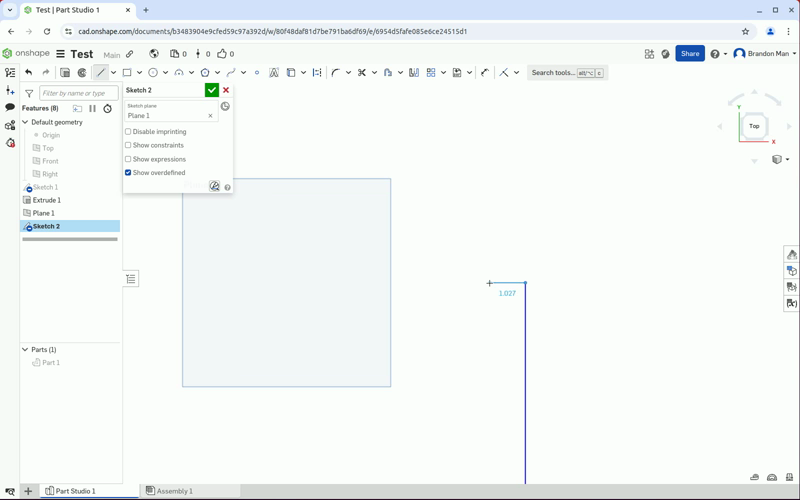
scroll(6)
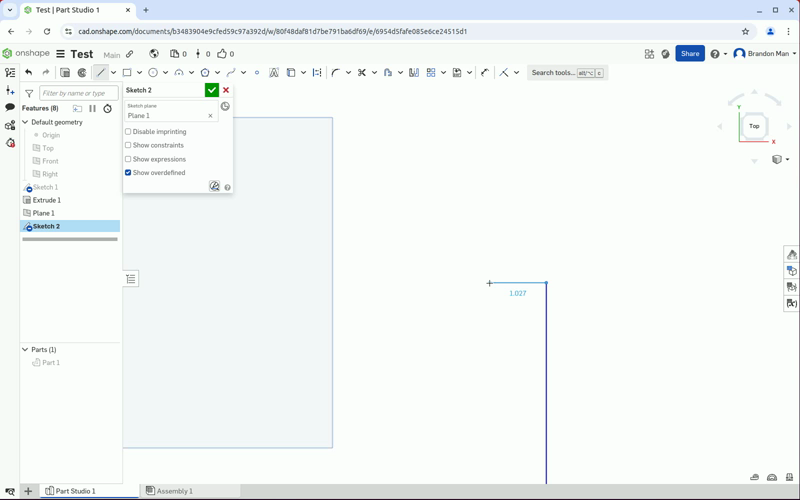
click(489, 282)
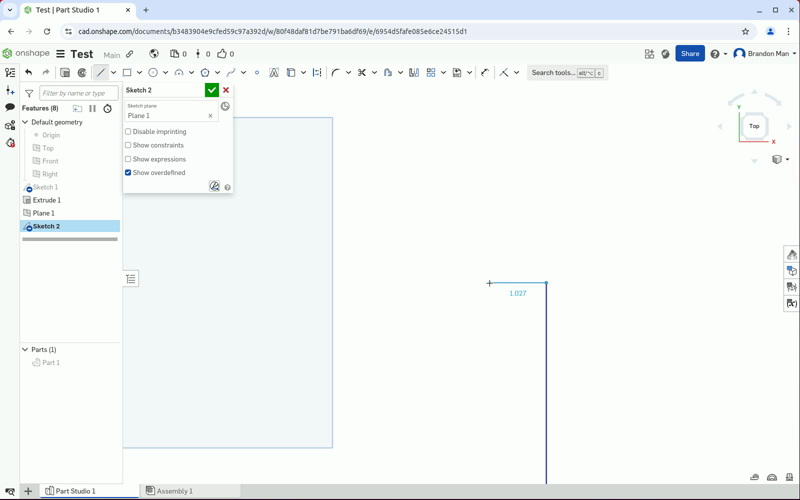
scroll(-6)
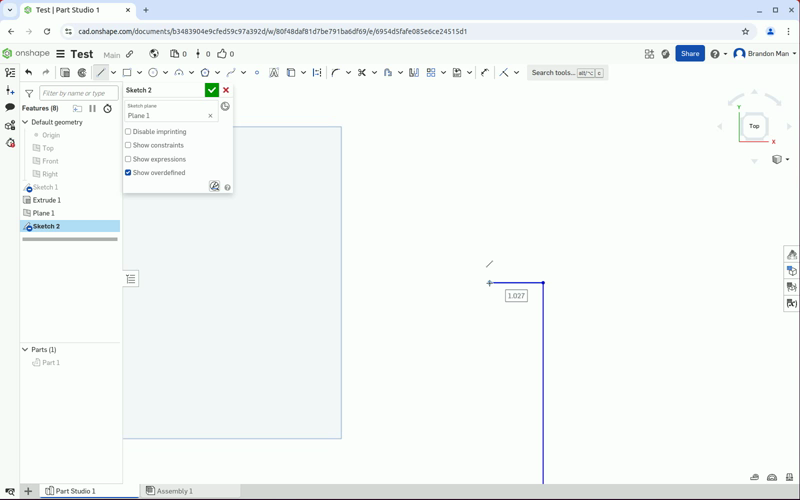
scroll(-6)
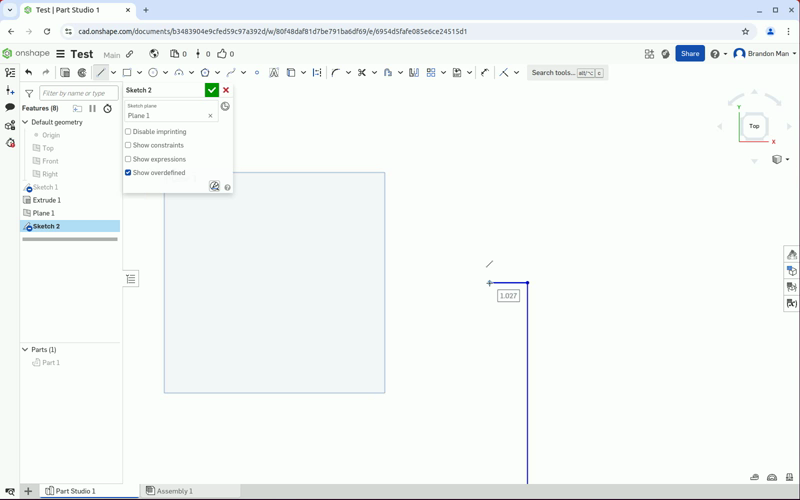
scroll(-6)
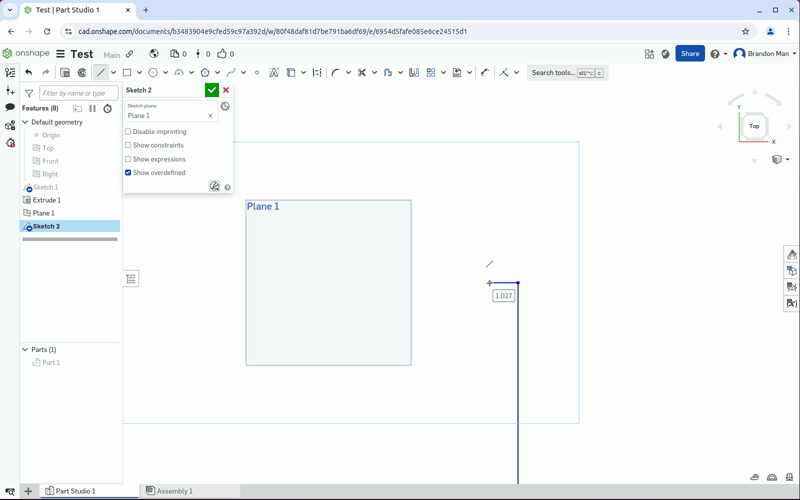
scroll(-6)
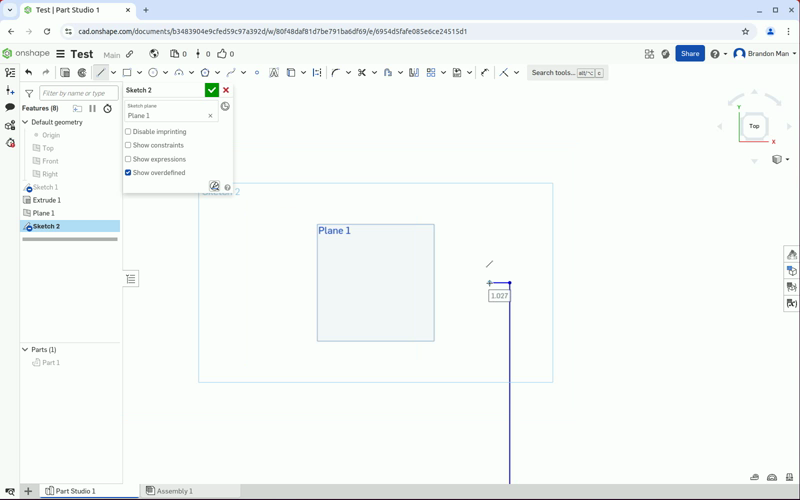
scroll(-6)
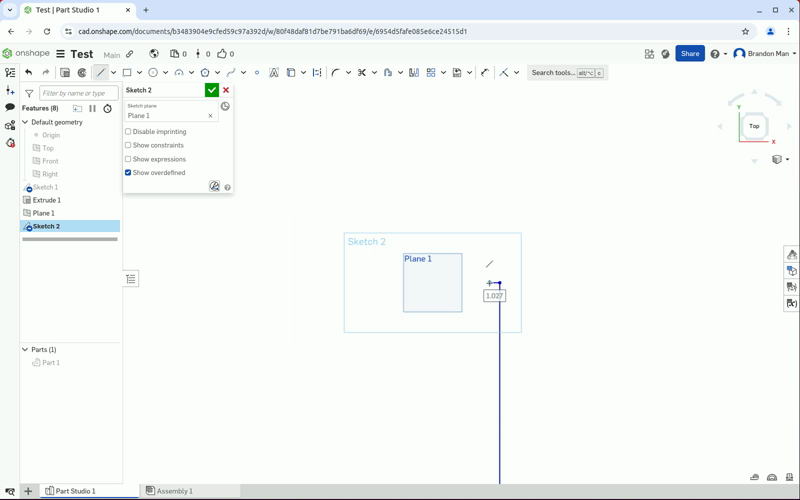
scroll(-6)
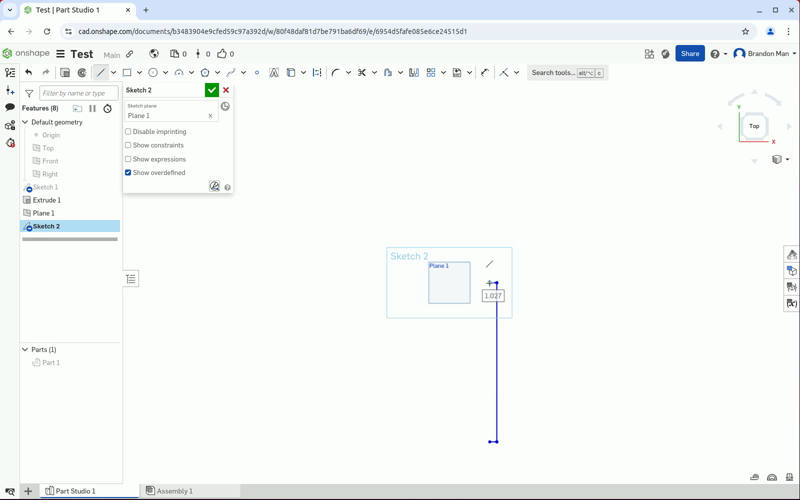
scroll(-6)
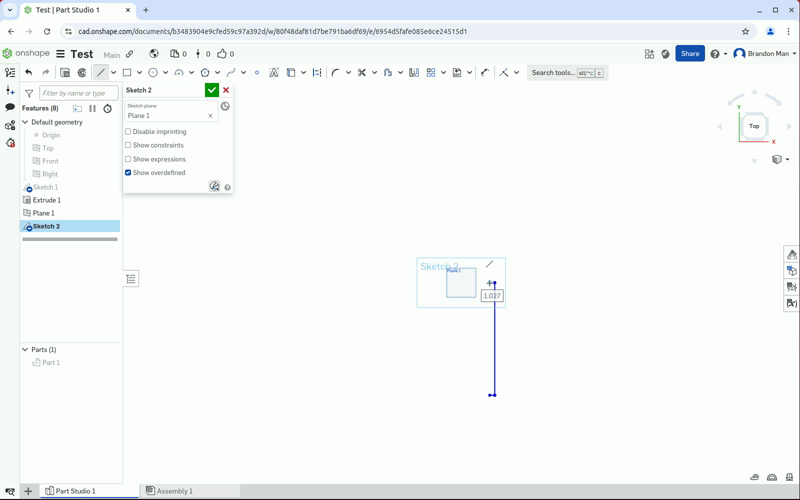
key_up(shift)
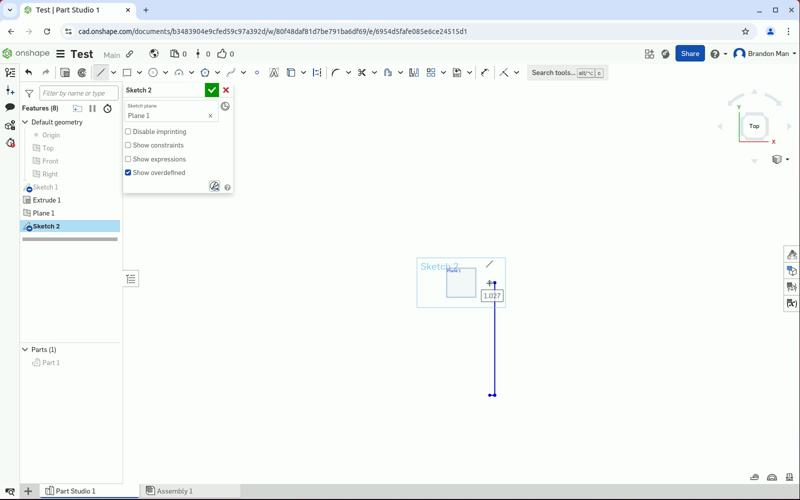
key_down(shift)
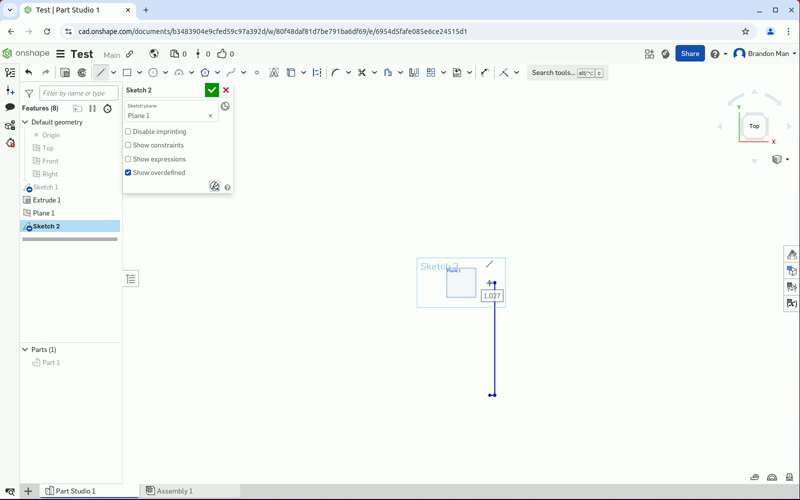
mouse_move(489, 395)
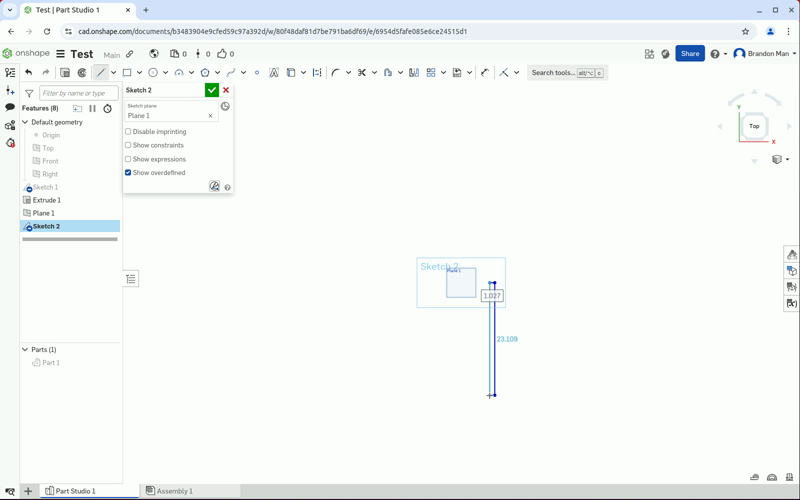
key_up(shift)
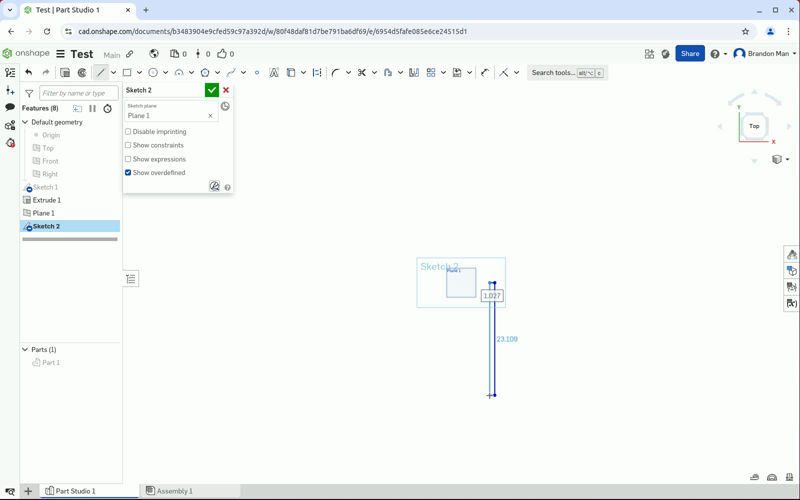
click(489, 395)
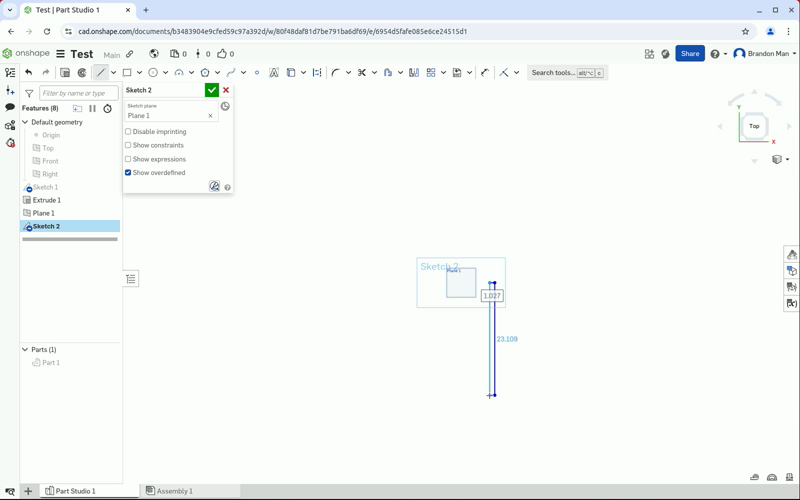
key(esc)
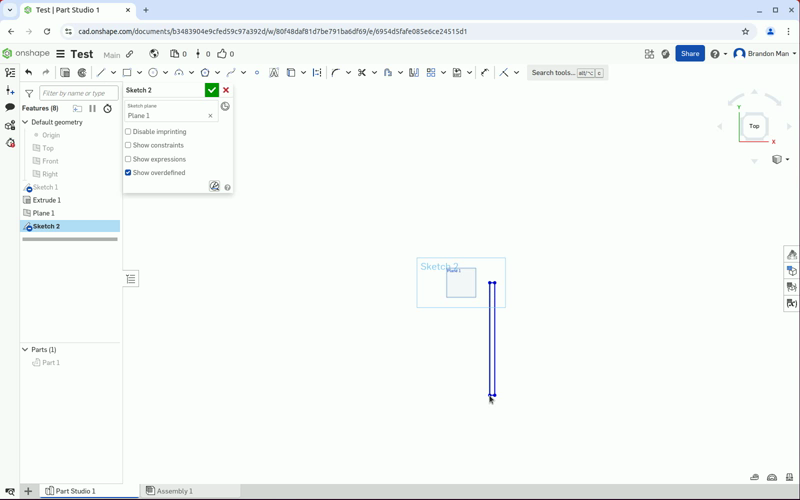
mouse_move(491, 393)
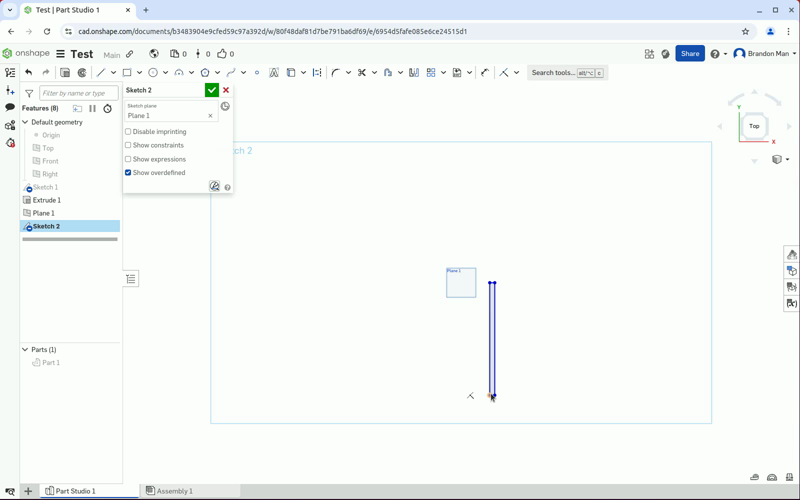
scroll(6)
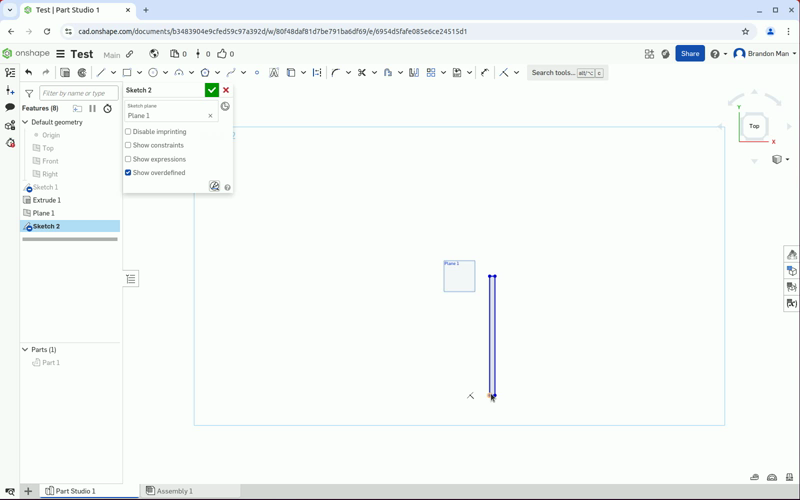
scroll(6)
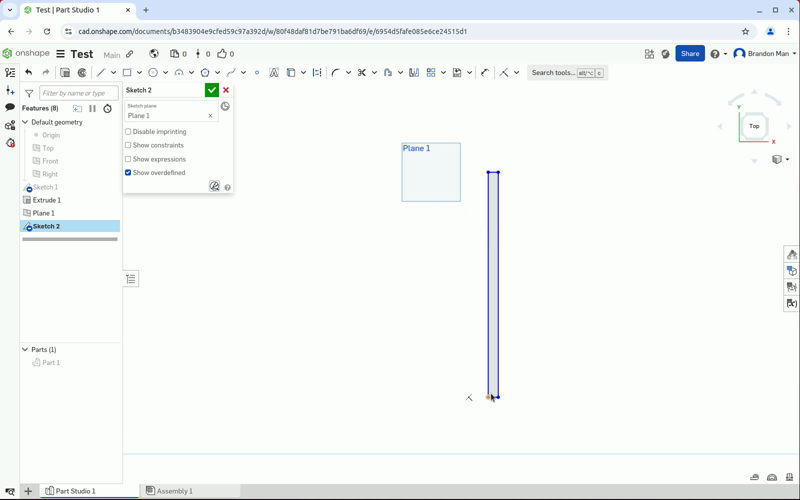
scroll(6)
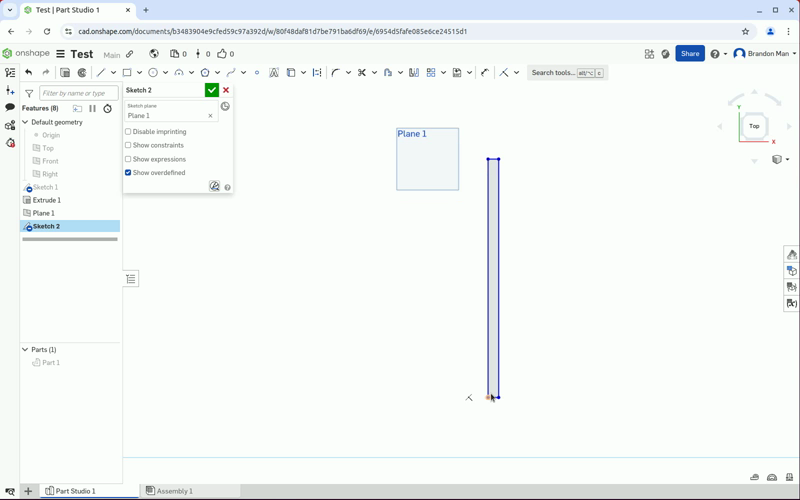
scroll(6)
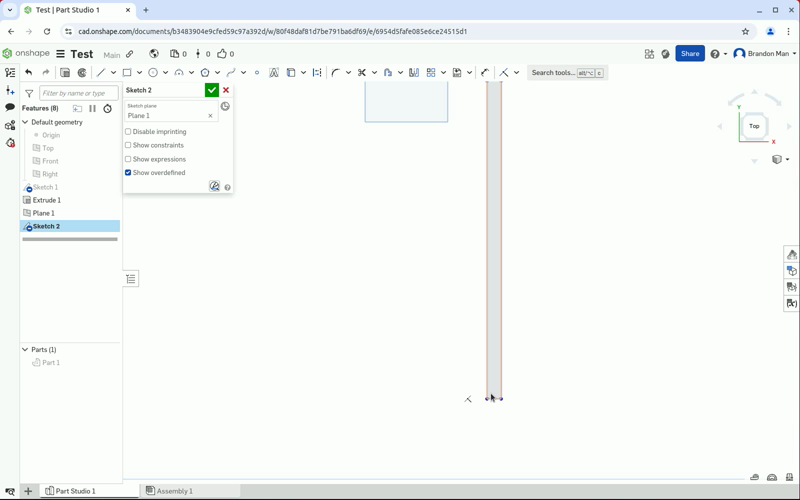
scroll(6)
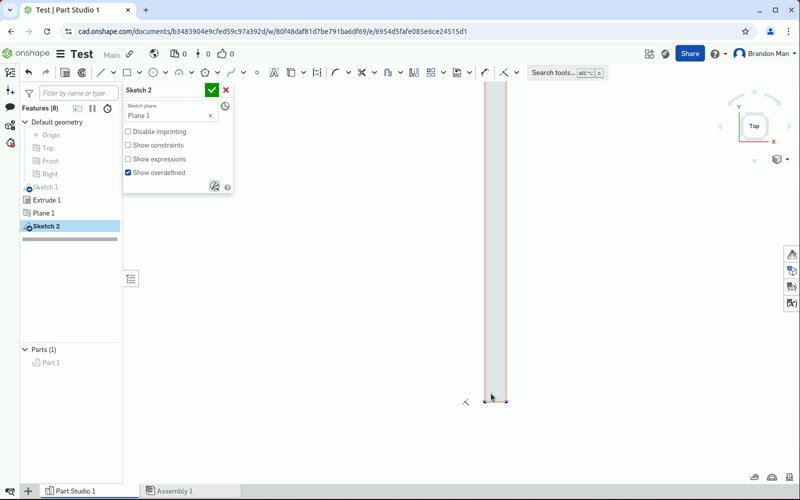
scroll(6)
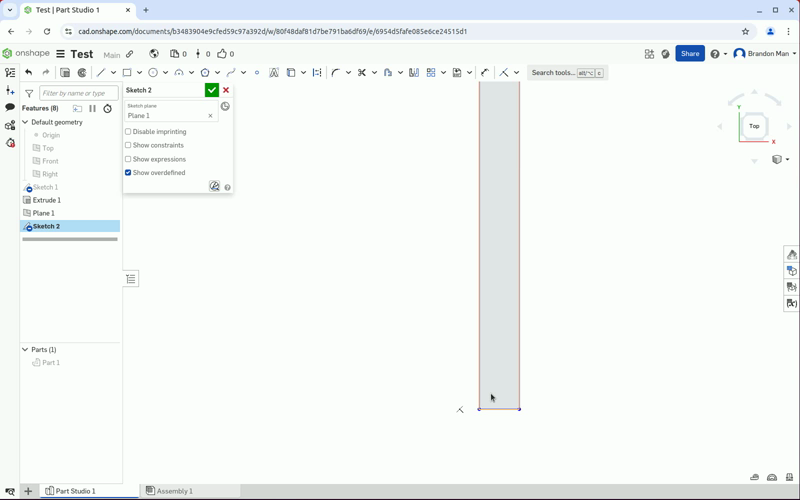
scroll(6)
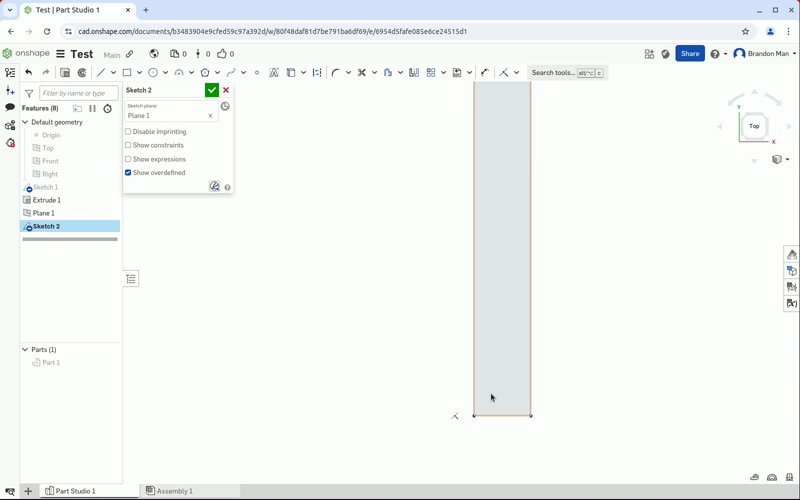
click(491, 393)
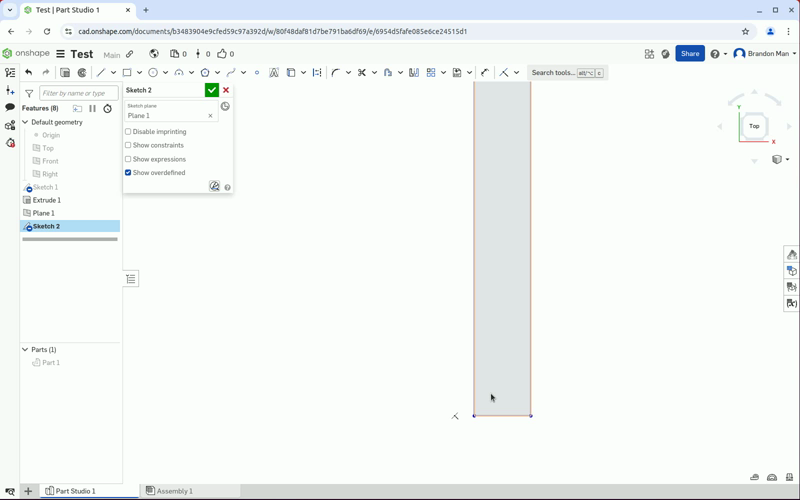
scroll(-6)
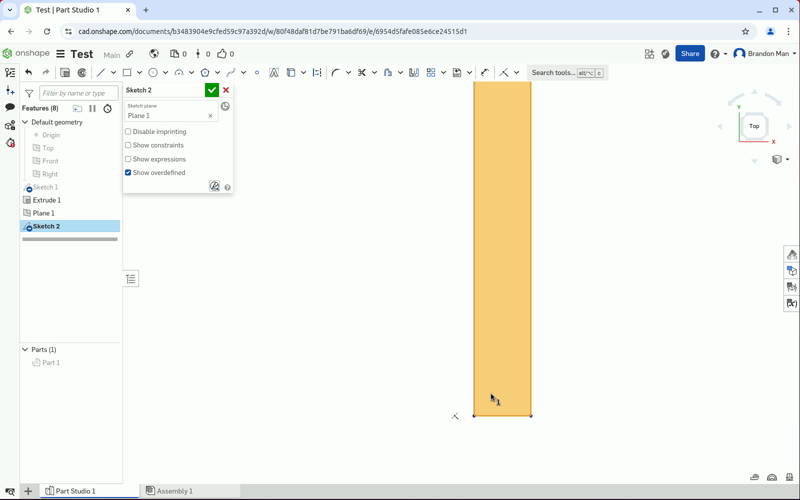
scroll(-6)
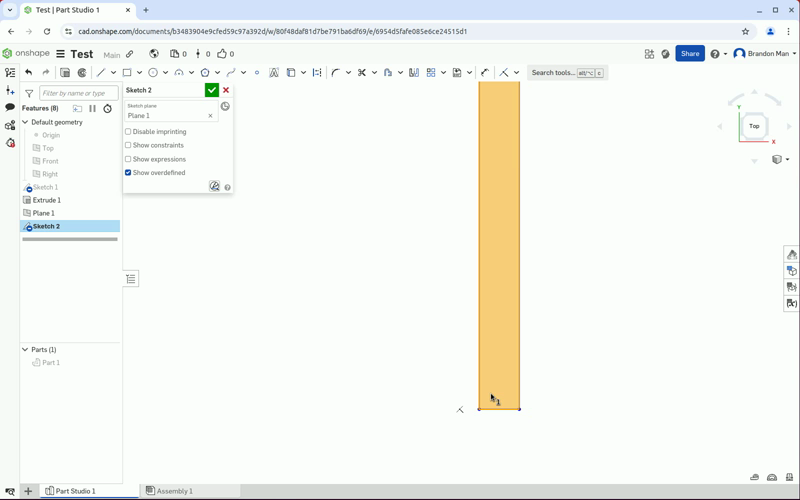
scroll(-6)
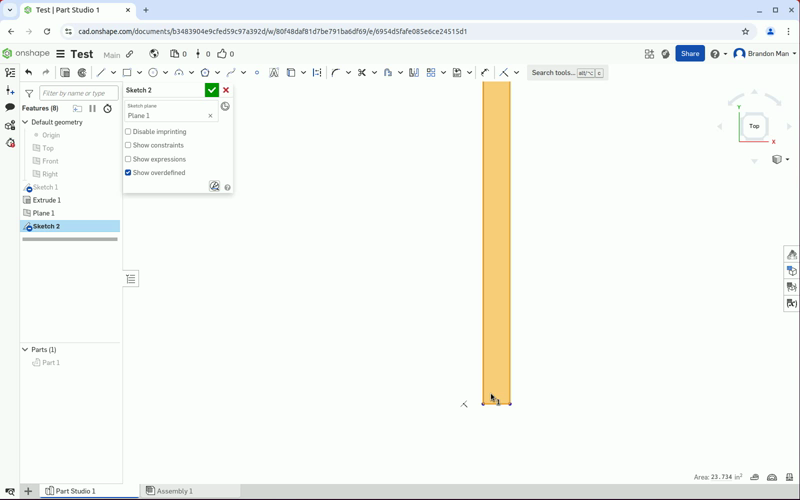
scroll(-6)
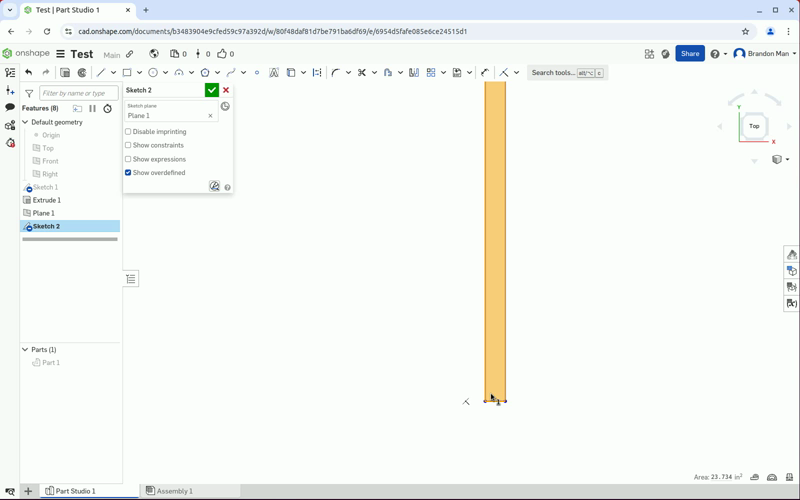
scroll(-6)
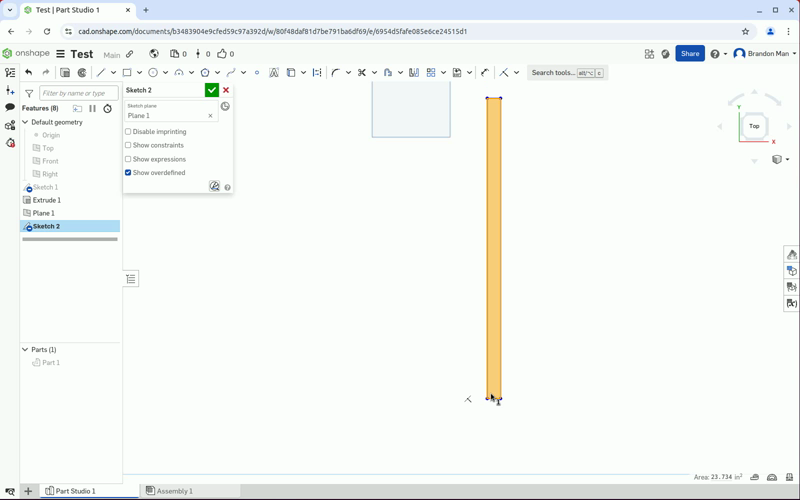
scroll(-6)
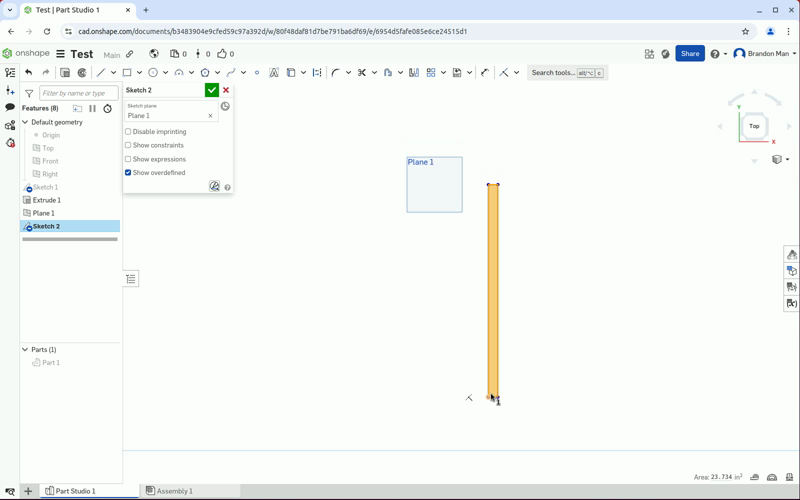
scroll(-6)
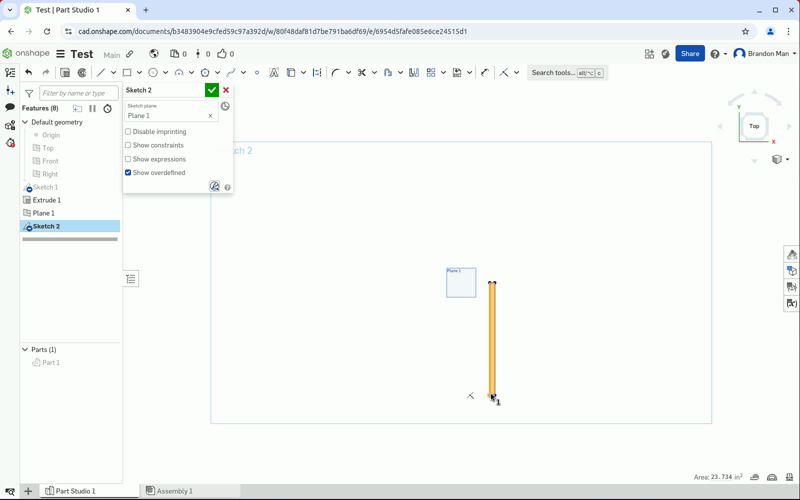
mouse_move(73, 352)
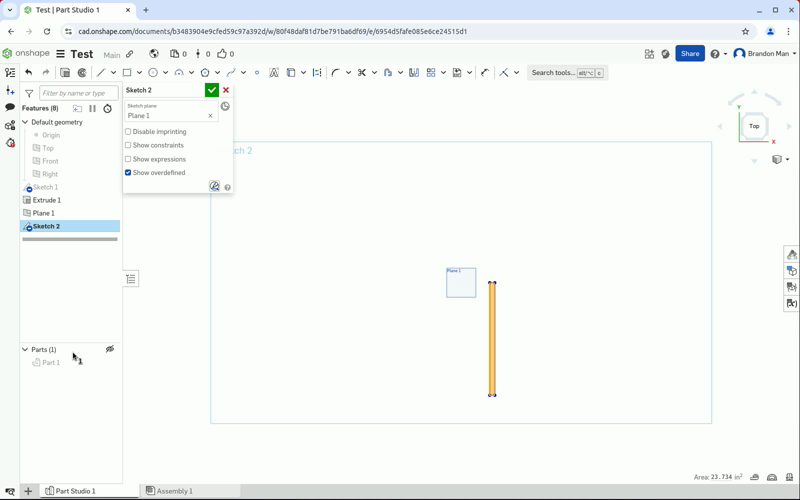
key(shift+y)
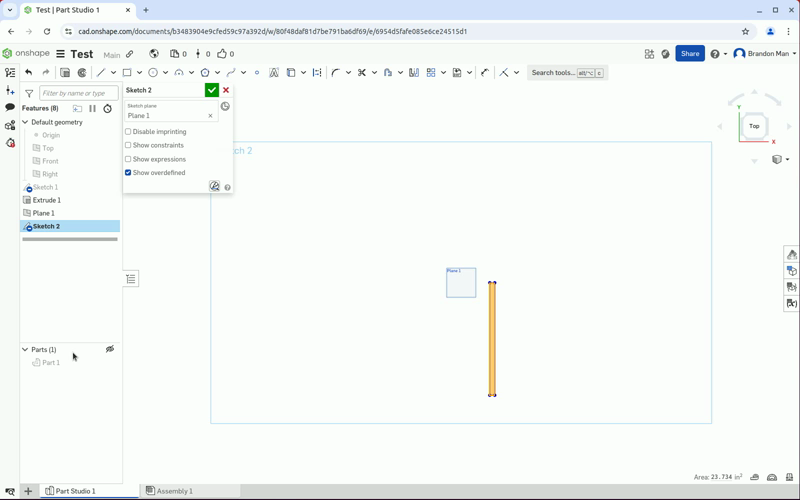
key(shift+e)
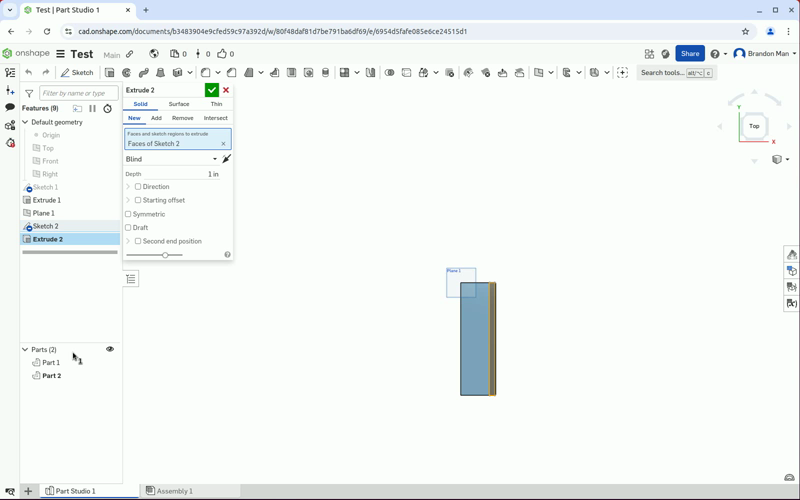
mouse_move(143, 106)
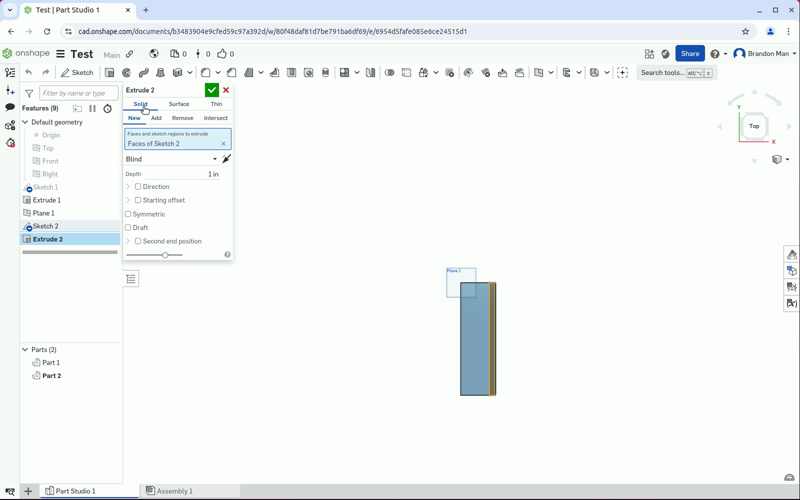
click(143, 106)
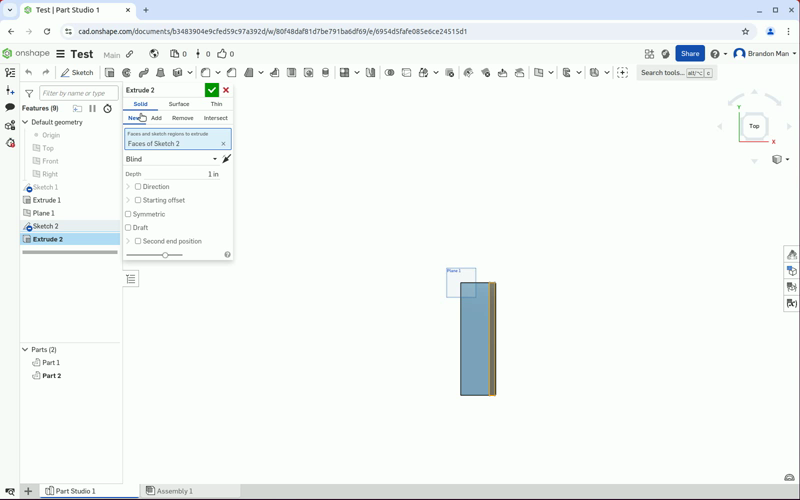
mouse_move(137, 120)
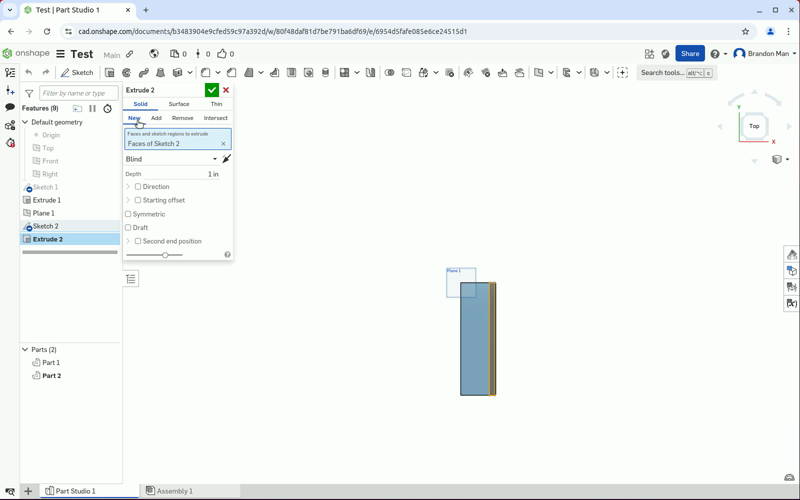
click(137, 120)
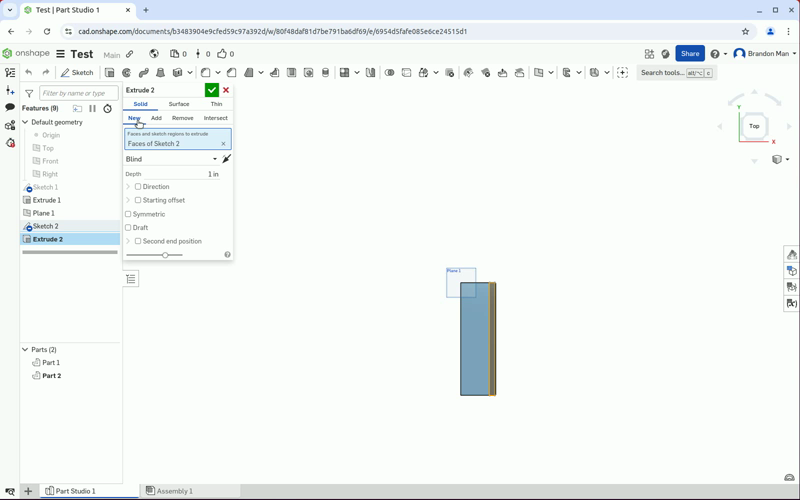
key(tab, 4)
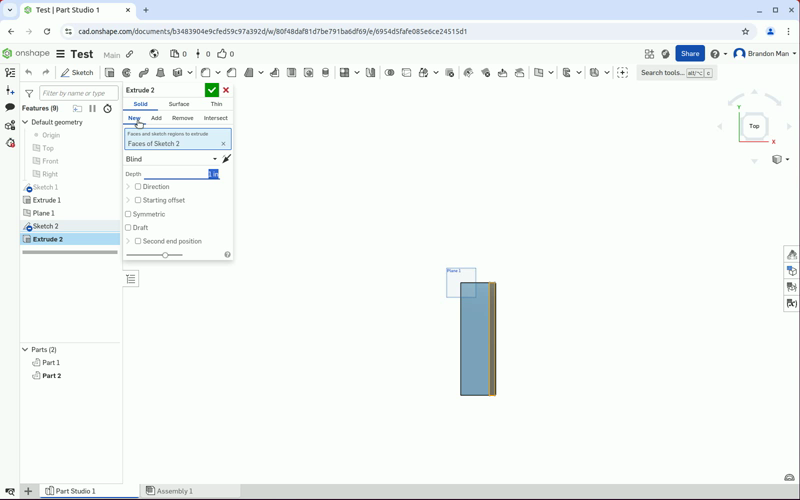
text(2.648)
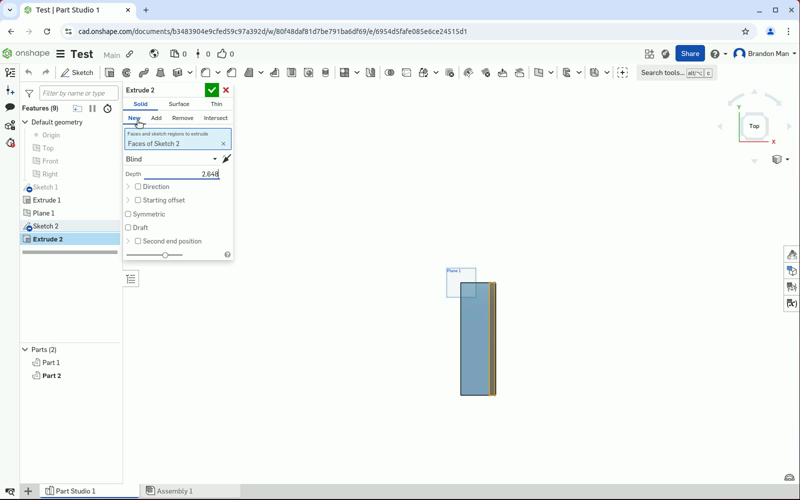
key(enter)
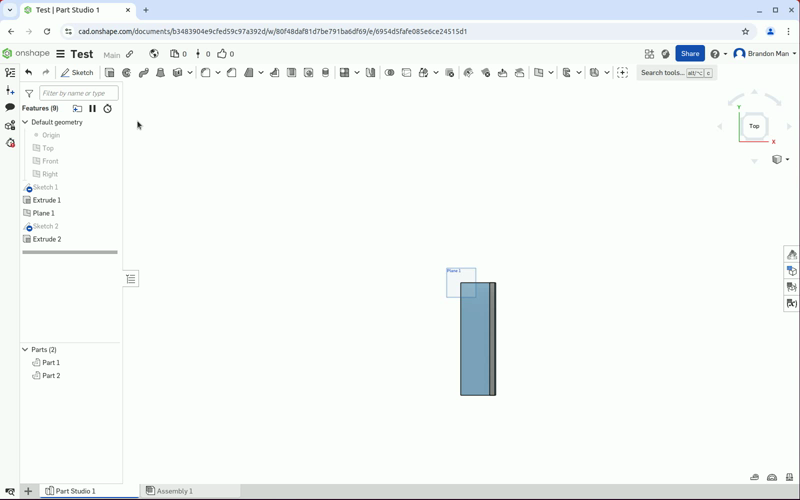
key(shift+h)
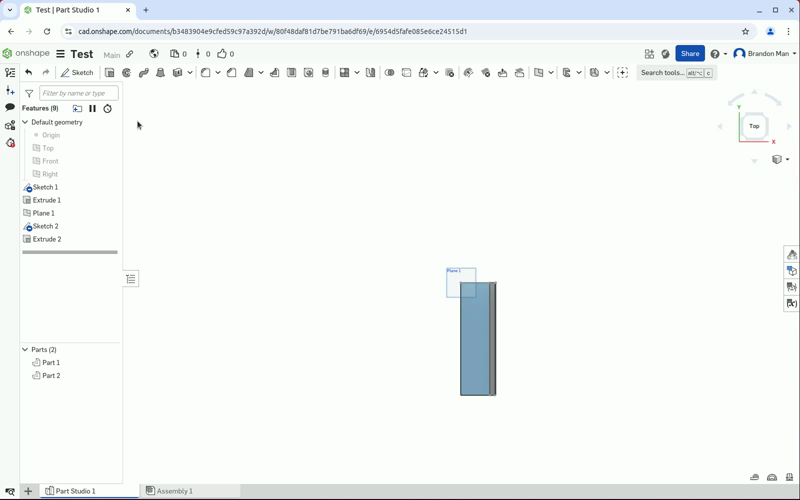
key(shift+h)
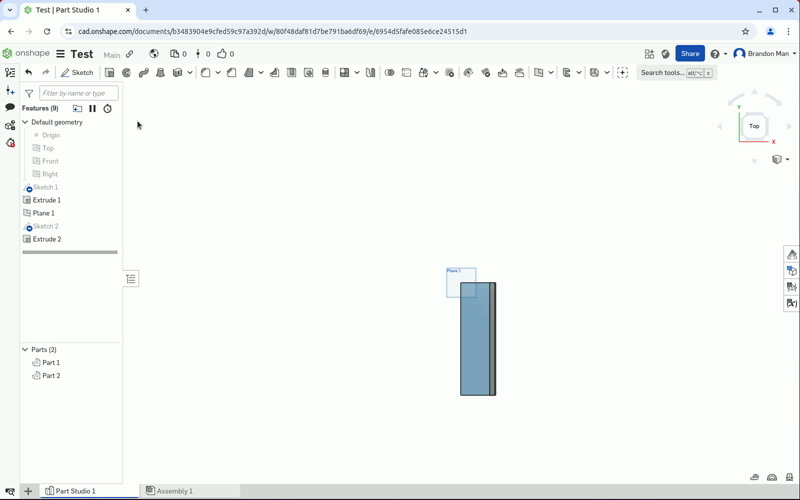
mouse_move(73, 189)
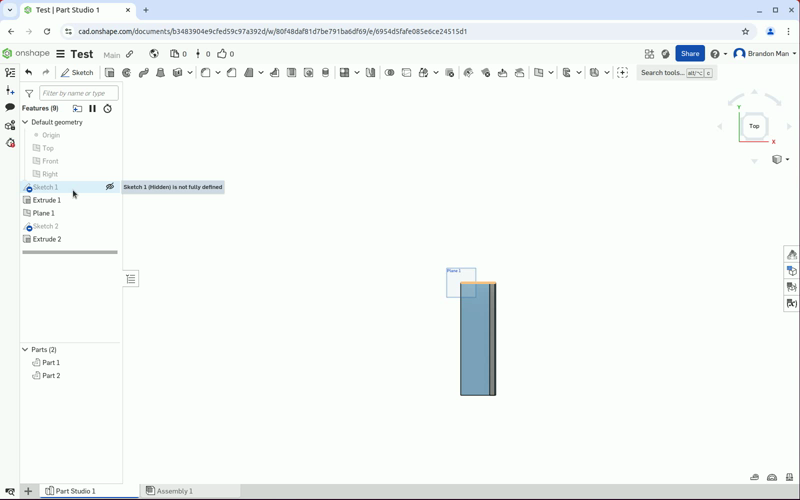
click(73, 189)
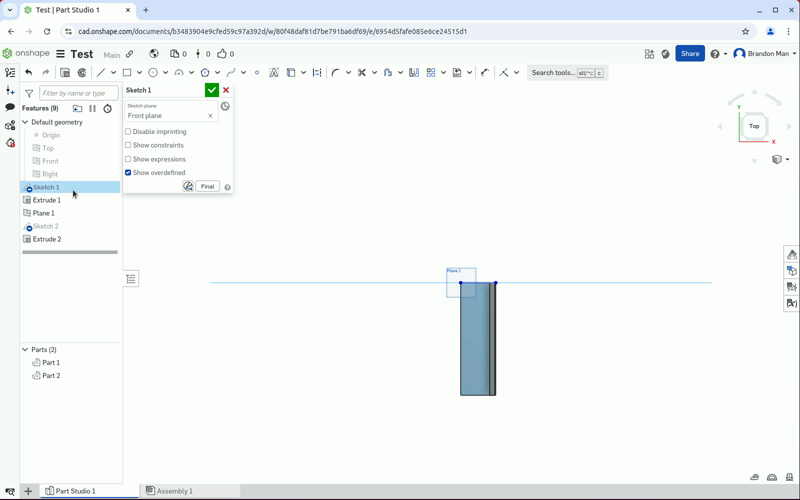
mouse_move(229, 92)
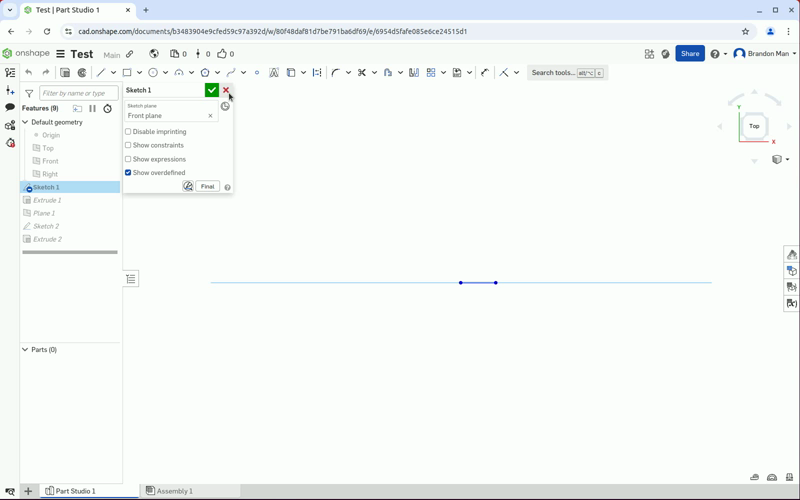
click(229, 92)
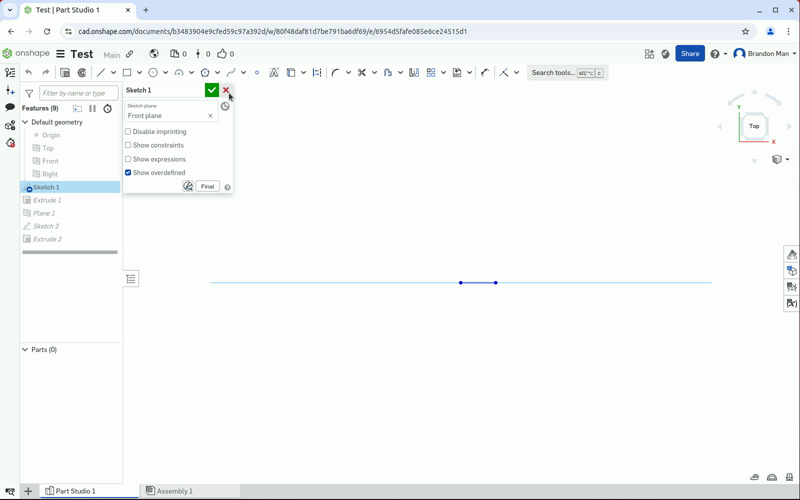
key(shift+s)
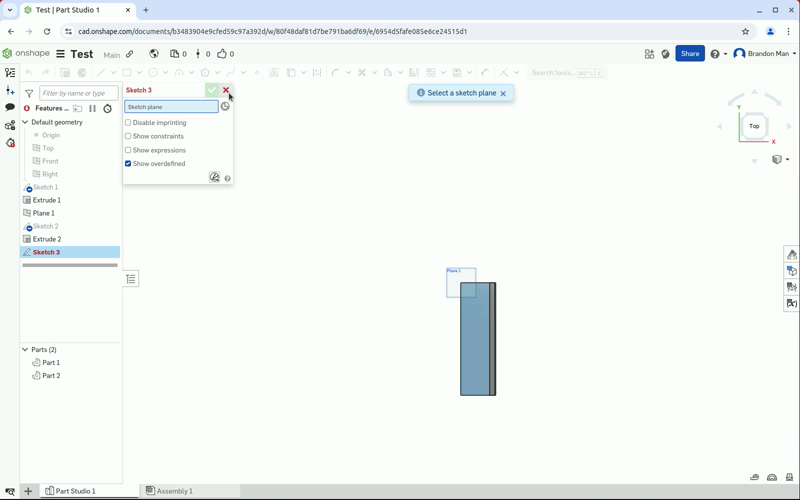
mouse_move(73, 215)
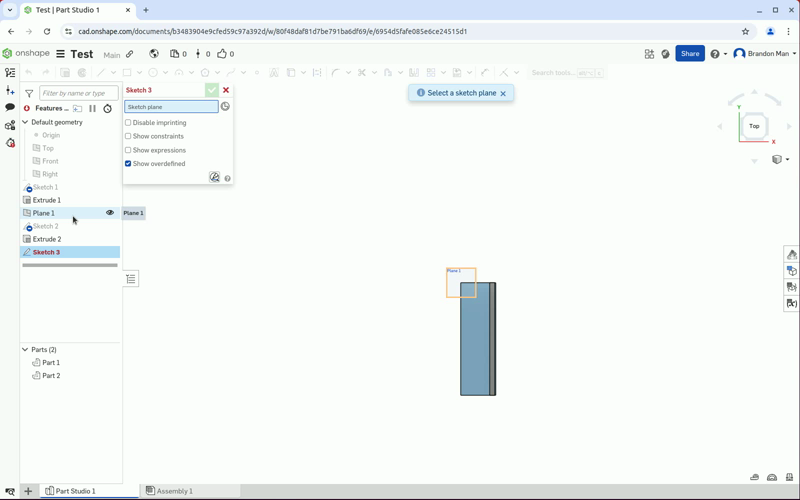
click(73, 215)
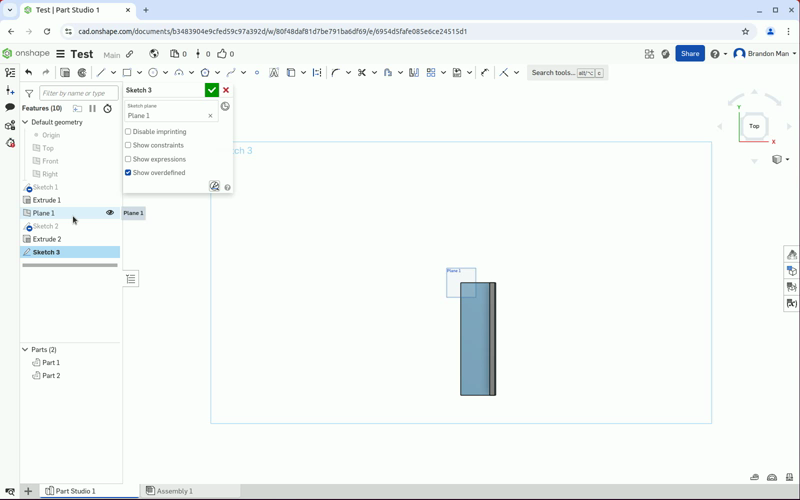
mouse_move(73, 352)
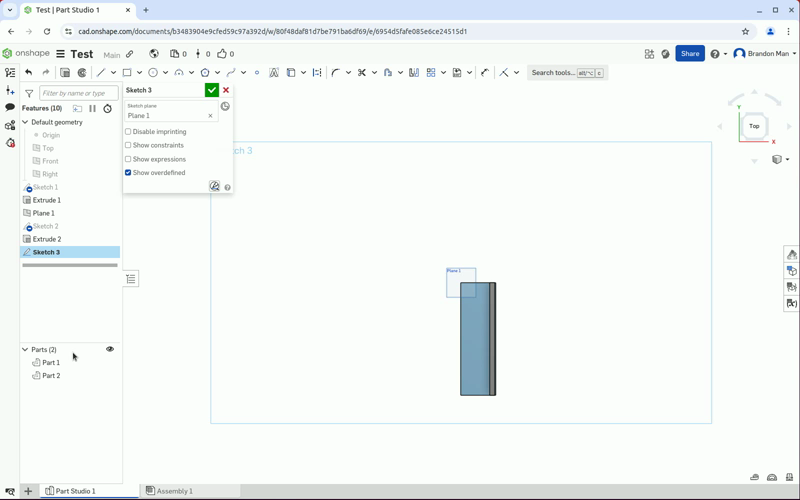
key(y)
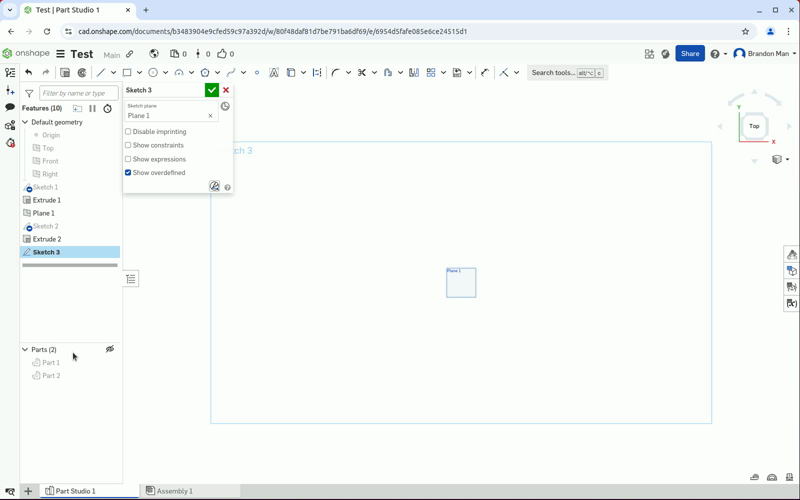
key(l)
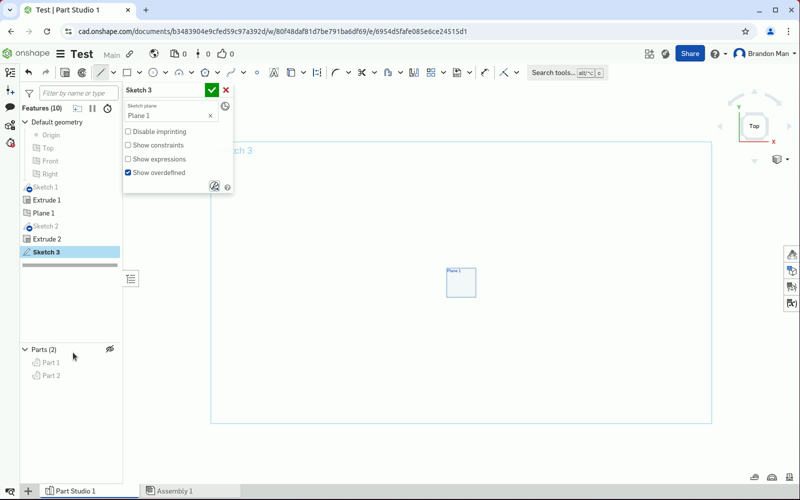
key_down(shift)
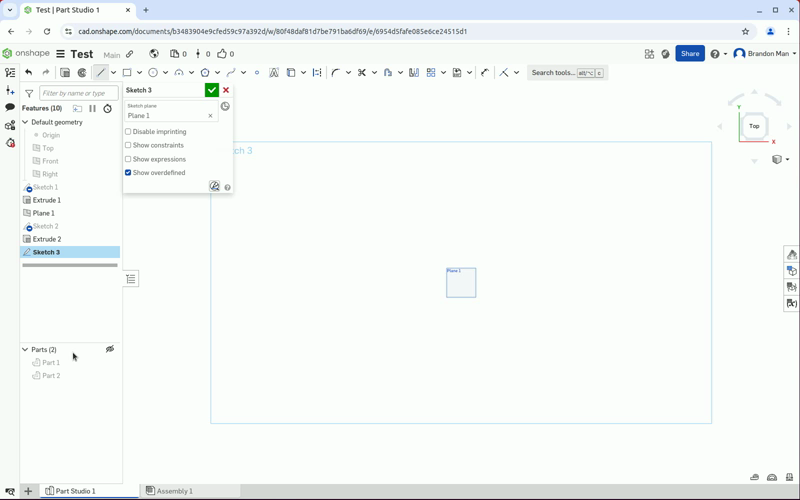
mouse_move(460, 395)
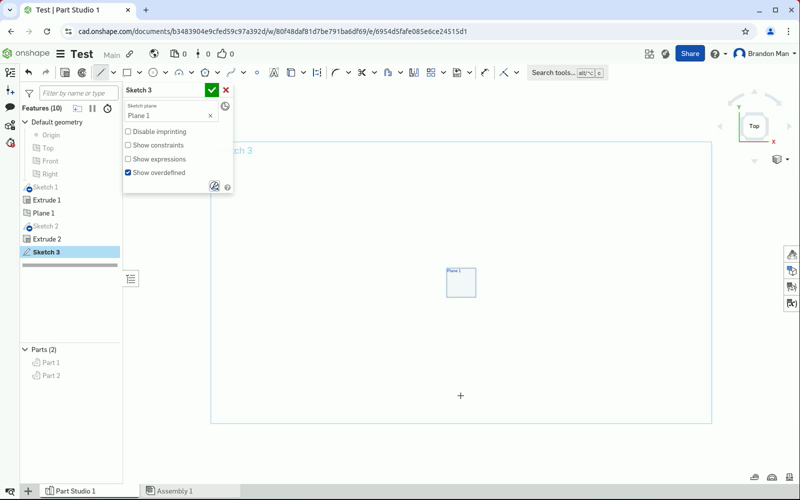
click(460, 395)
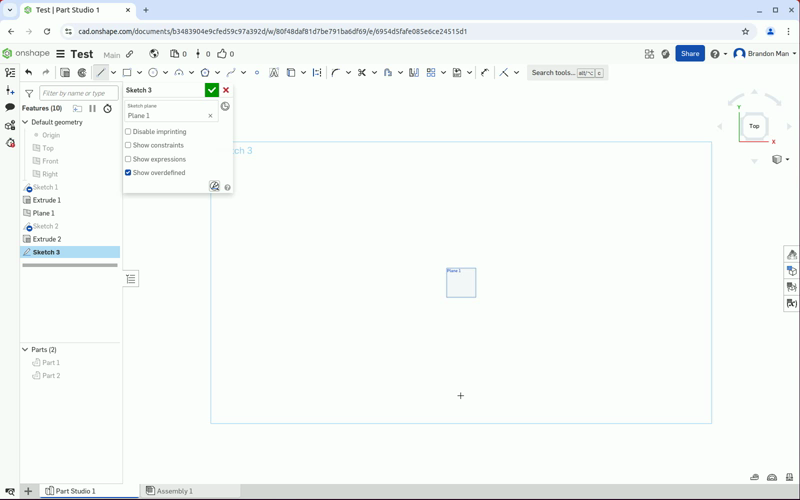
key_up(shift)
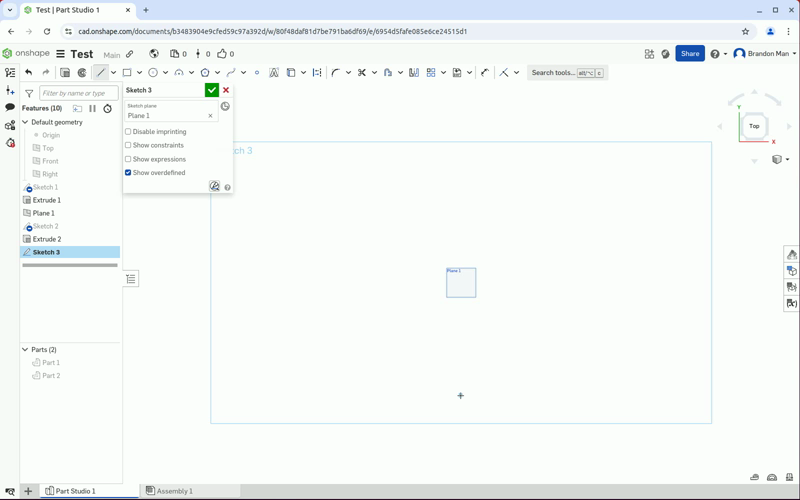
key_down(shift)
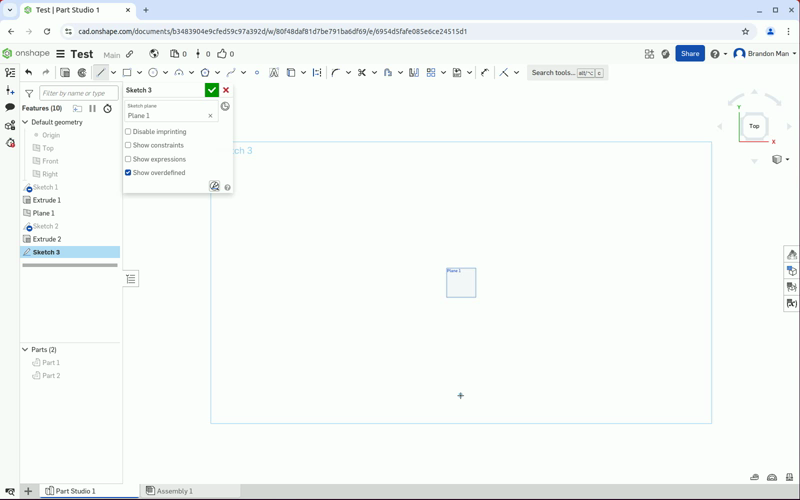
mouse_move(490, 395)
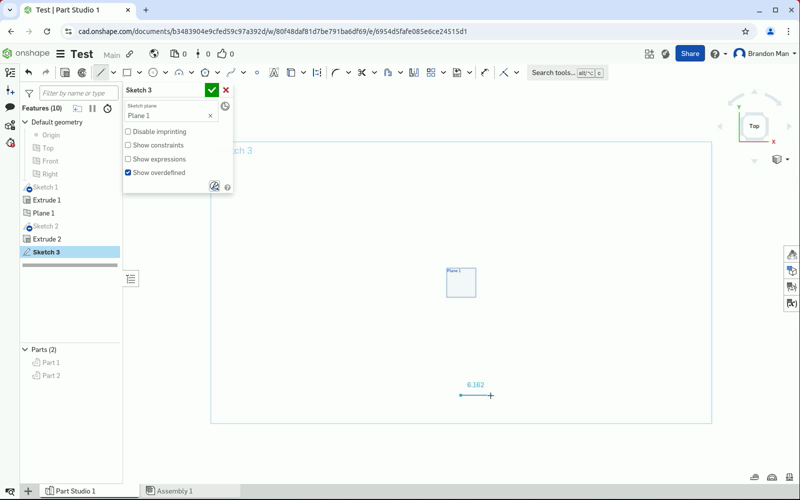
mouse_move(465, 395)
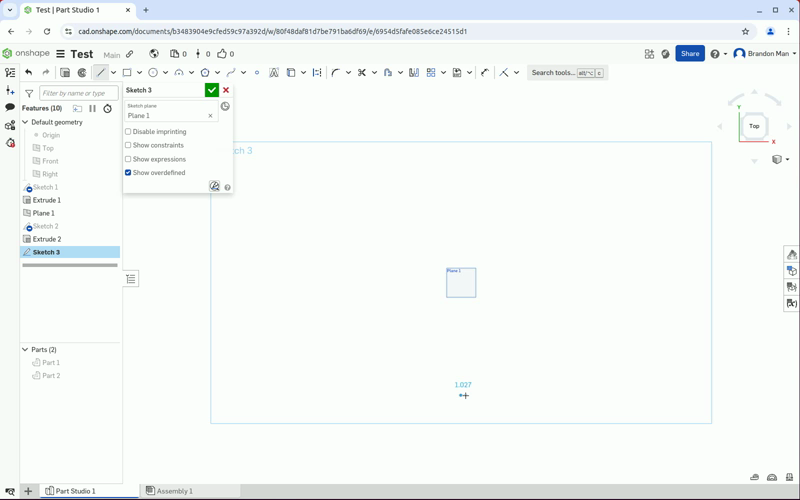
scroll(6)
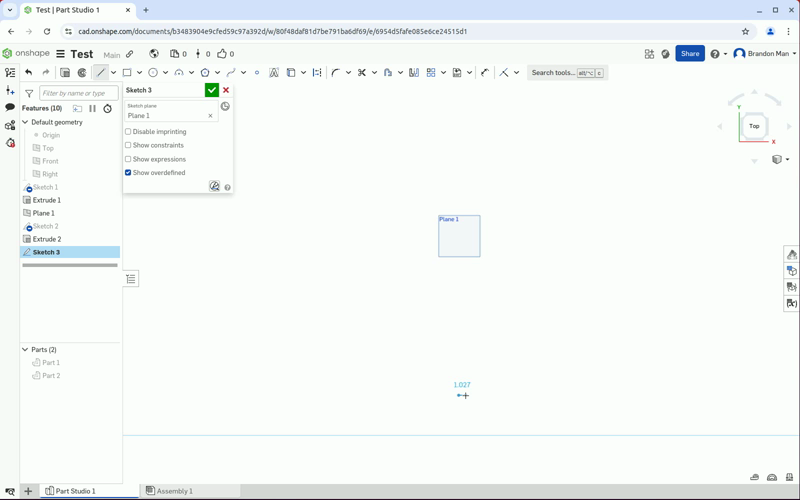
scroll(6)
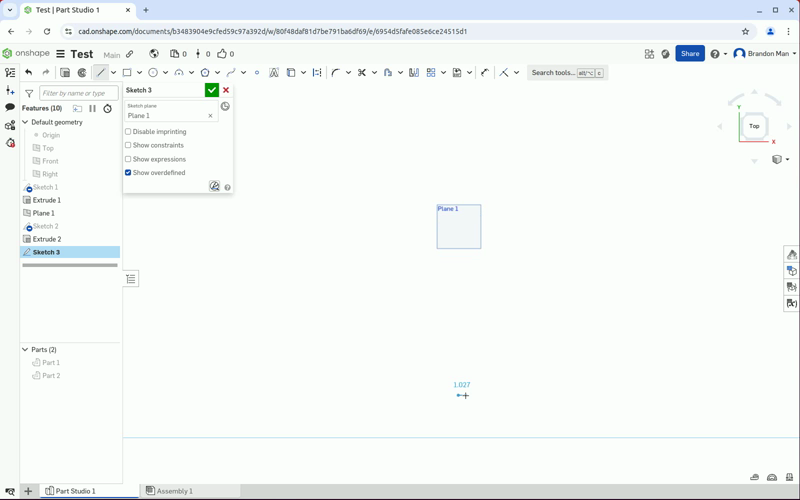
scroll(6)
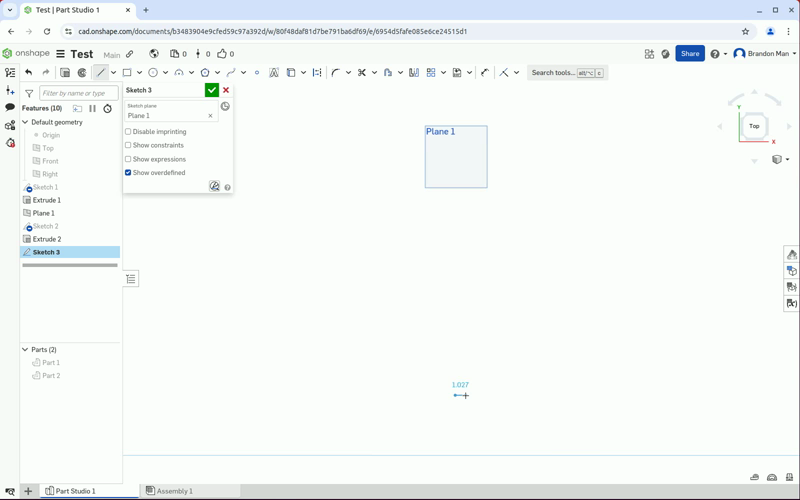
scroll(6)
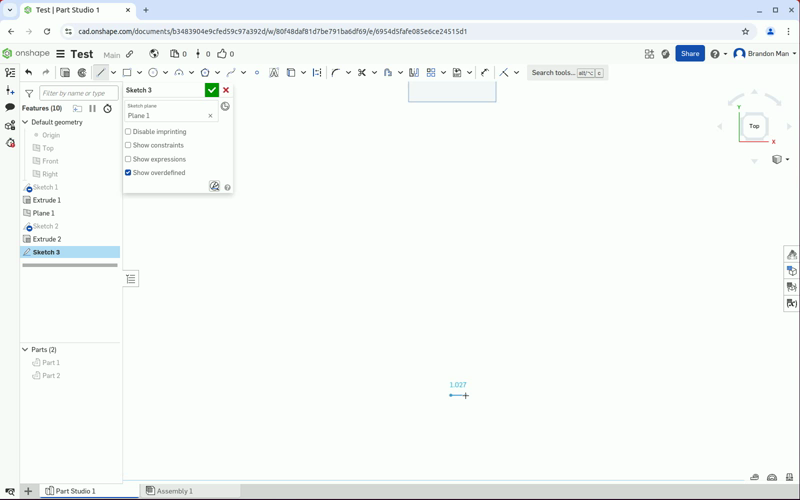
scroll(6)
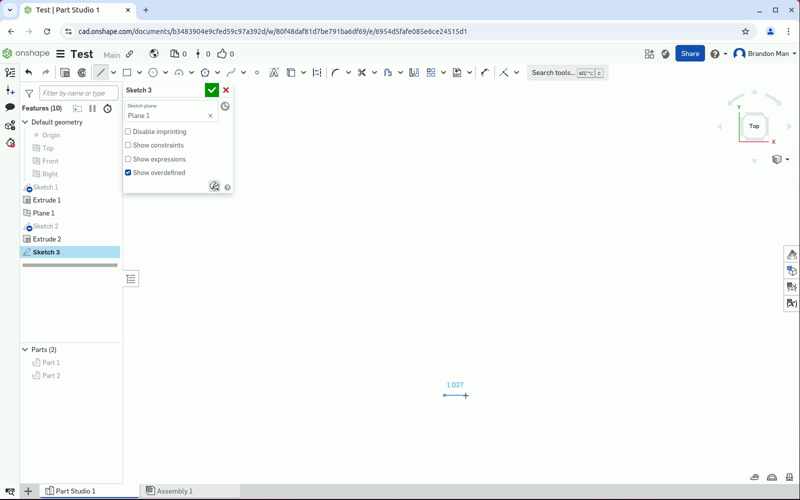
scroll(6)
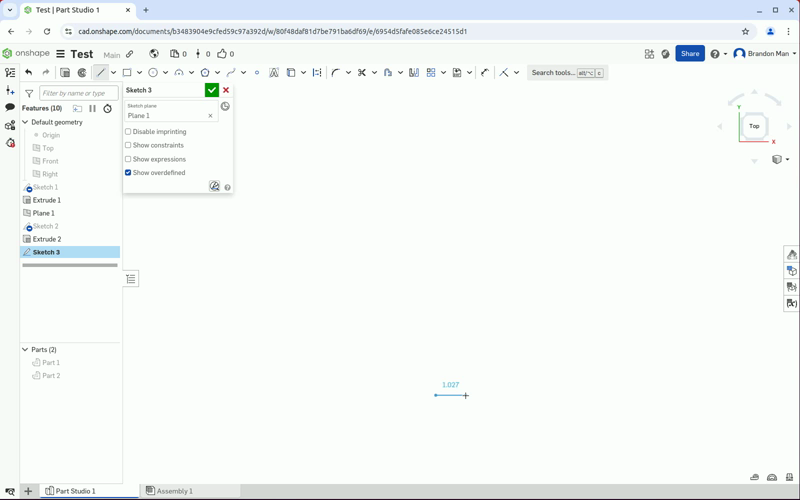
scroll(6)
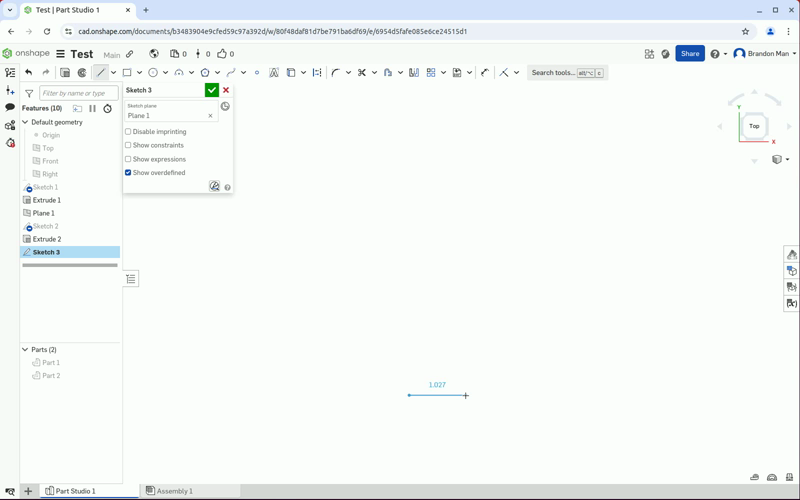
click(465, 395)
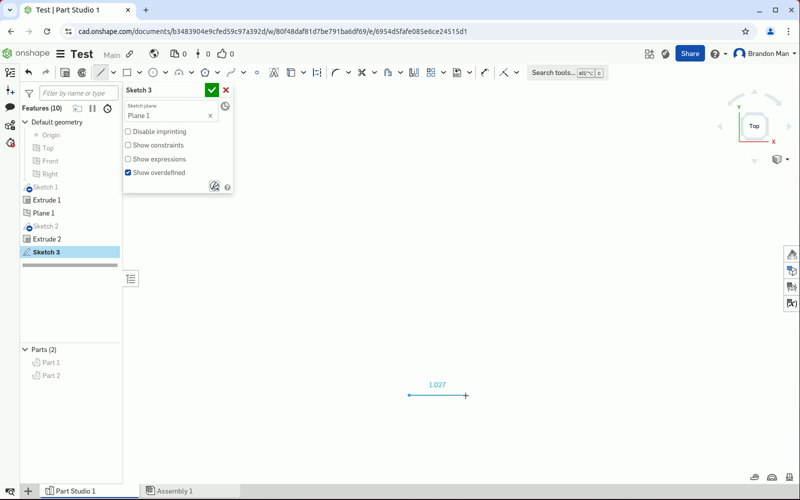
scroll(-6)
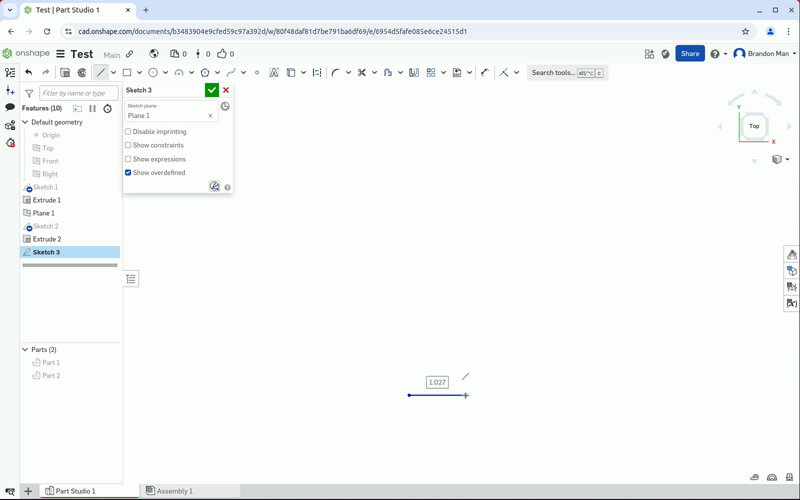
scroll(-6)
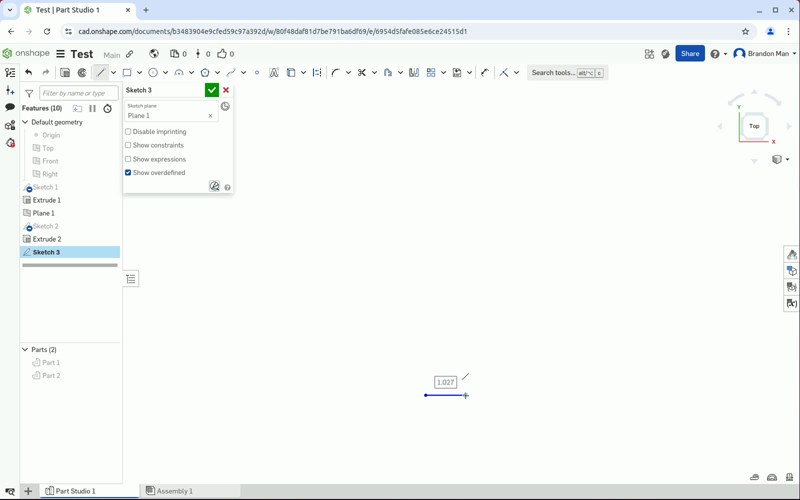
scroll(-6)
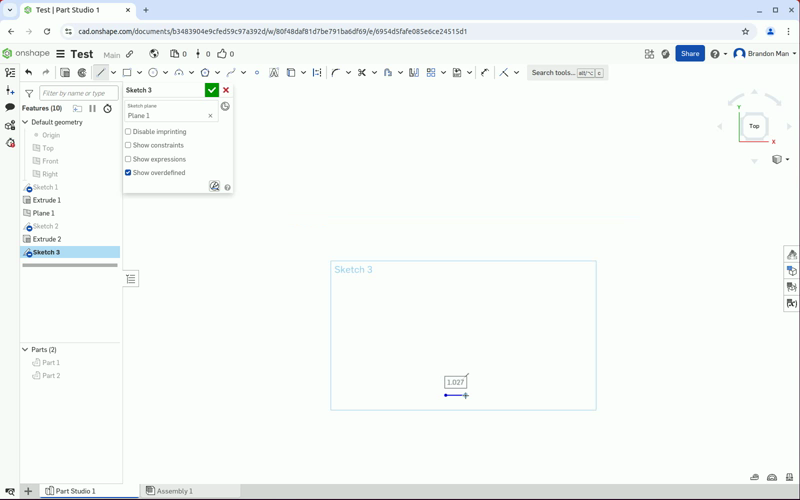
scroll(-6)
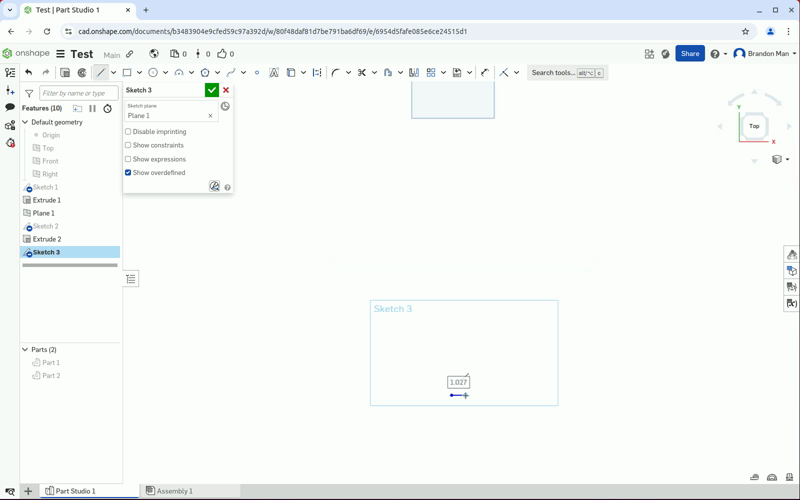
scroll(-6)
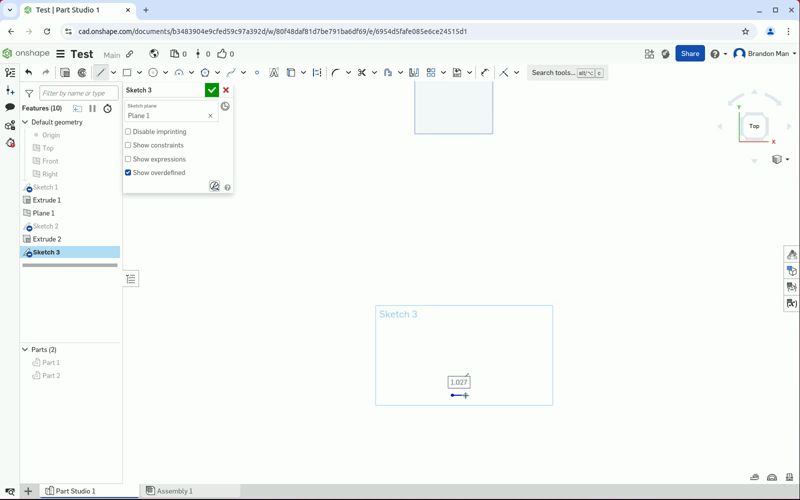
scroll(-6)
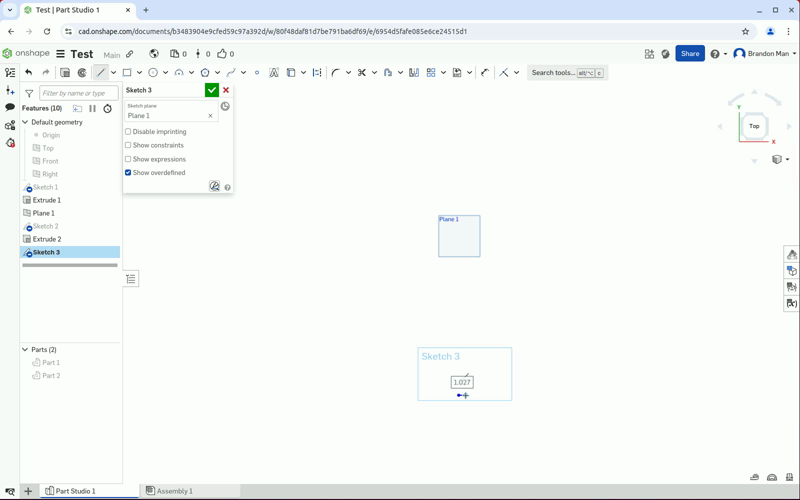
scroll(-6)
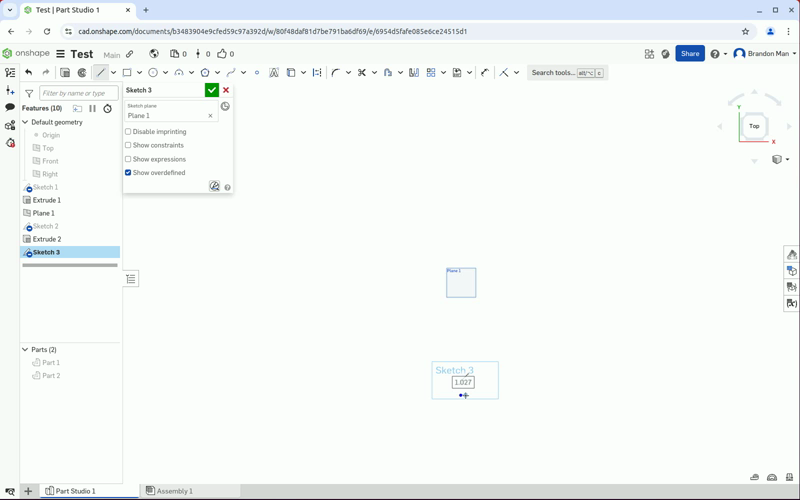
key_up(shift)
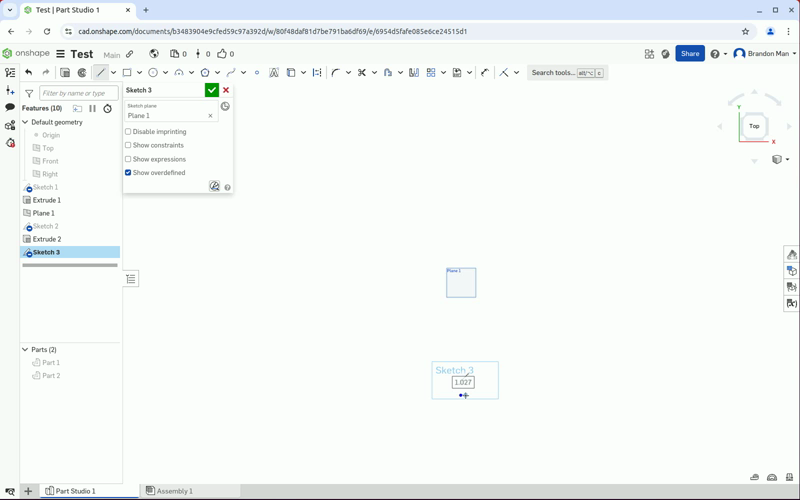
key_down(shift)
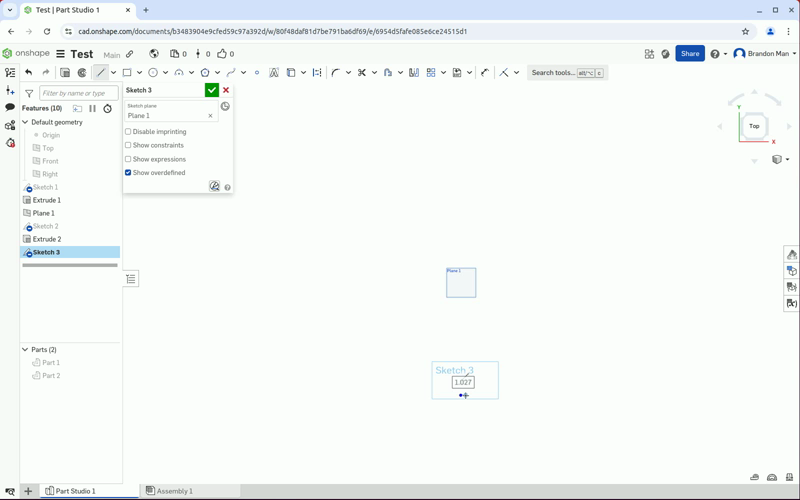
mouse_move(465, 282)
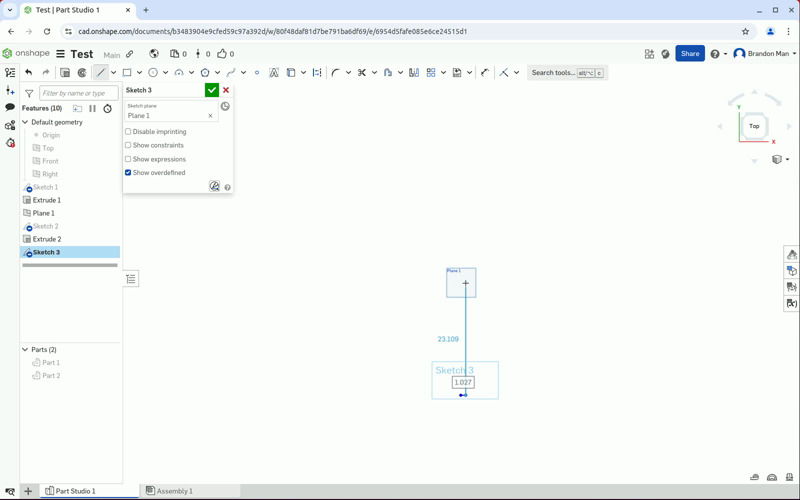
click(465, 282)
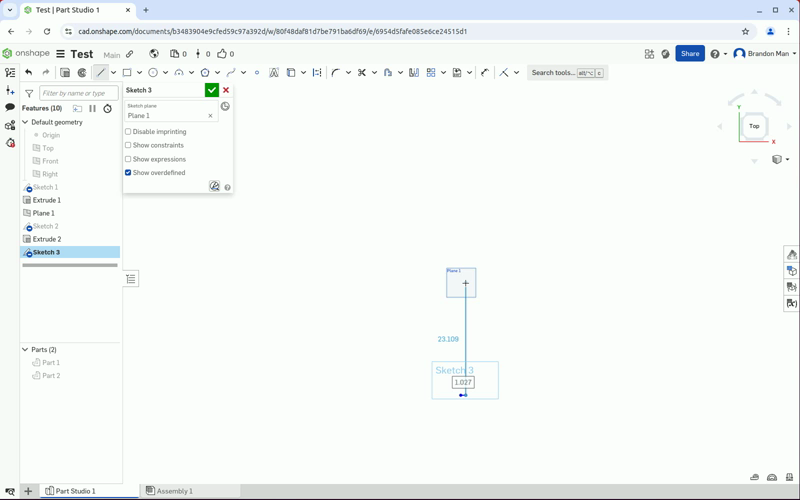
key_up(shift)
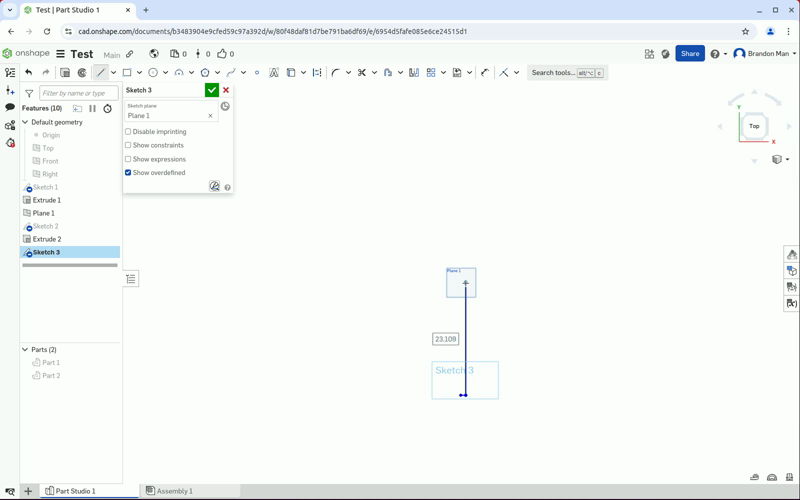
key_down(shift)
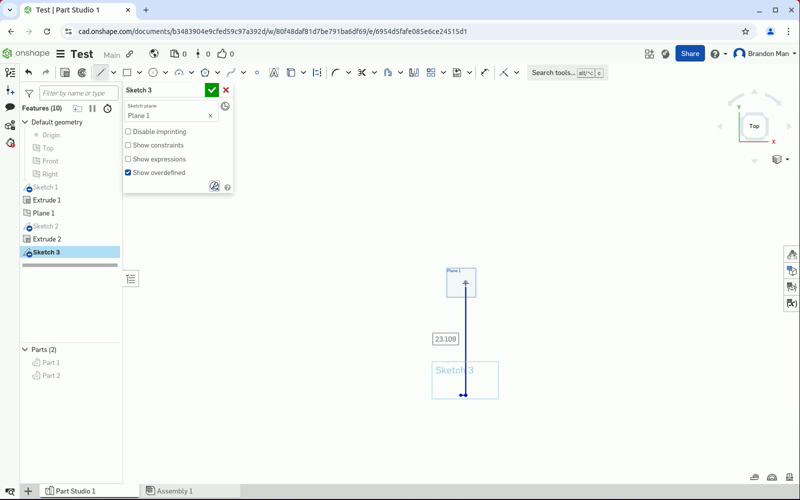
mouse_move(495, 282)
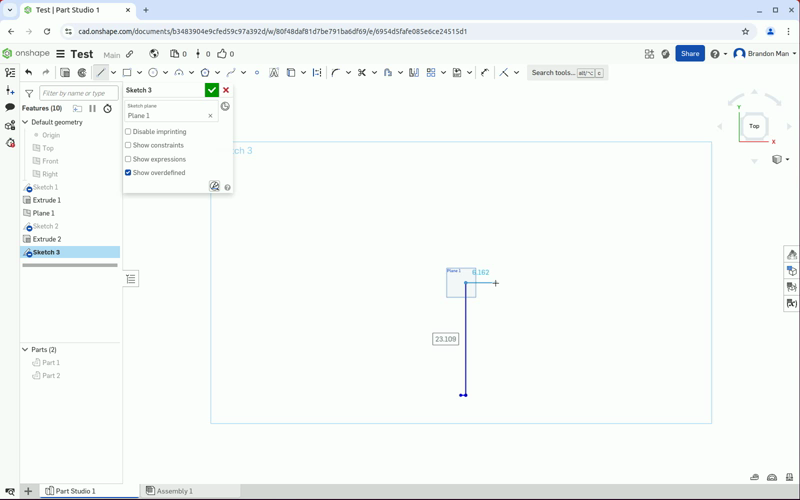
mouse_move(460, 282)
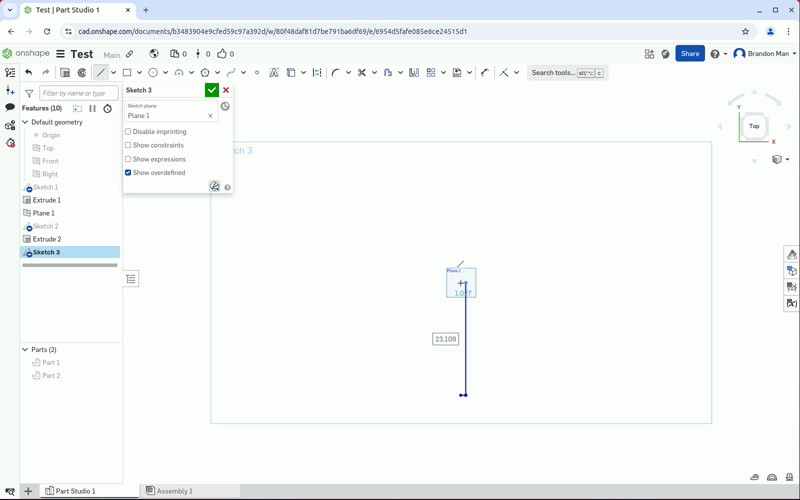
scroll(6)
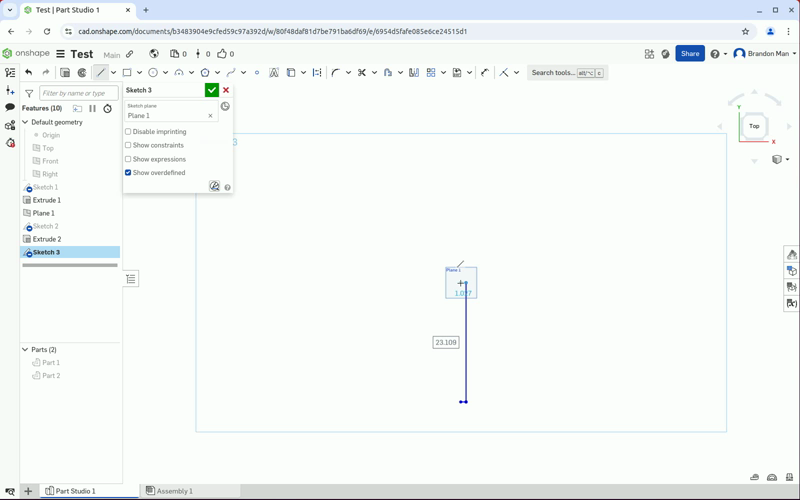
scroll(6)
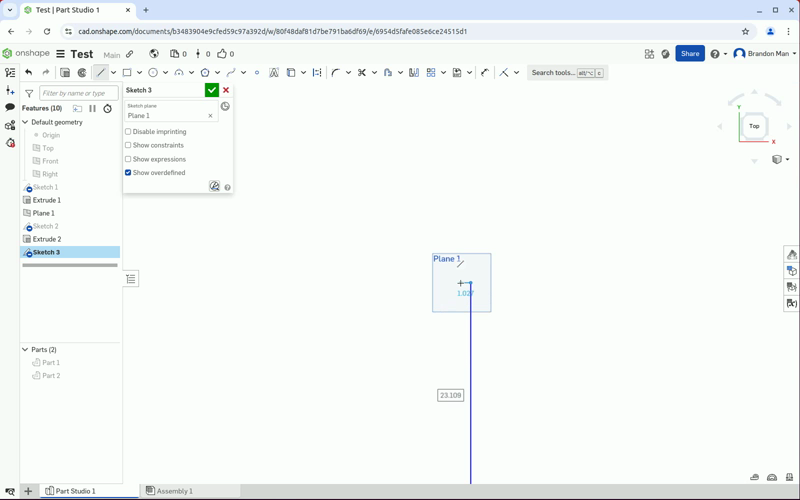
scroll(6)
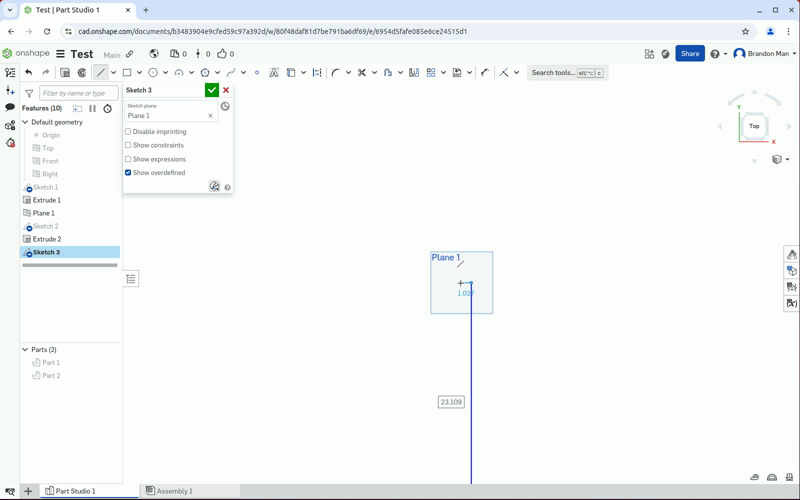
scroll(6)
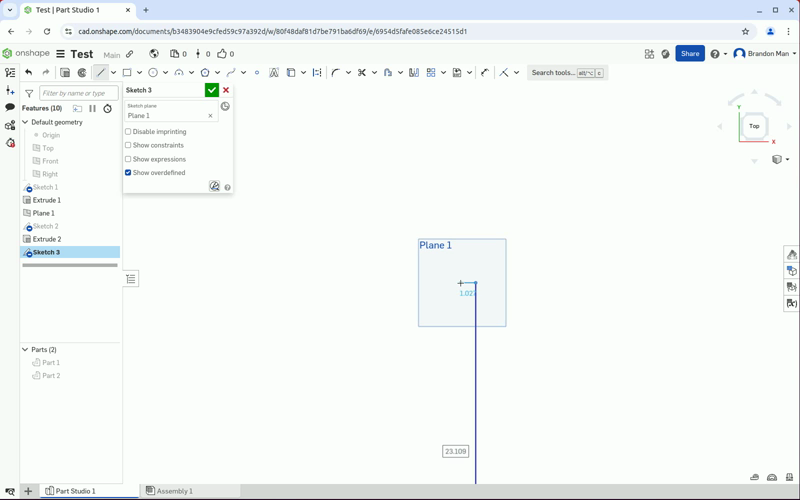
scroll(6)
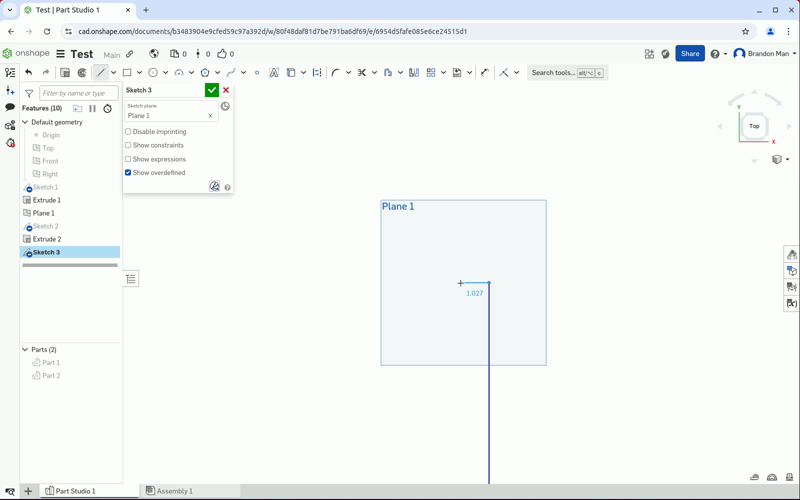
scroll(6)
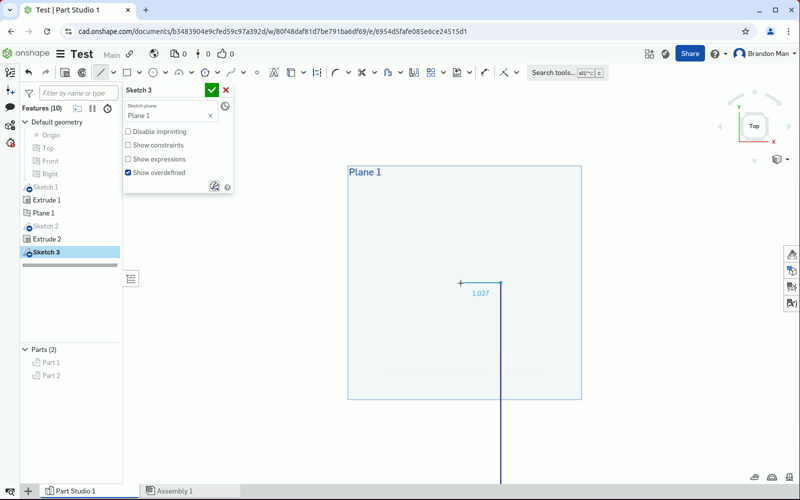
scroll(6)
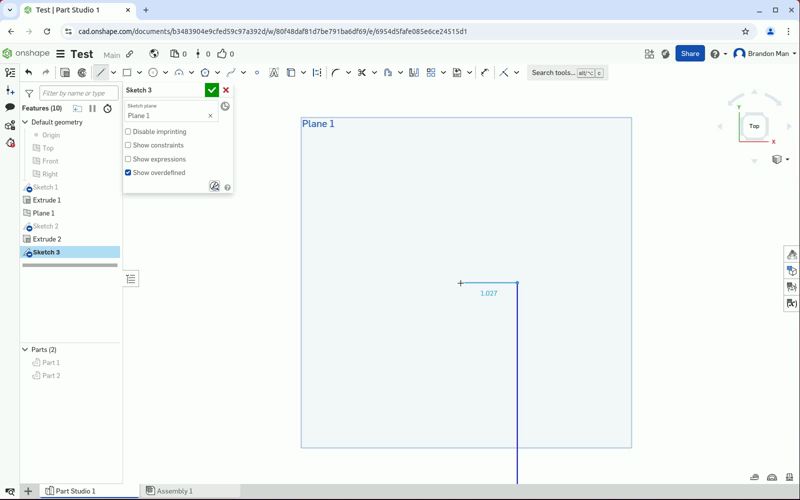
click(460, 282)
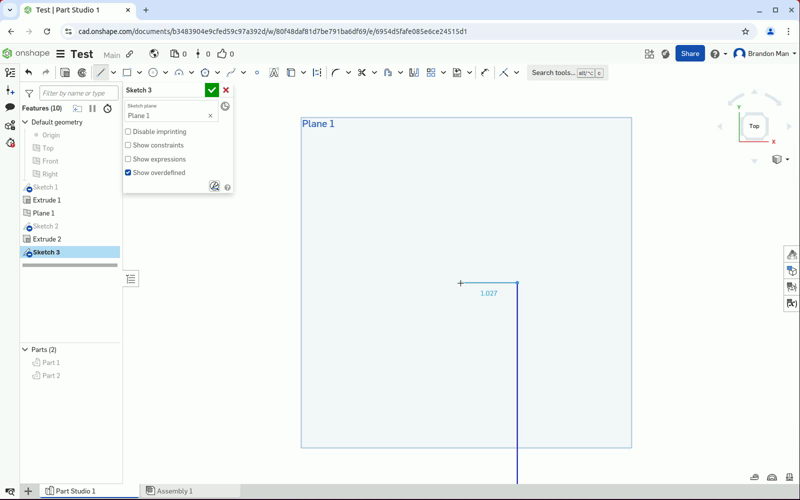
scroll(-6)
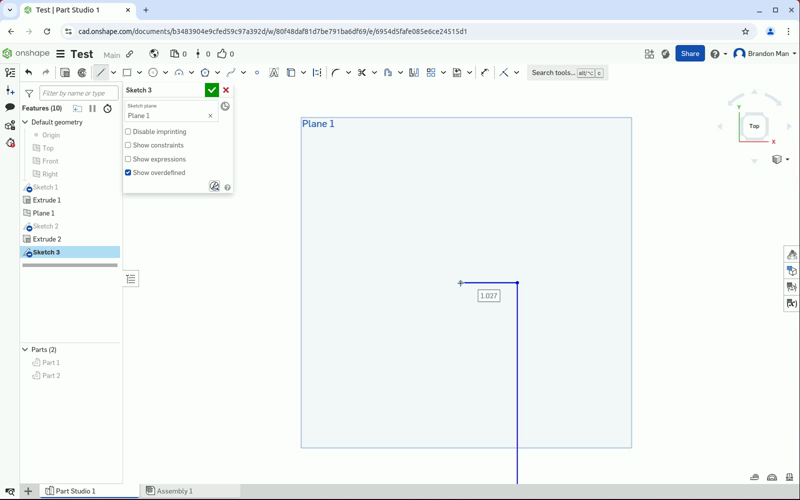
scroll(-6)
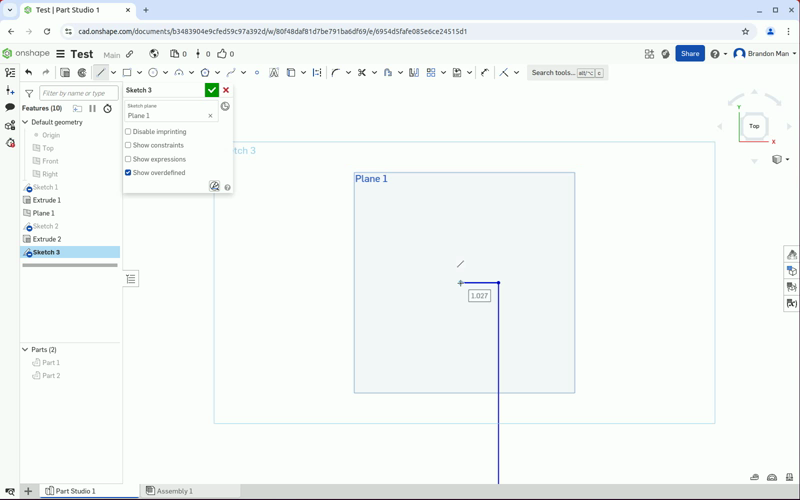
scroll(-6)
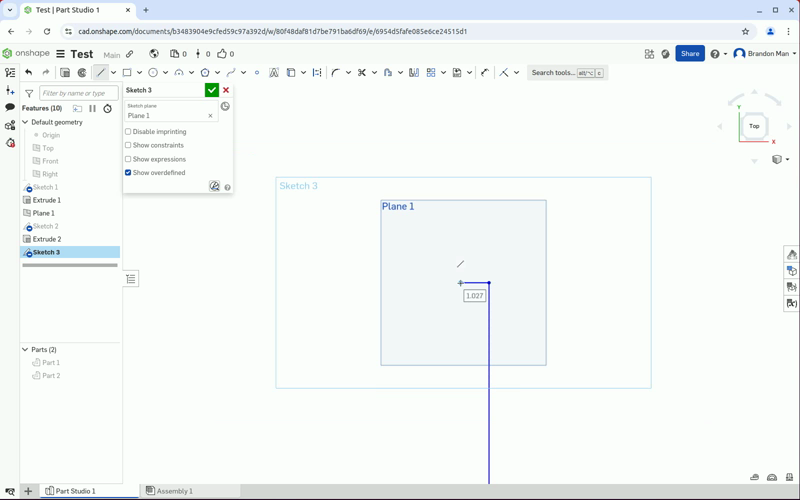
scroll(-6)
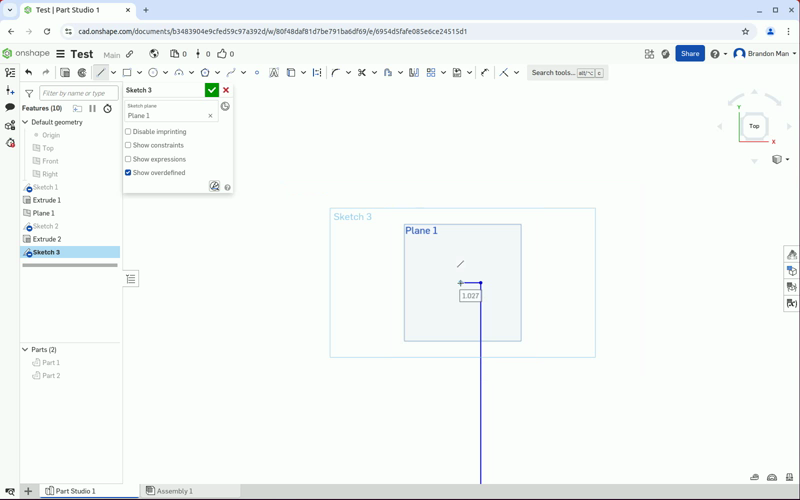
scroll(-6)
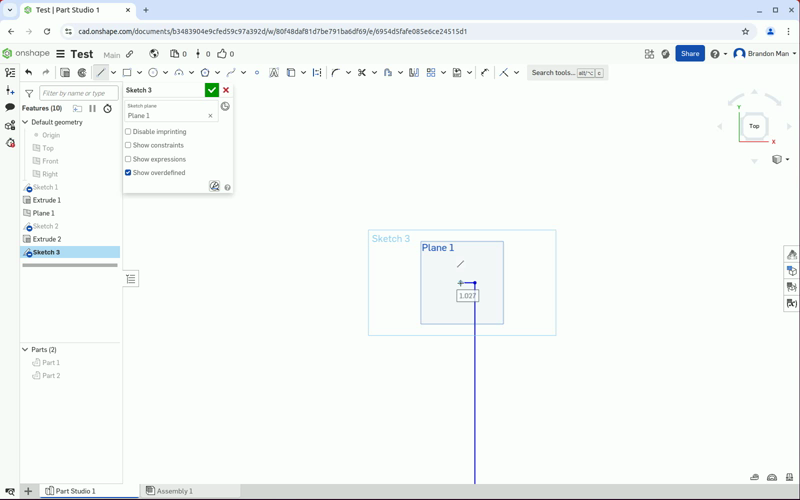
scroll(-6)
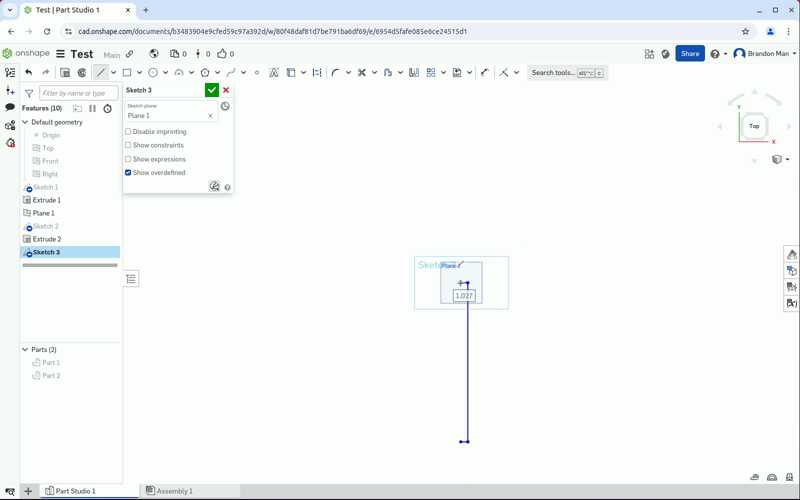
scroll(-6)
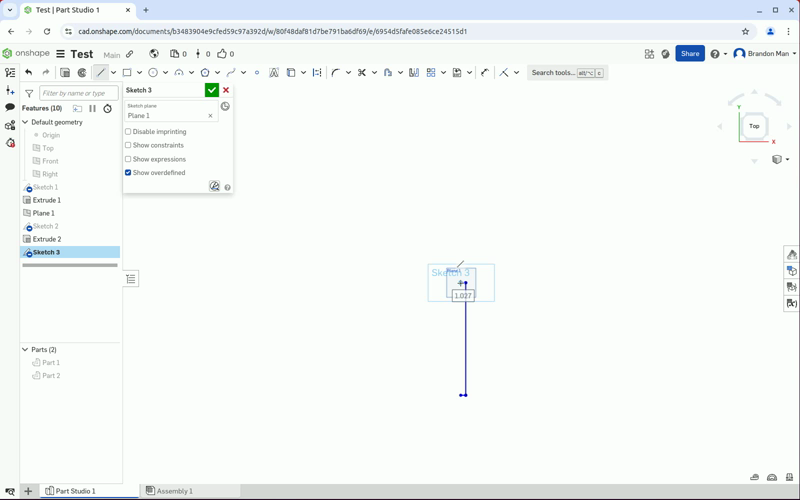
key_up(shift)
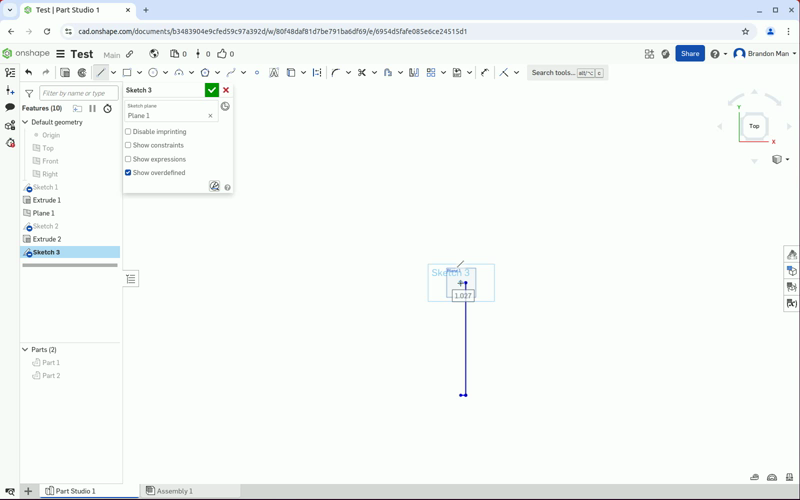
key_down(shift)
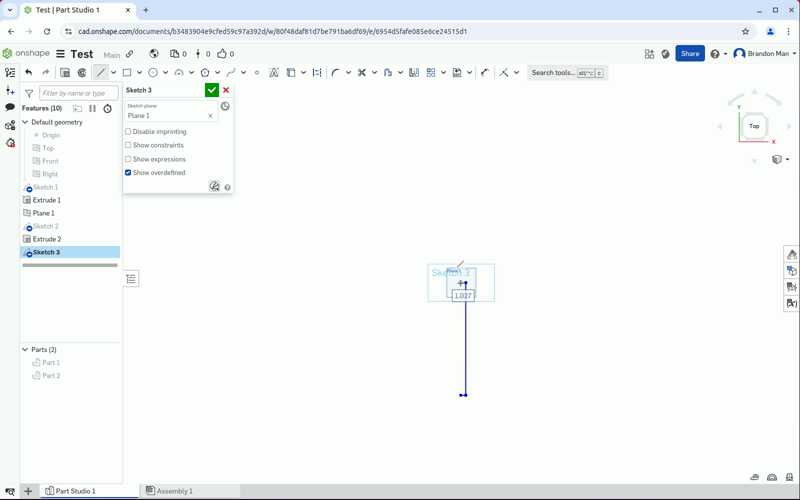
mouse_move(460, 395)
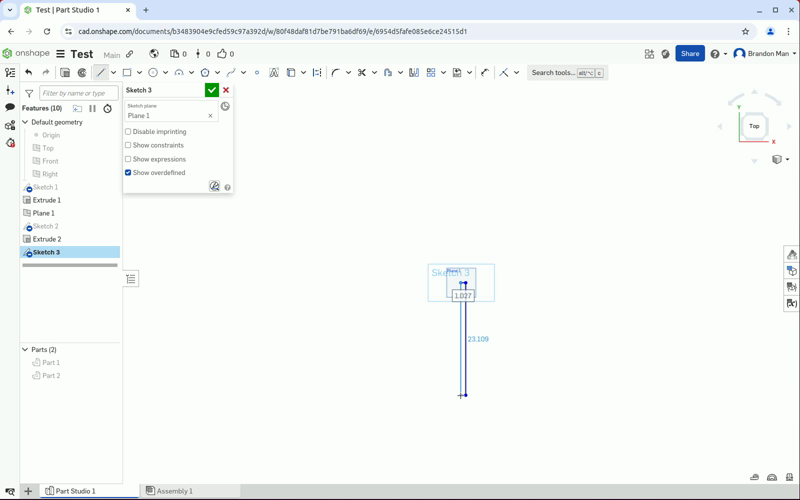
key_up(shift)
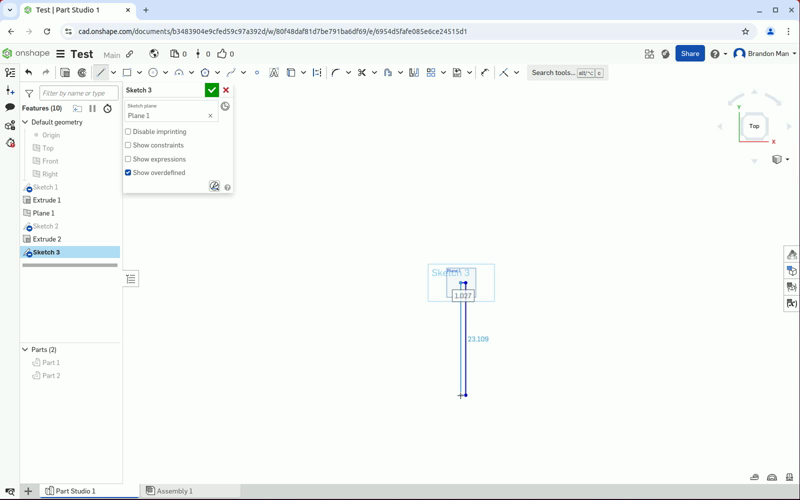
click(460, 395)
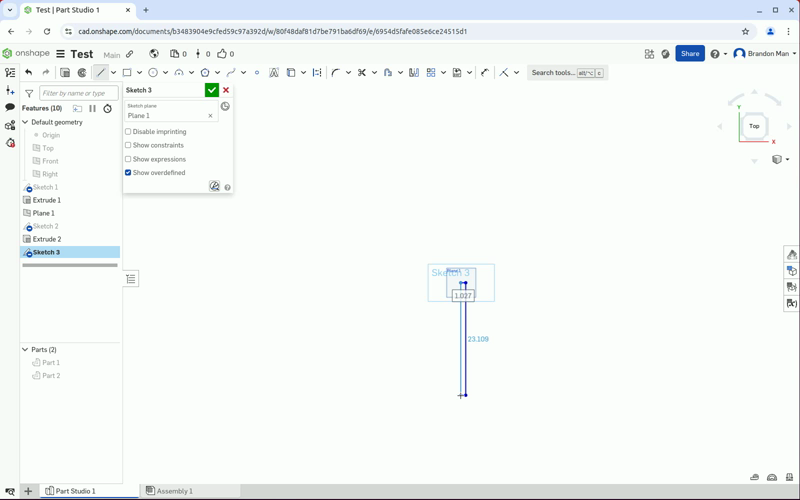
key(esc)
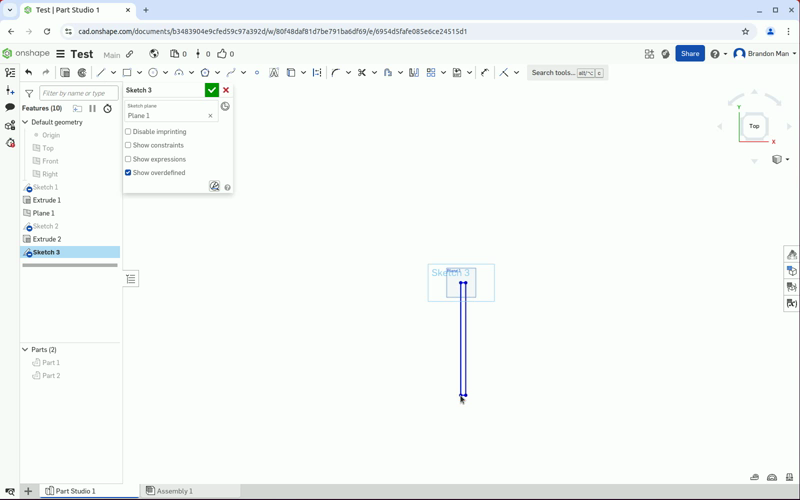
mouse_move(464, 391)
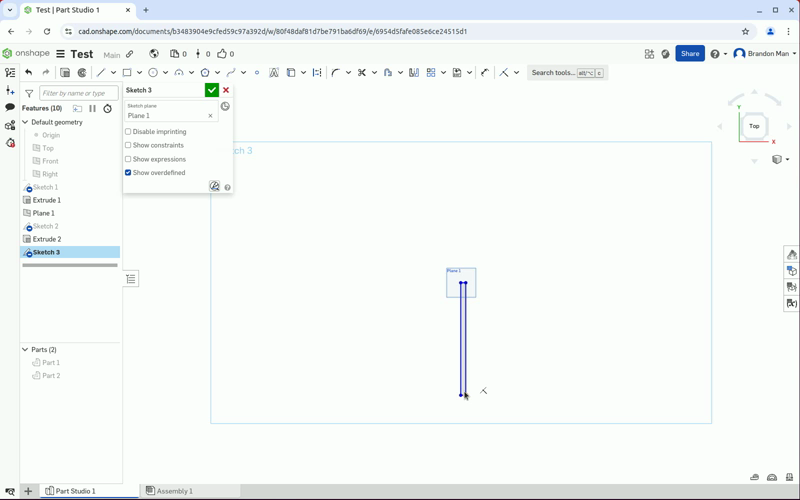
scroll(6)
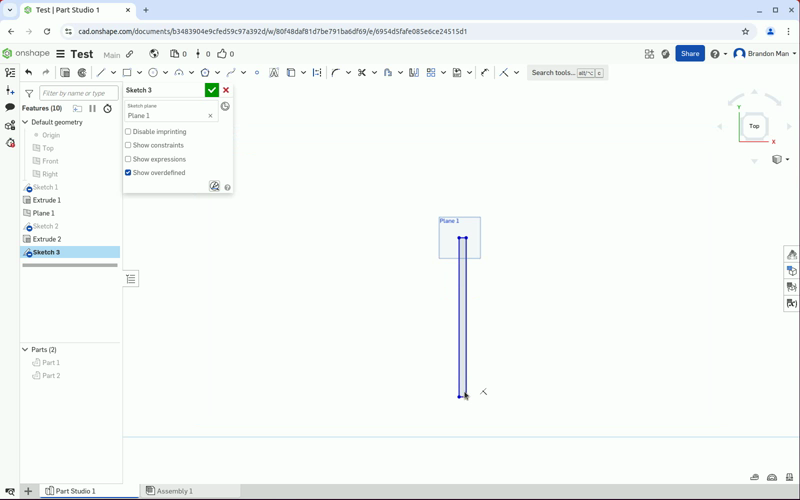
scroll(6)
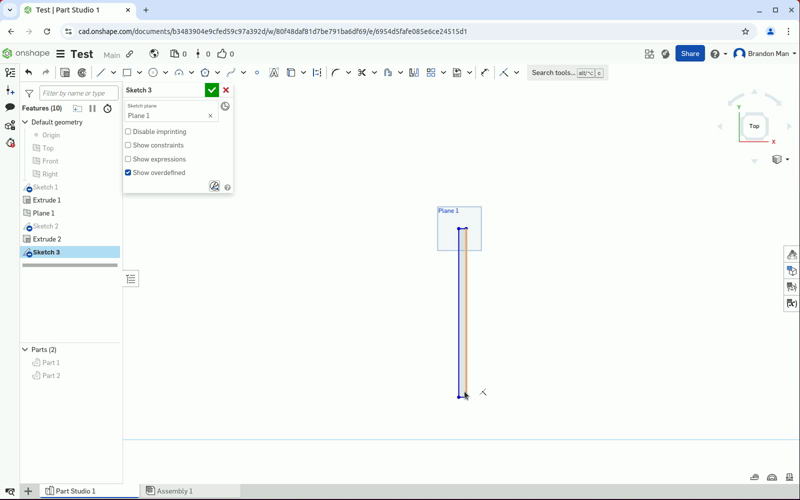
scroll(6)
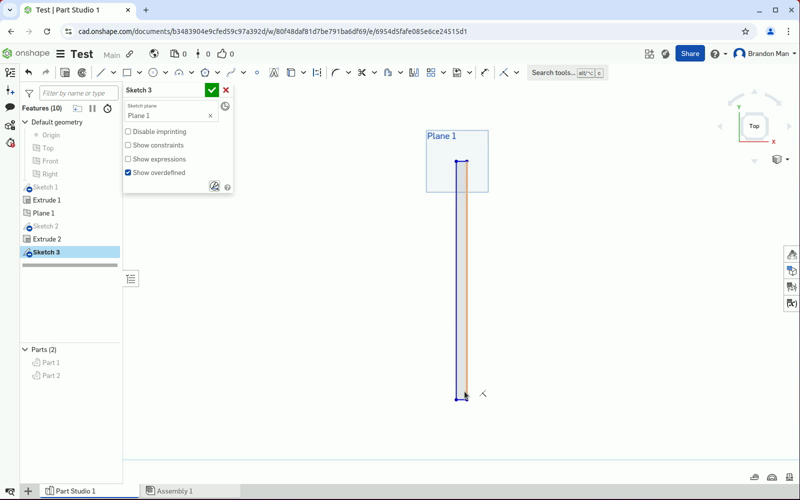
scroll(6)
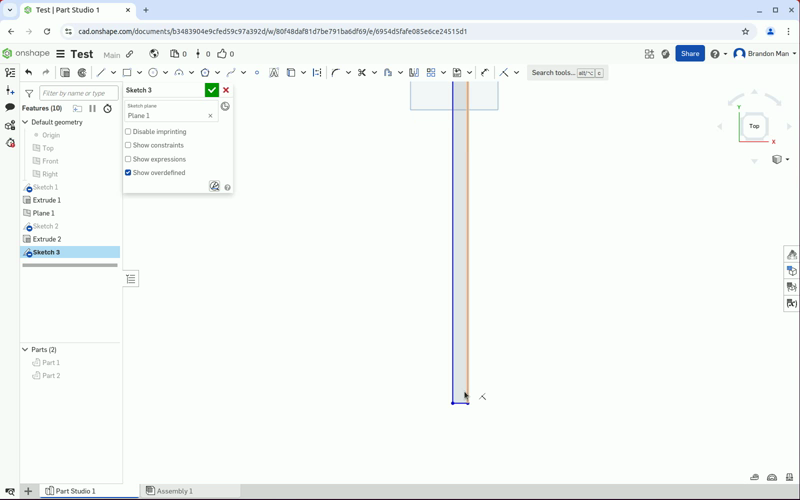
scroll(6)
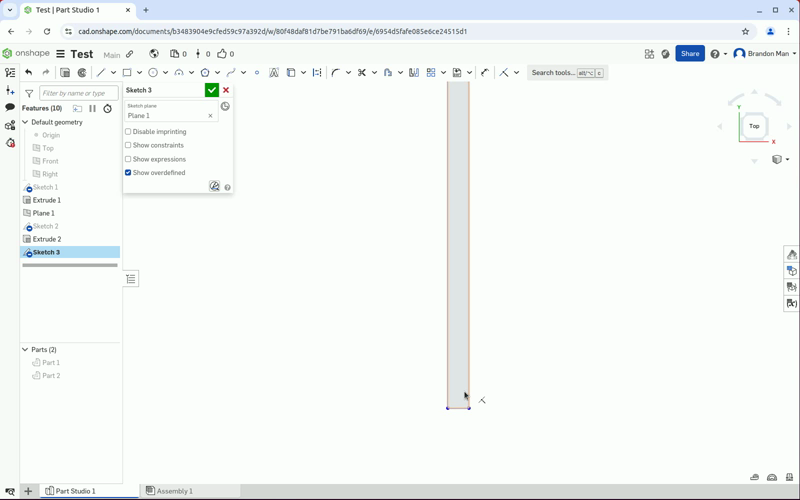
scroll(6)
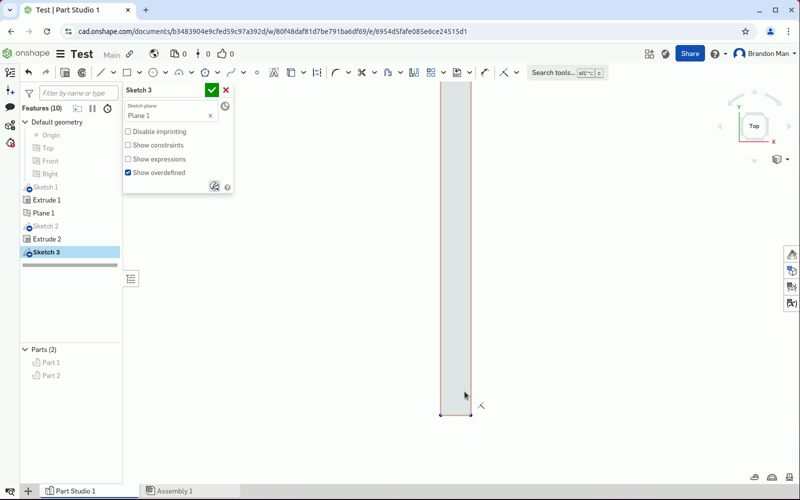
scroll(6)
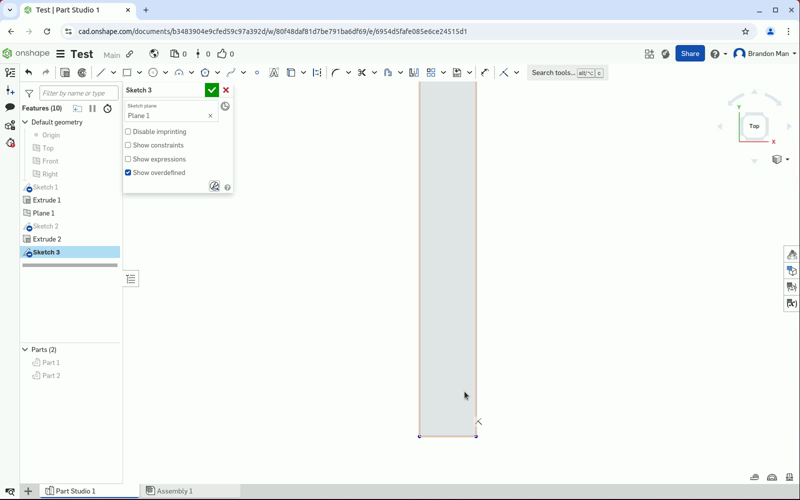
click(464, 391)
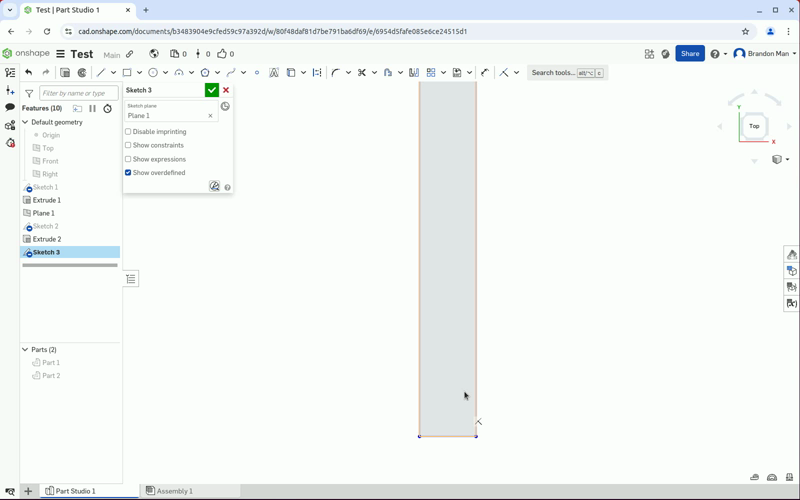
scroll(-6)
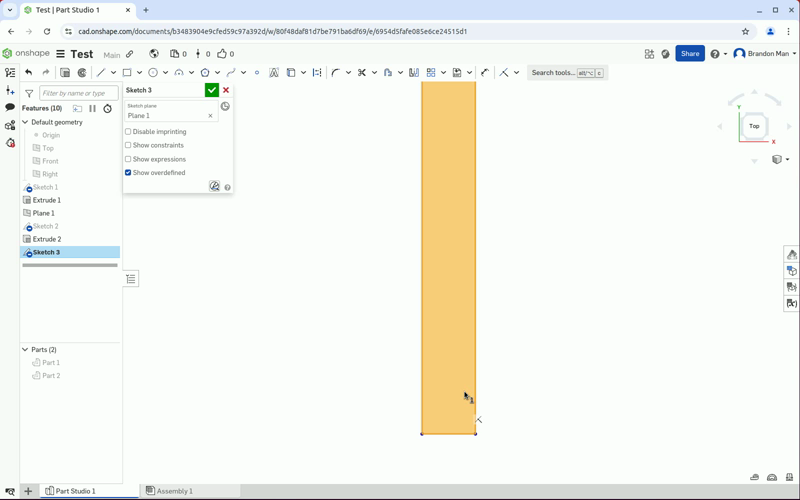
scroll(-6)
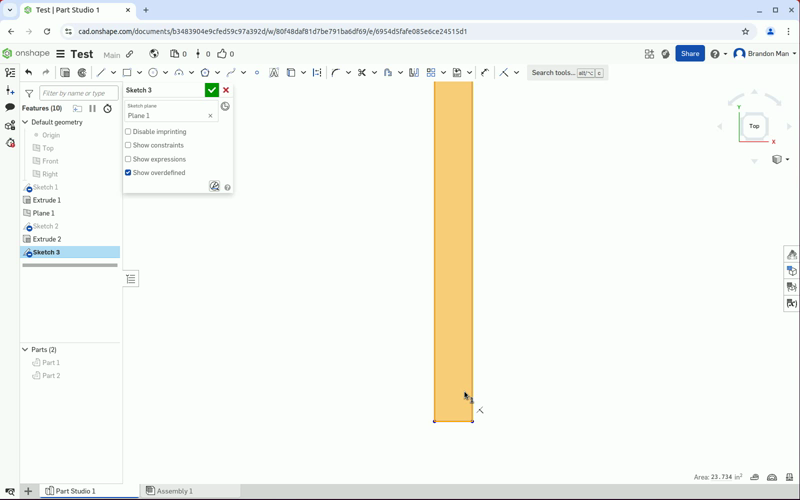
scroll(-6)
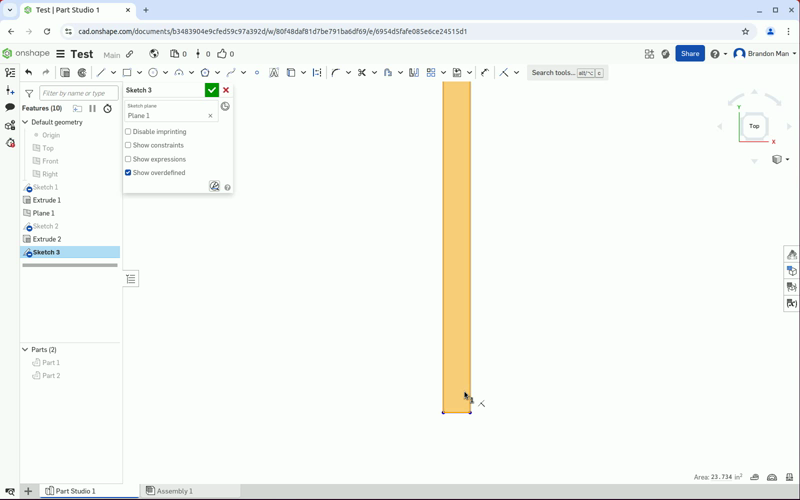
scroll(-6)
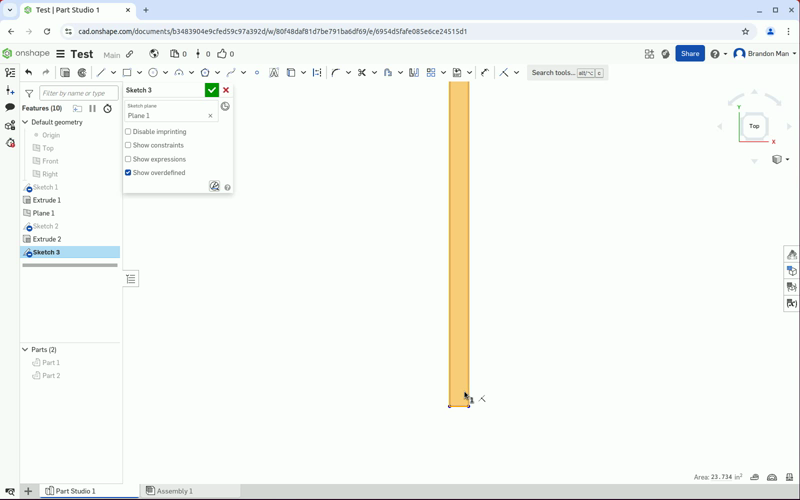
scroll(-6)
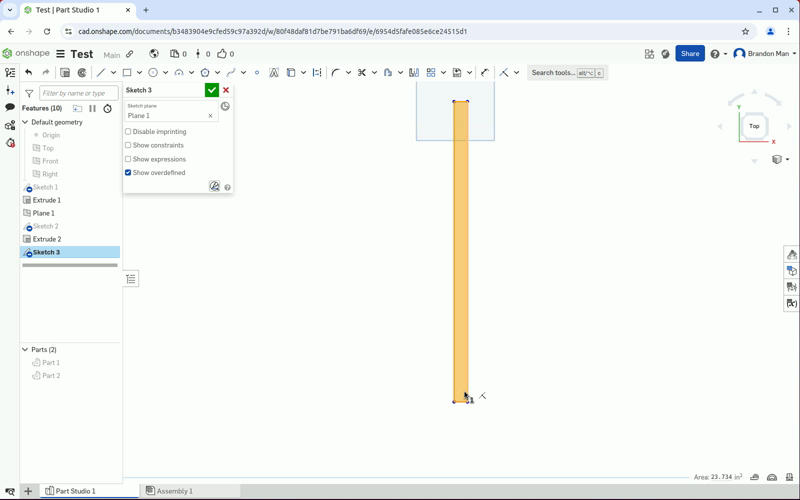
scroll(-6)
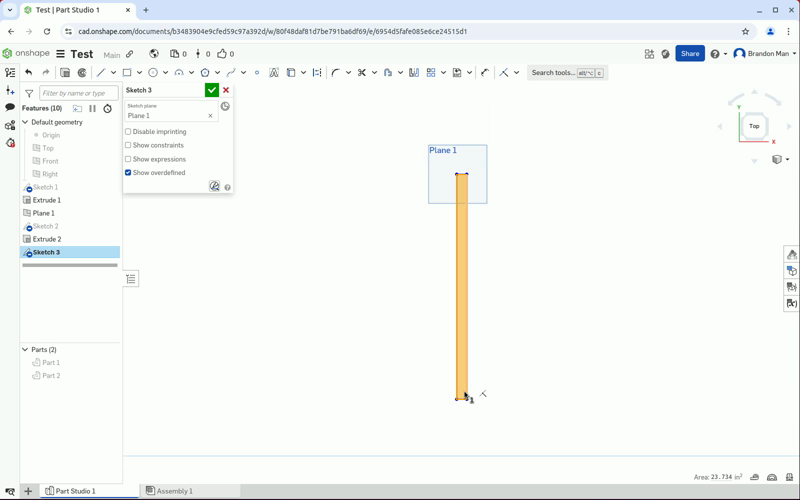
scroll(-6)
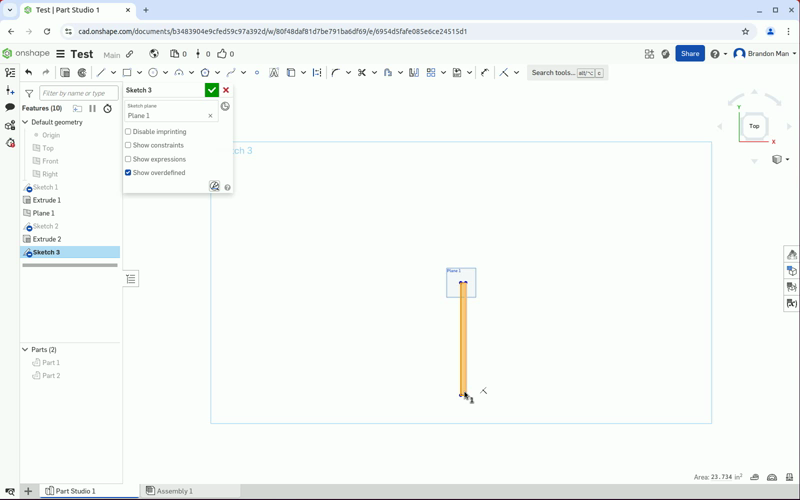
mouse_move(73, 352)
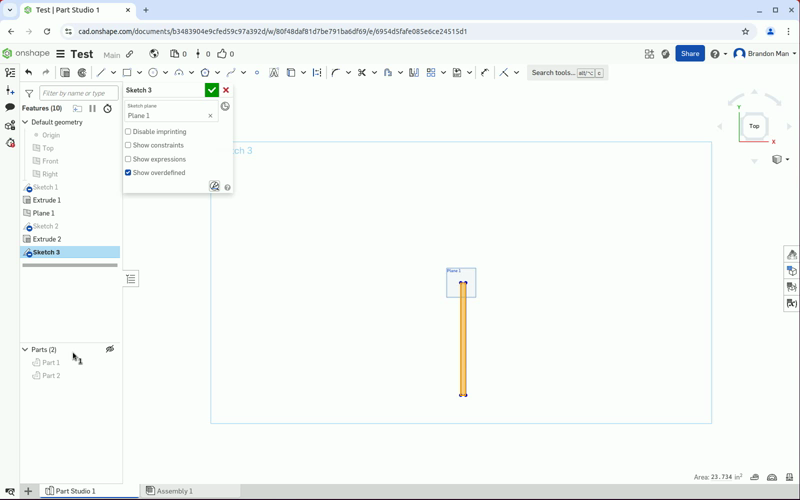
key(shift+y)
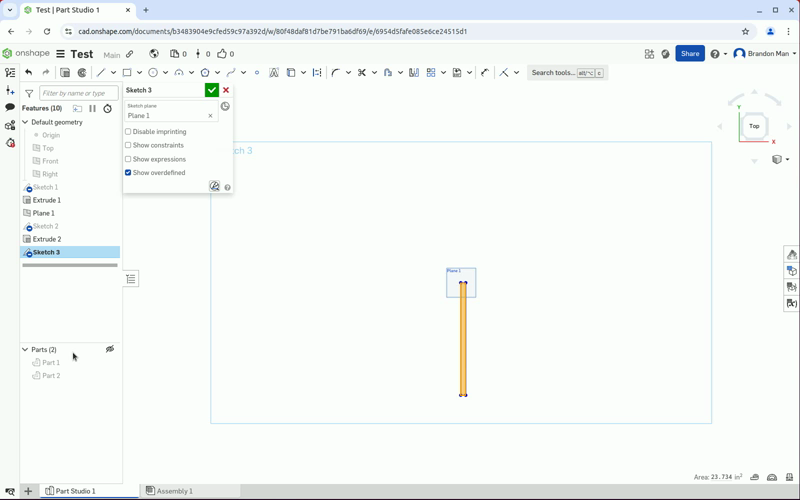
key(shift+e)
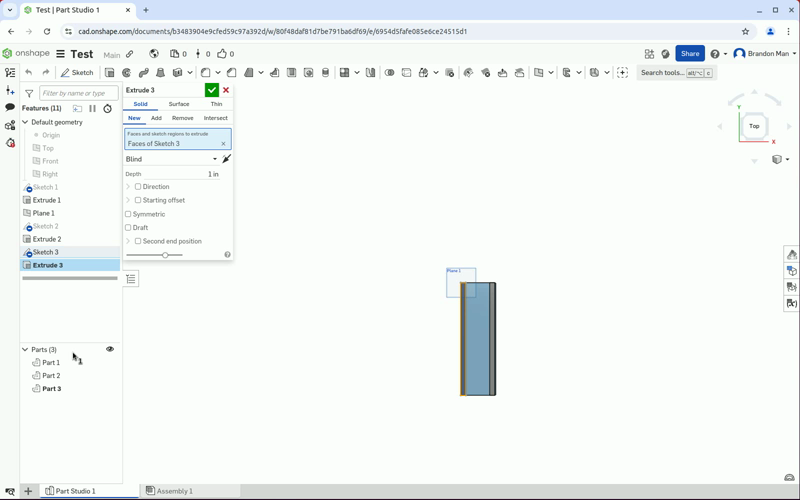
mouse_move(143, 106)
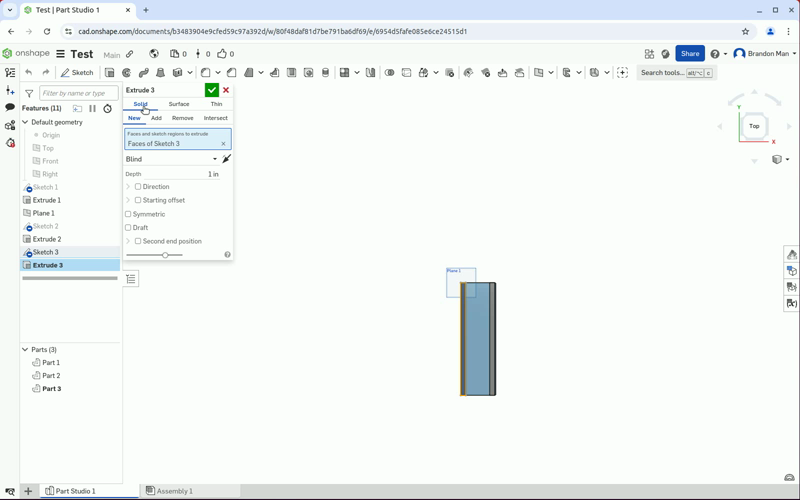
click(143, 106)
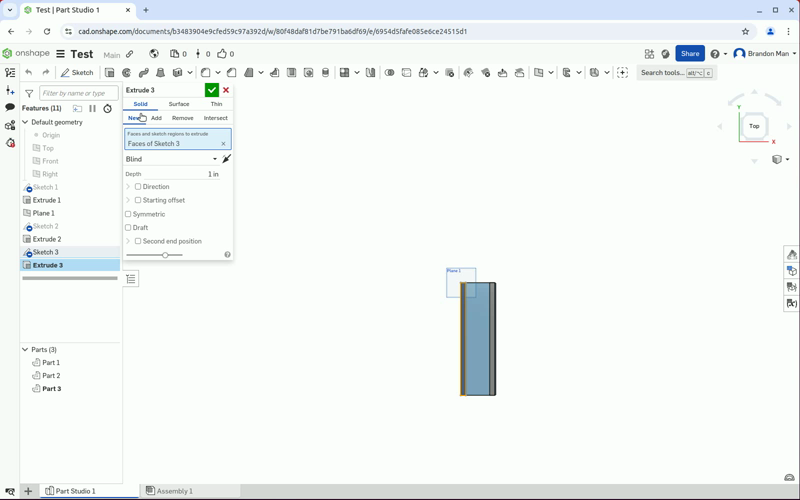
mouse_move(137, 120)
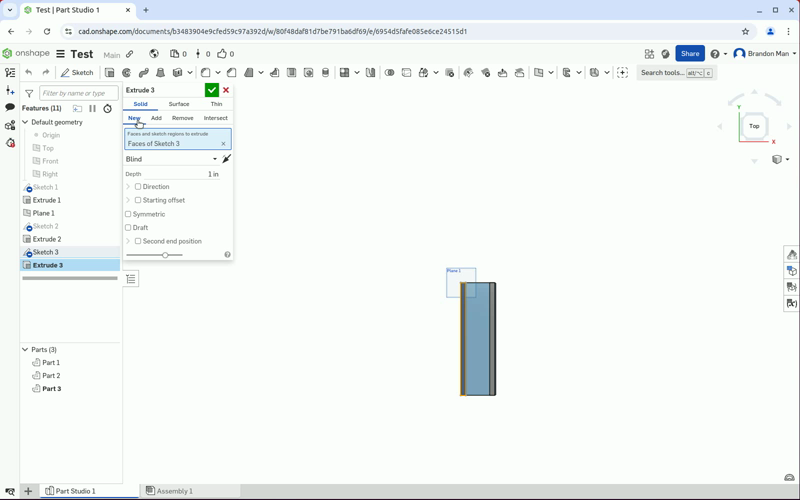
click(137, 120)
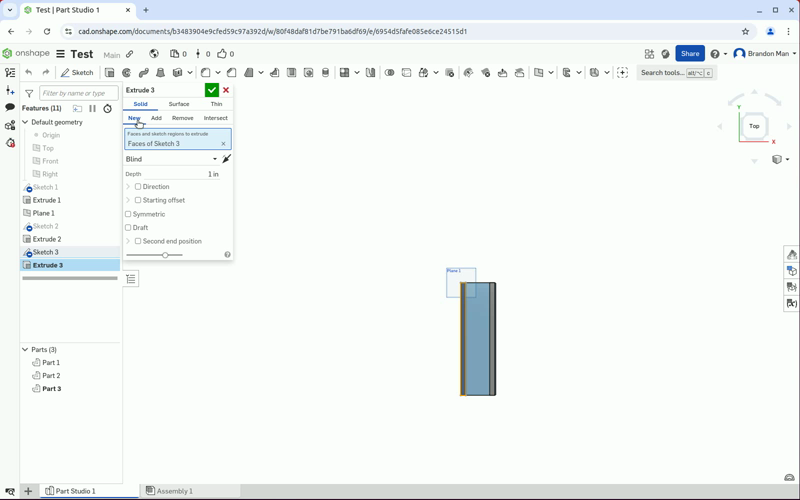
key(tab, 4)
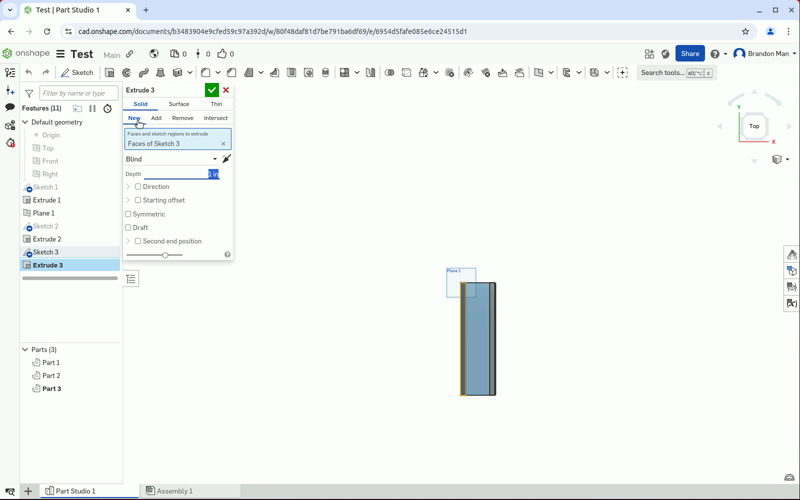
text(2.648)
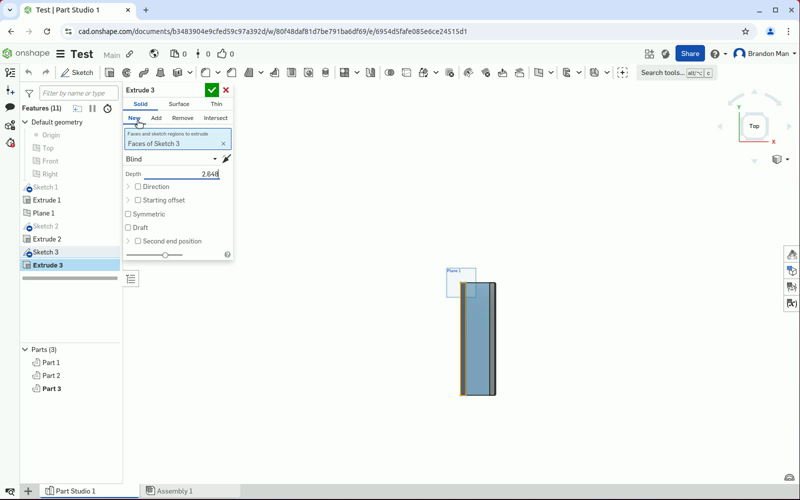
key(enter)
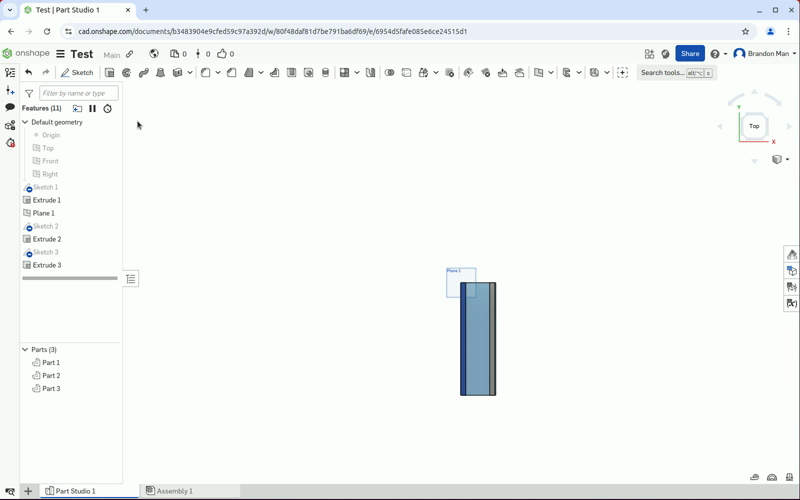
key(shift+h)
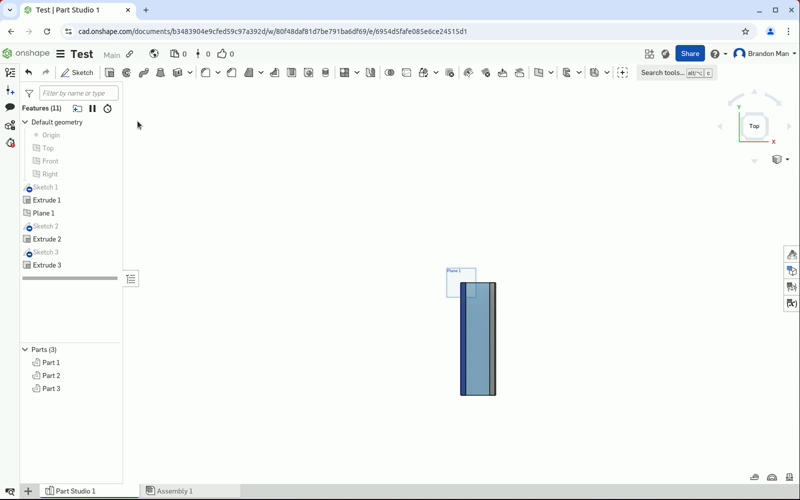
key(shift+h)
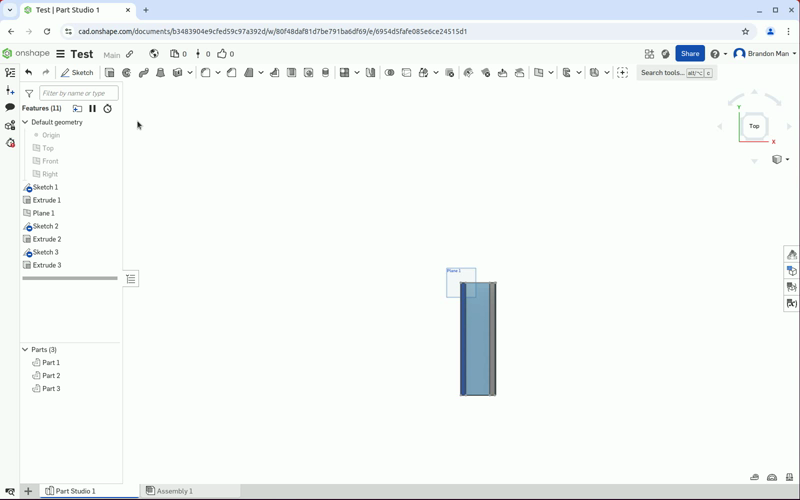
key(shift+7)
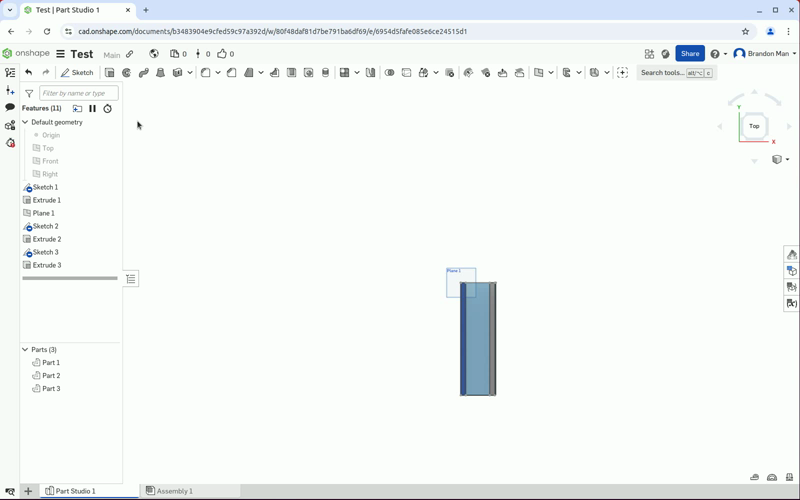
key(up, 3)
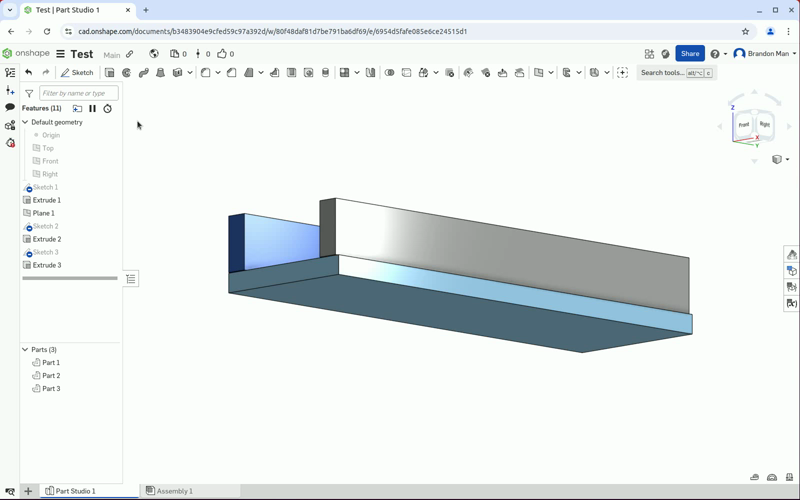
key(left, 3)
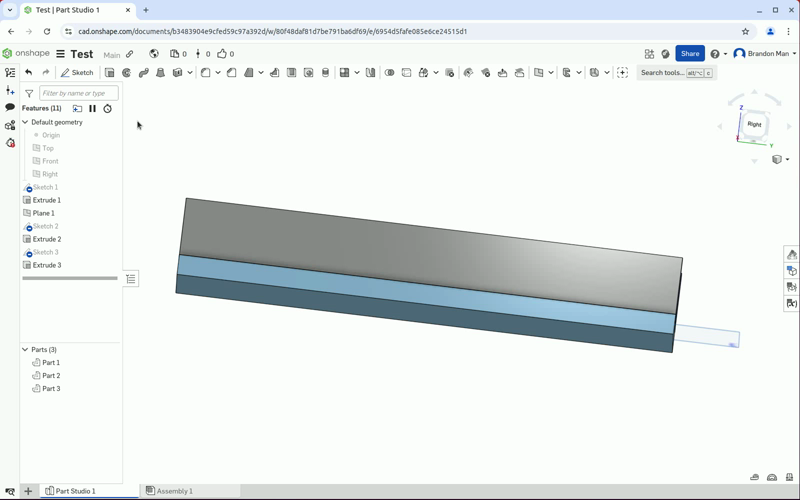
key(right, 3)
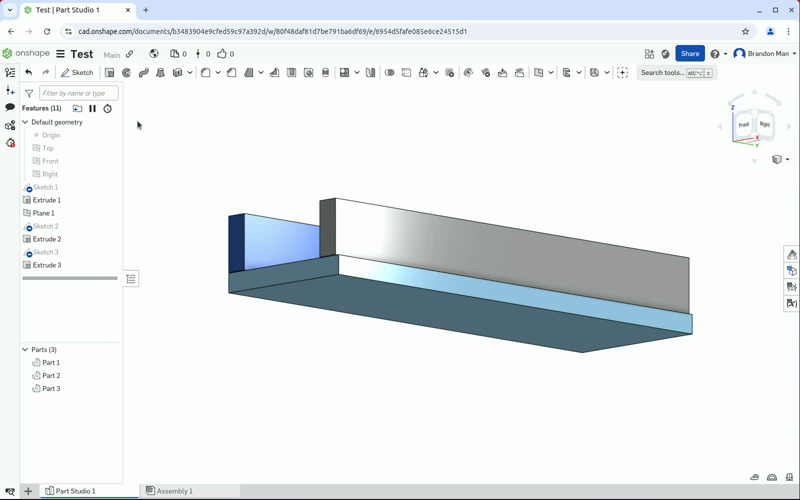
key(down, 3)
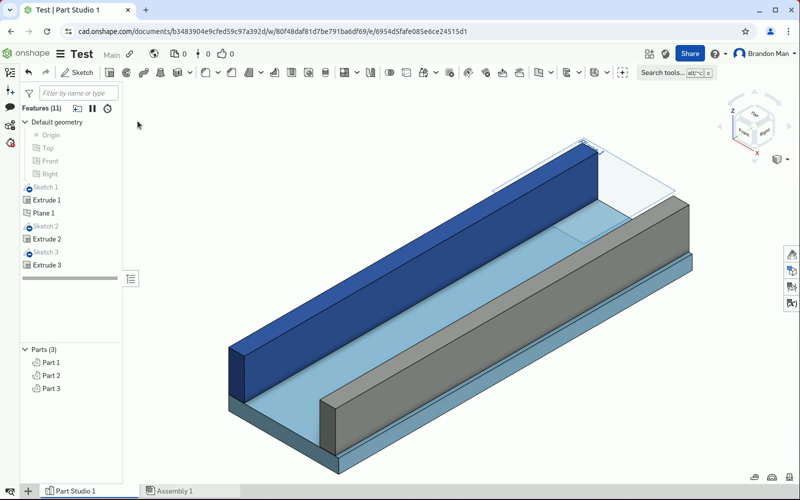
mouse_move(73, 189)
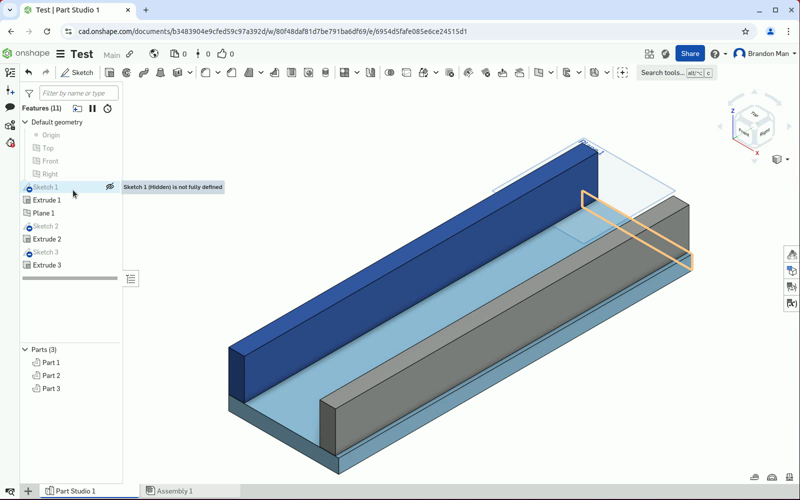
click(73, 189)